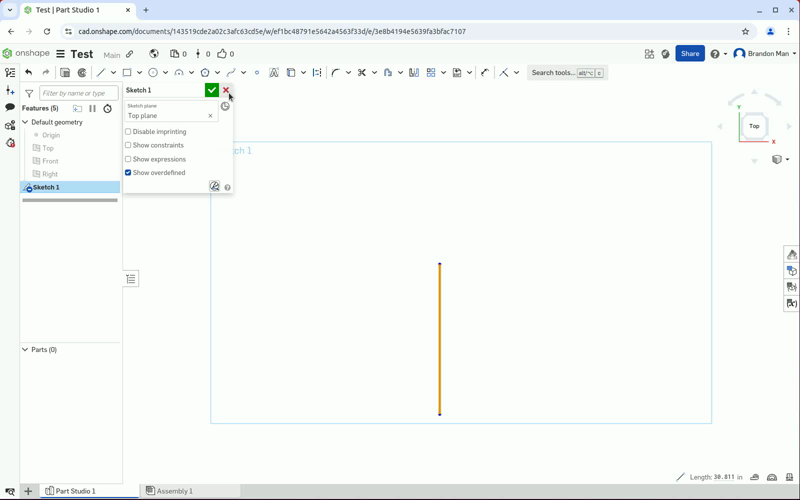
key(shift+h)
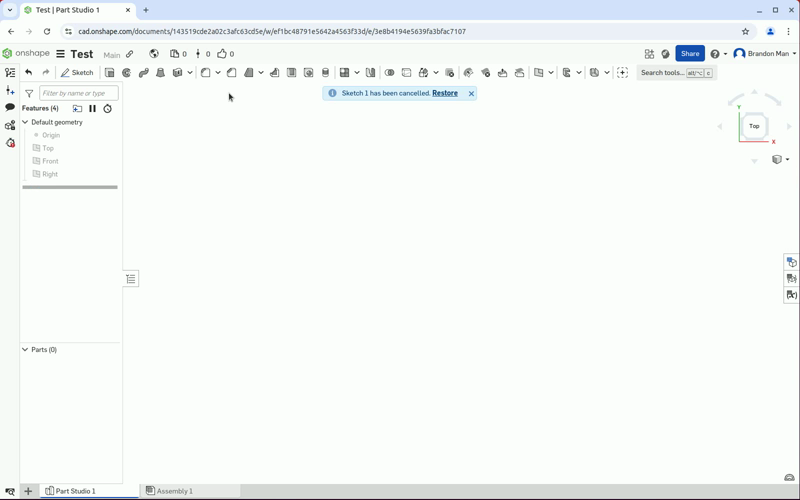
mouse_move(73, 352)
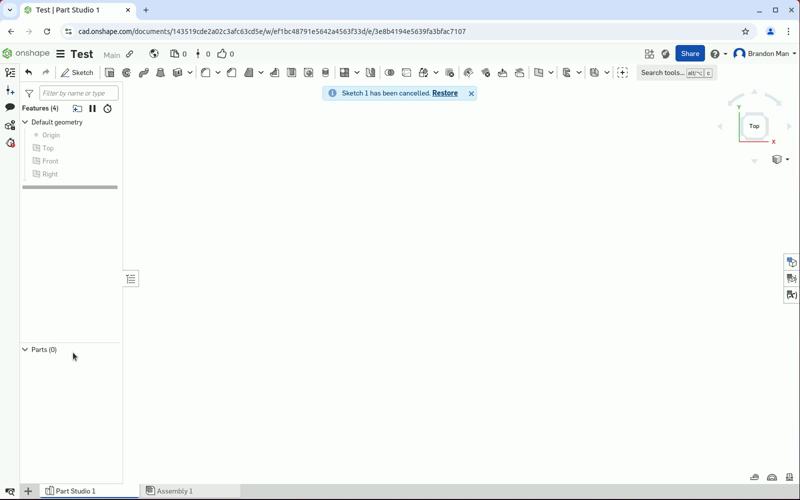
key(y)
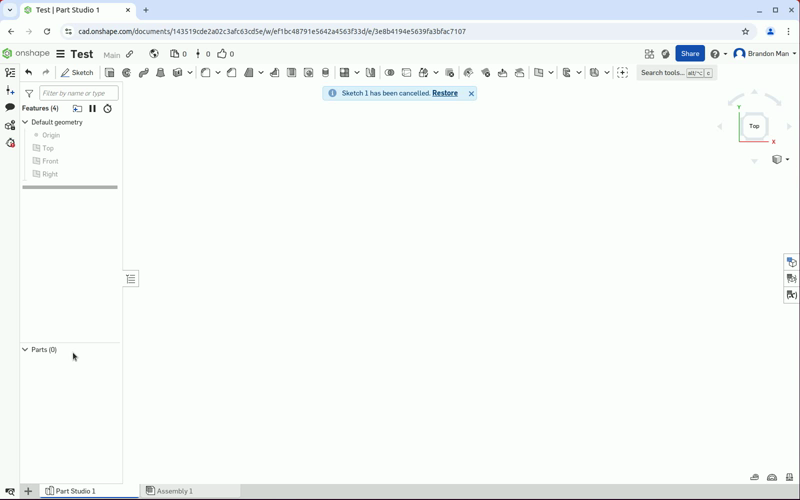
key(shift+p)
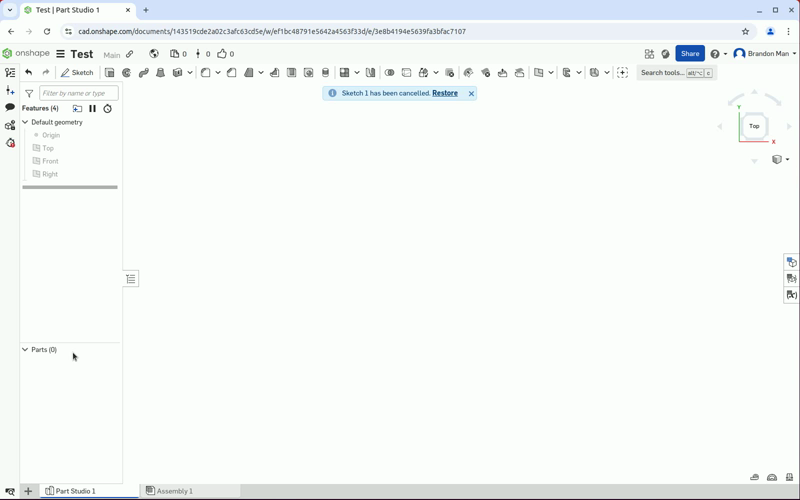
key(space)
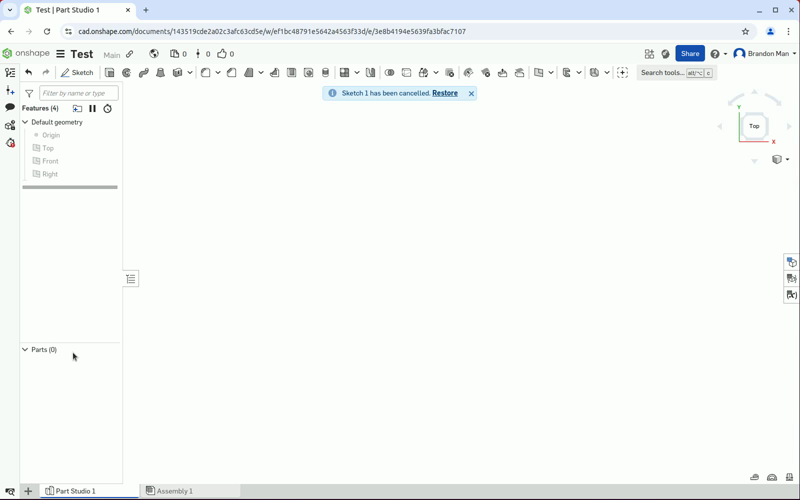
key_down(shift)
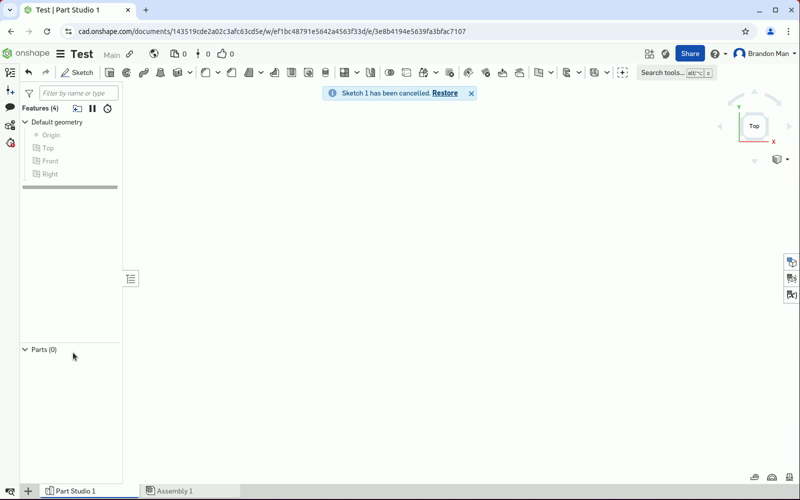
key(up)
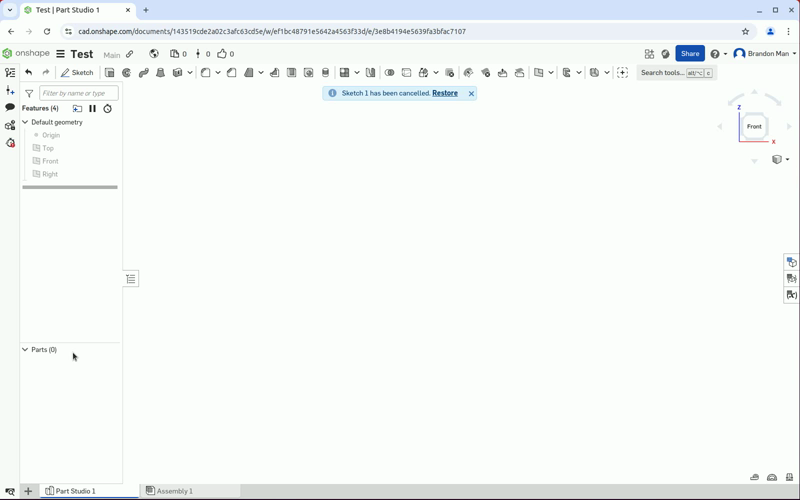
key_up(shift)
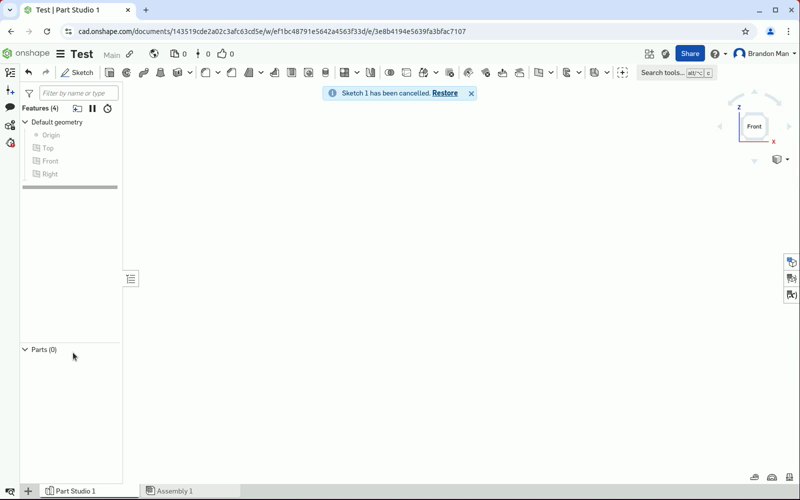
mouse_move(73, 352)
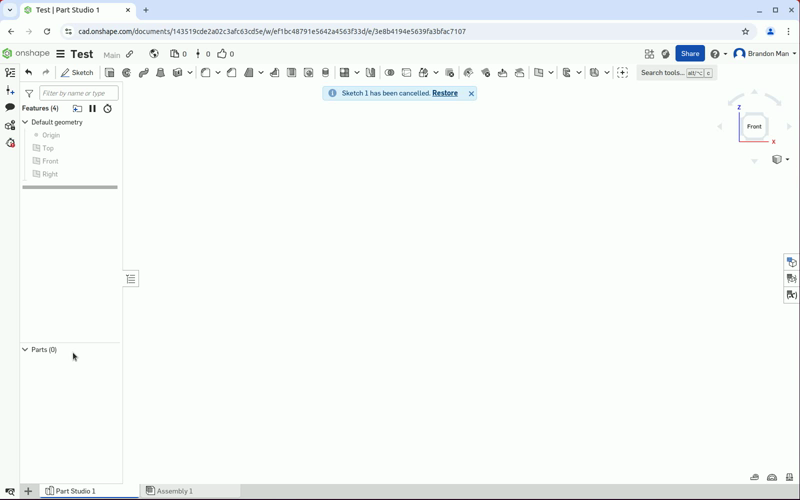
key(shift+y)
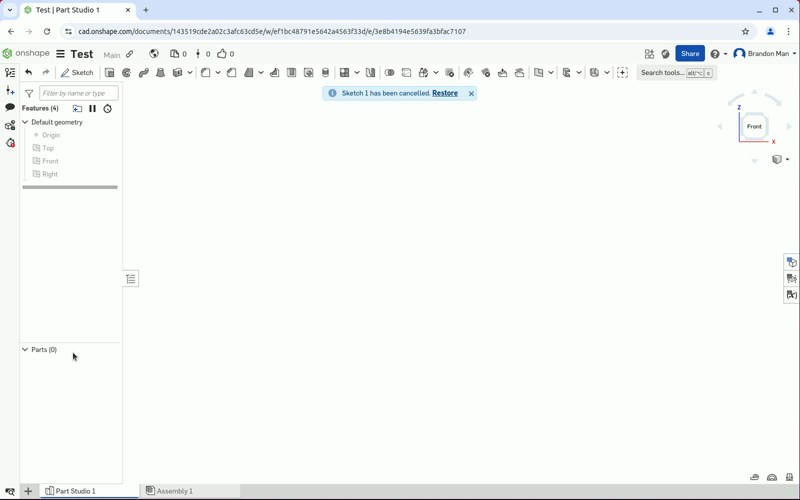
key(shift+s)
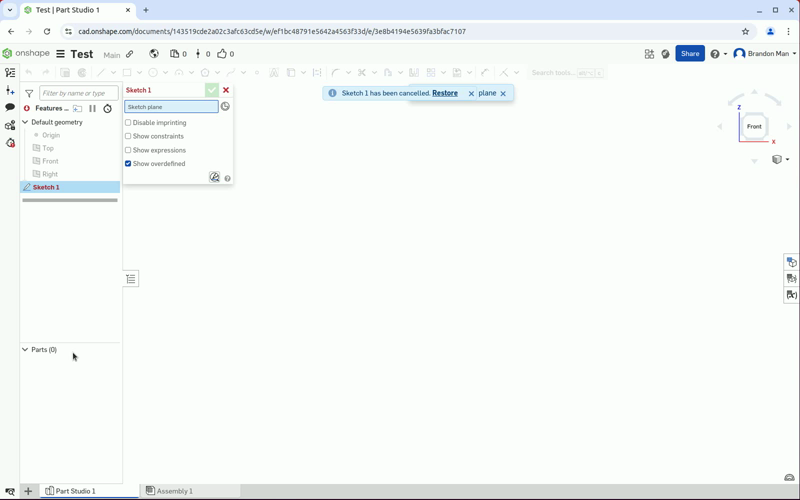
mouse_move(73, 163)
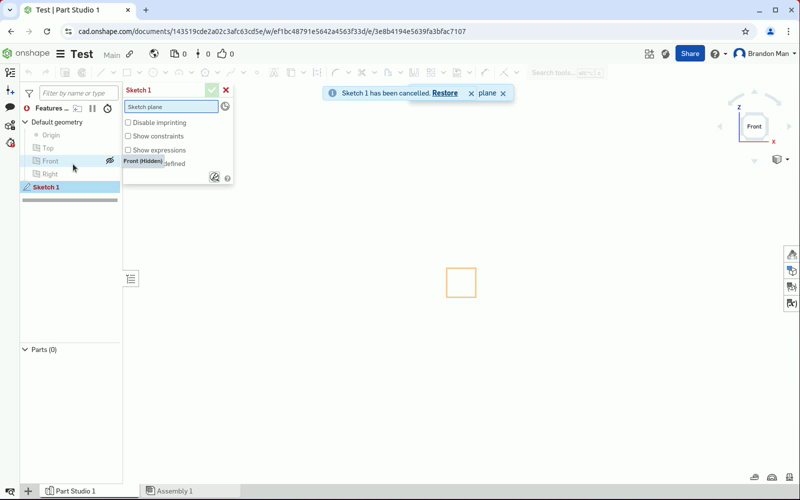
click(73, 163)
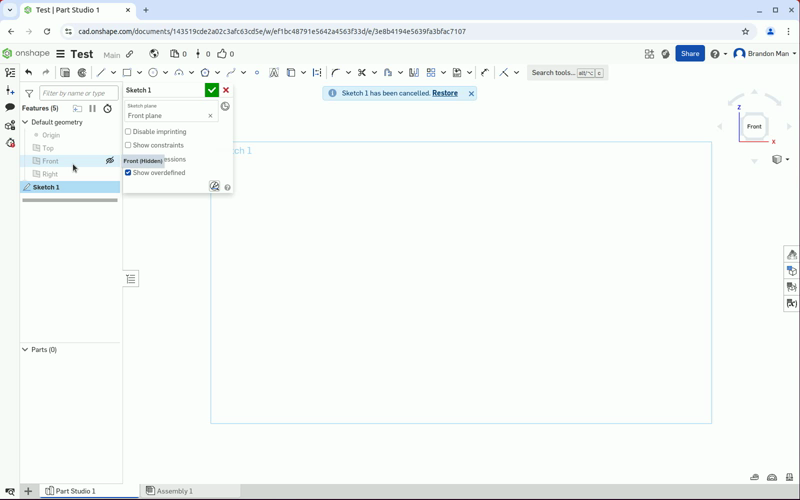
mouse_move(73, 352)
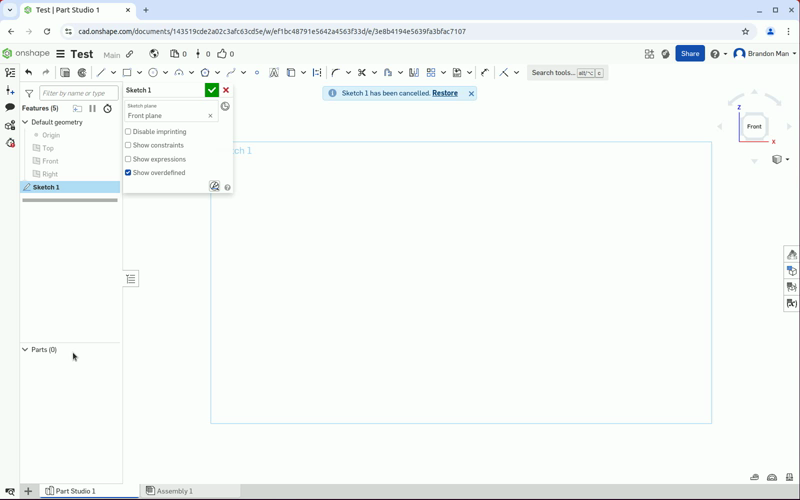
key(y)
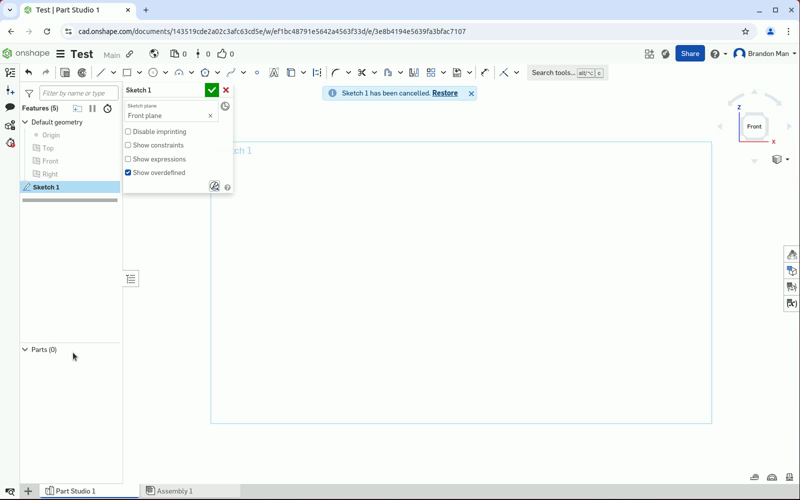
key(c)
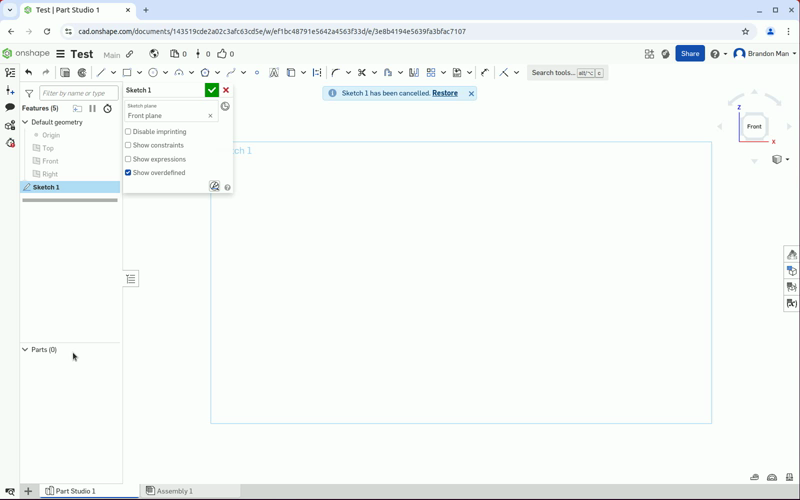
key_down(shift)
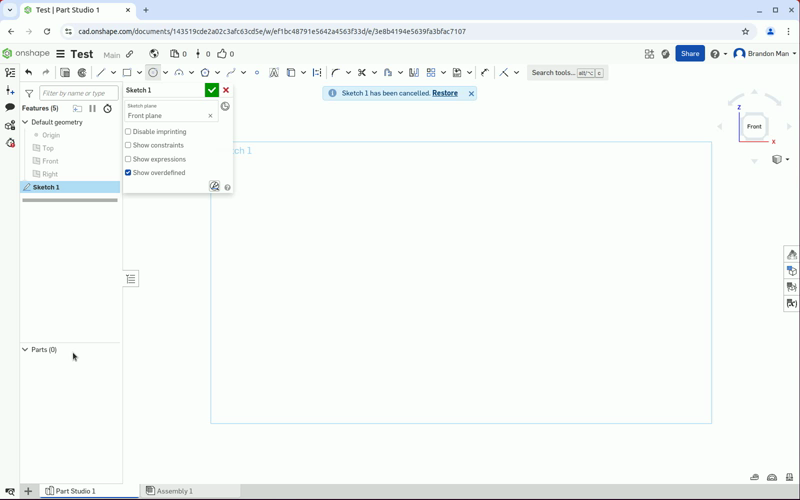
mouse_move(461, 190)
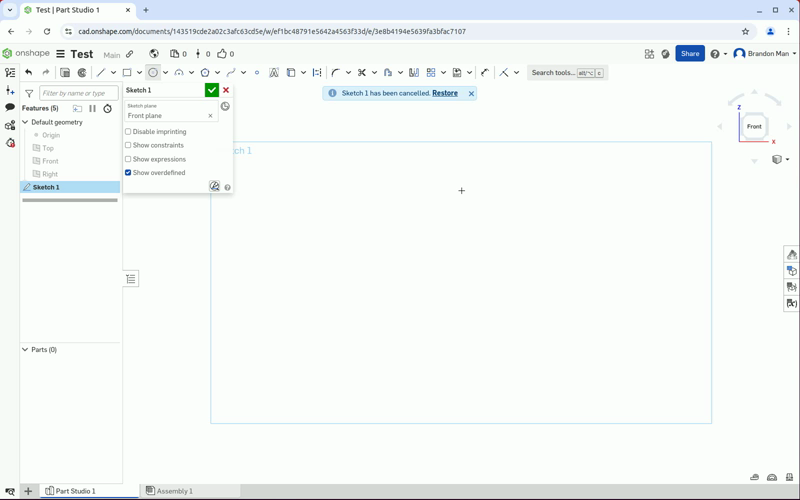
click(461, 190)
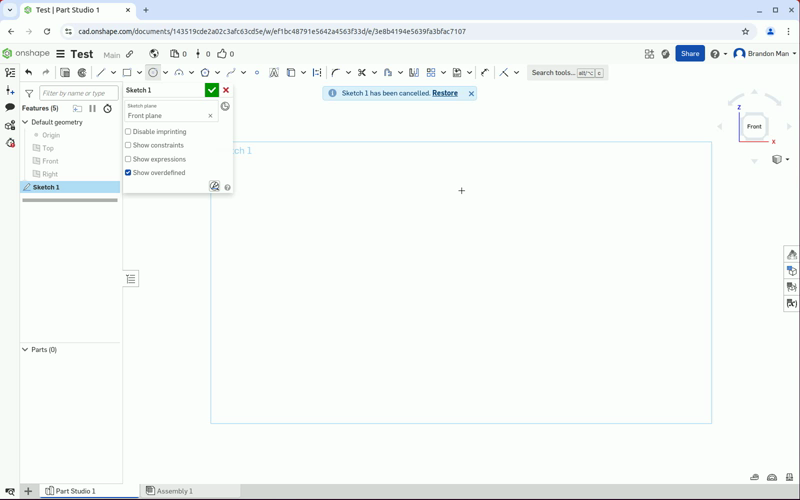
key_up(shift)
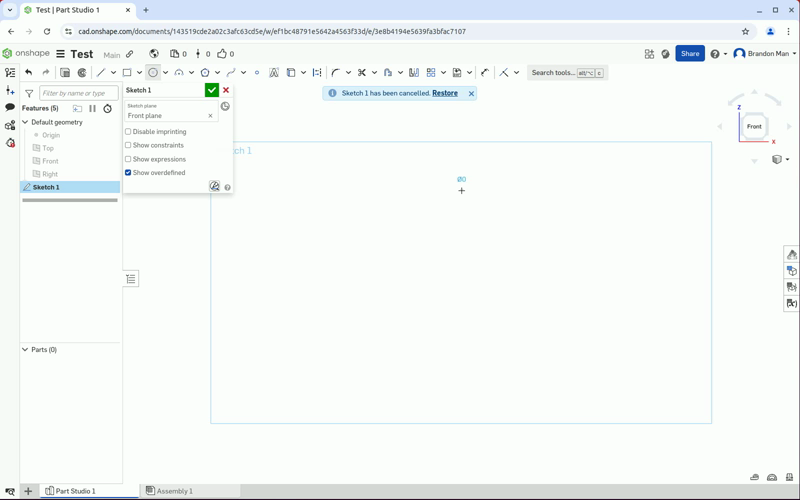
mouse_move(482, 190)
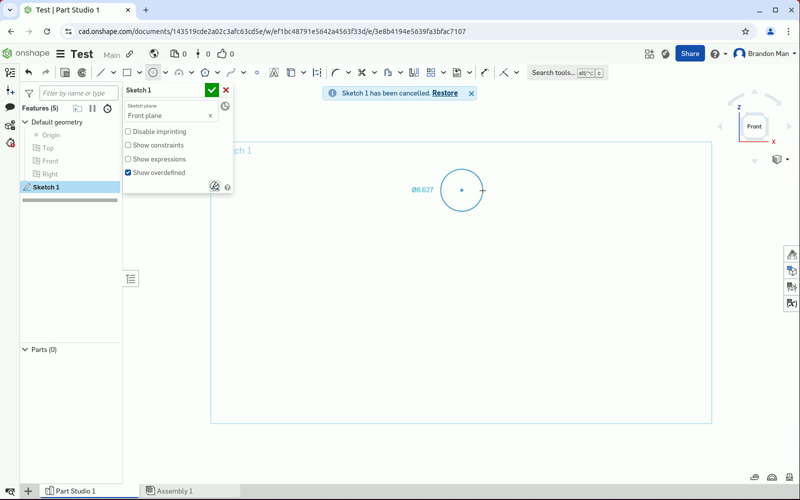
click(482, 190)
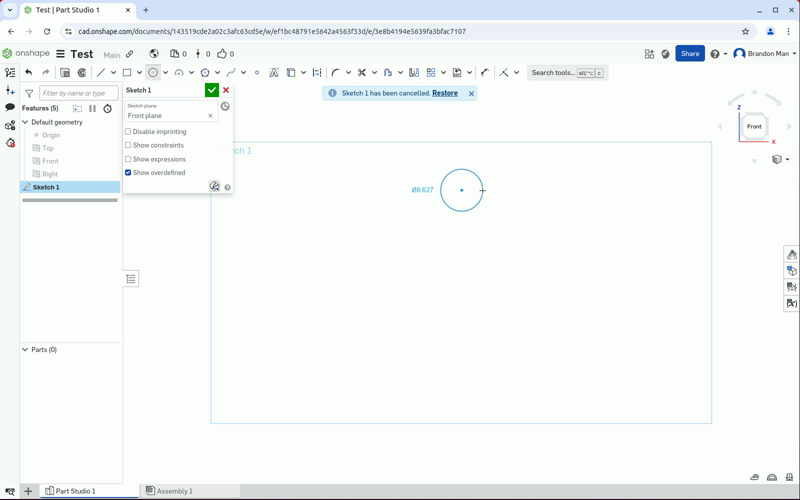
key(esc)
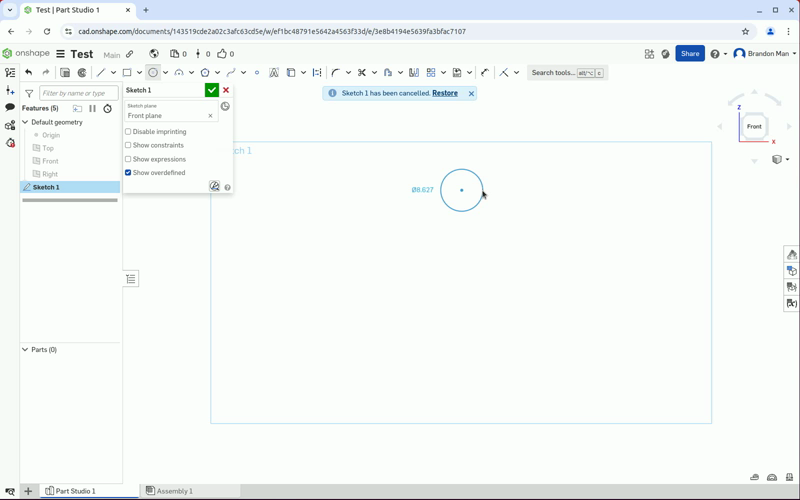
mouse_move(478, 195)
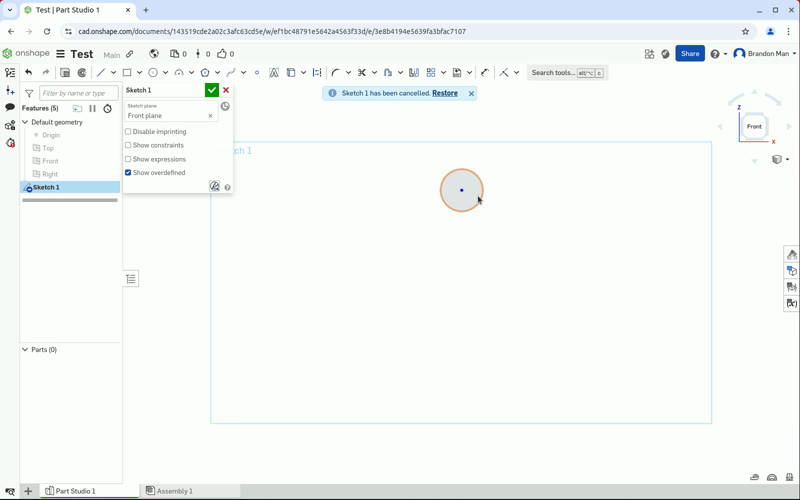
scroll(6)
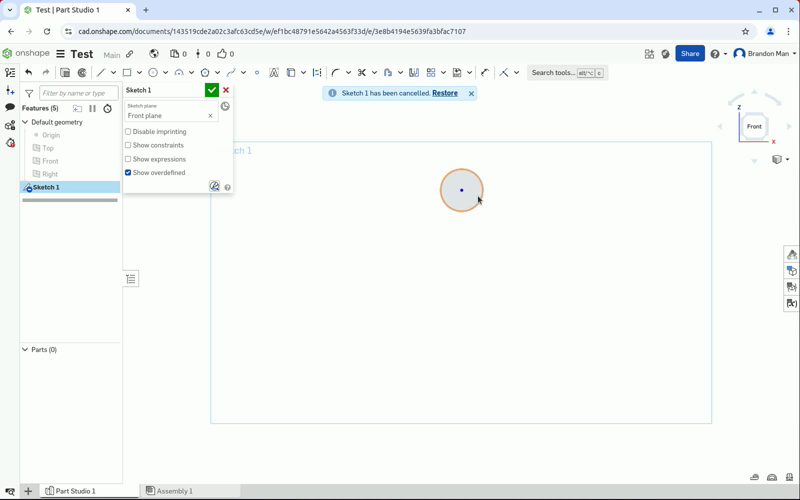
scroll(6)
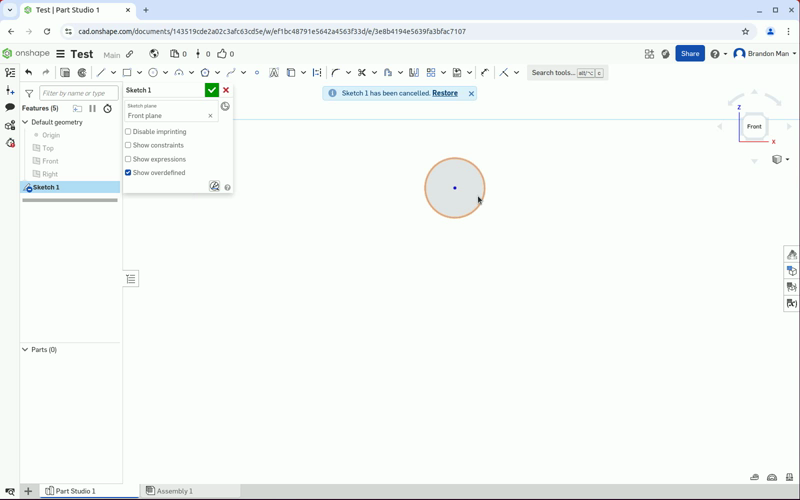
scroll(6)
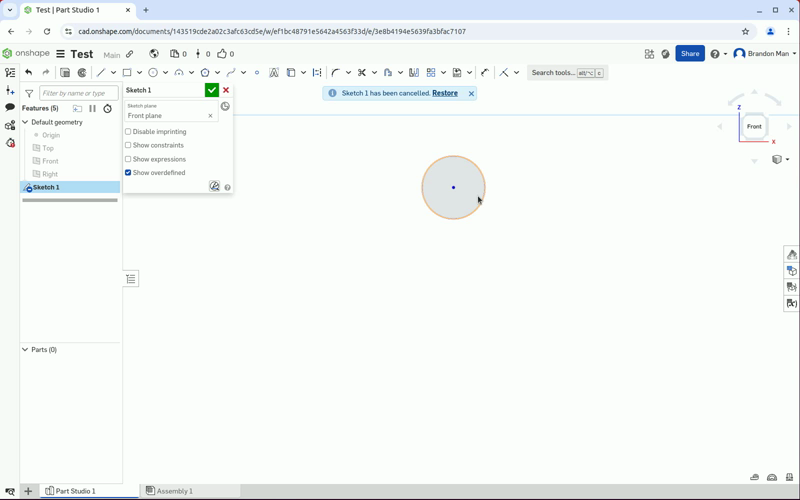
scroll(6)
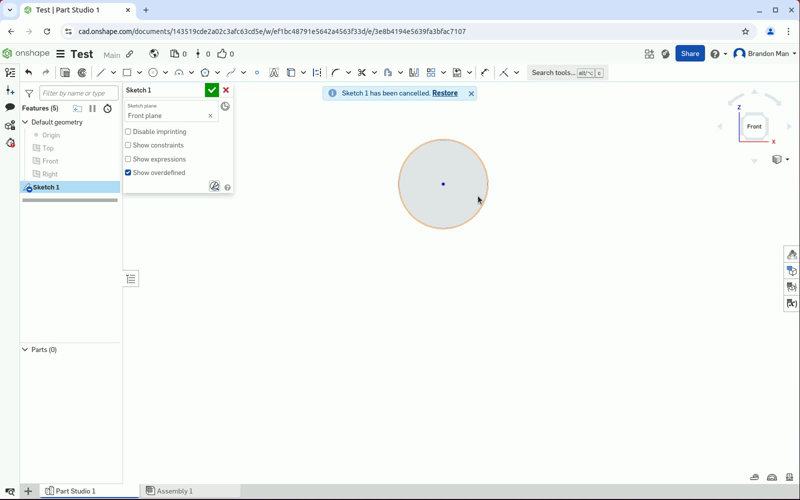
scroll(6)
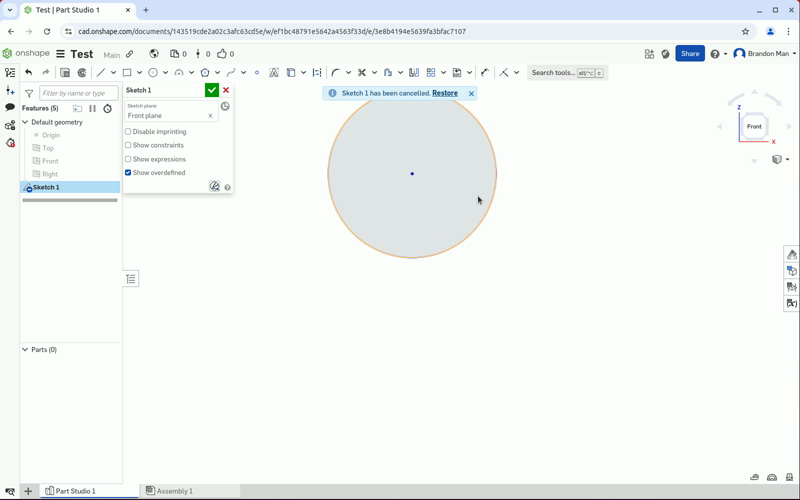
scroll(6)
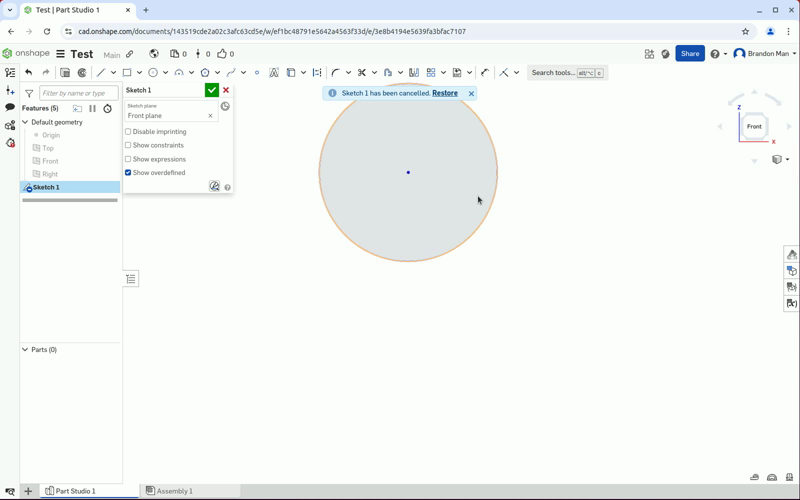
scroll(6)
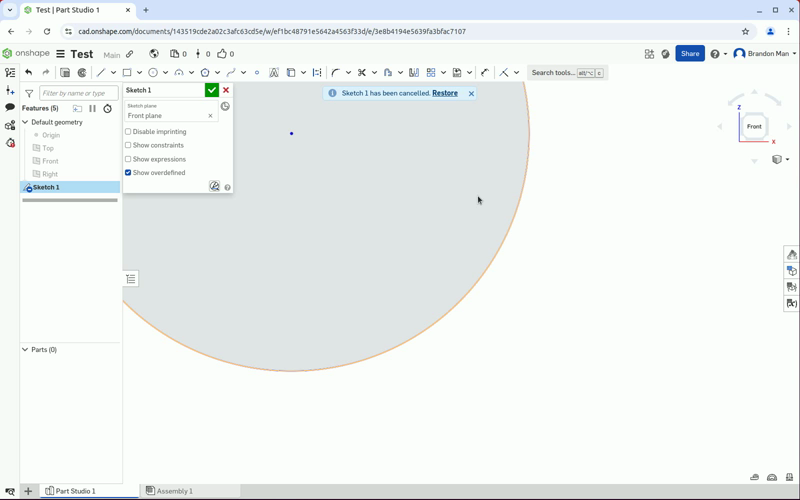
click(478, 195)
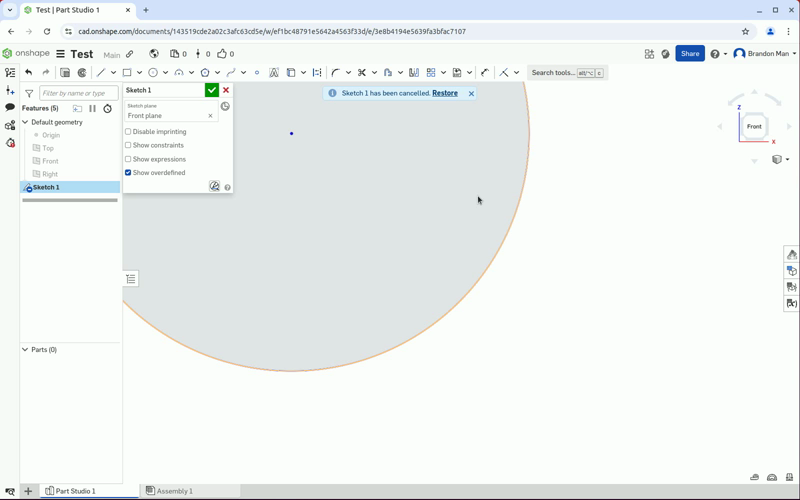
scroll(-6)
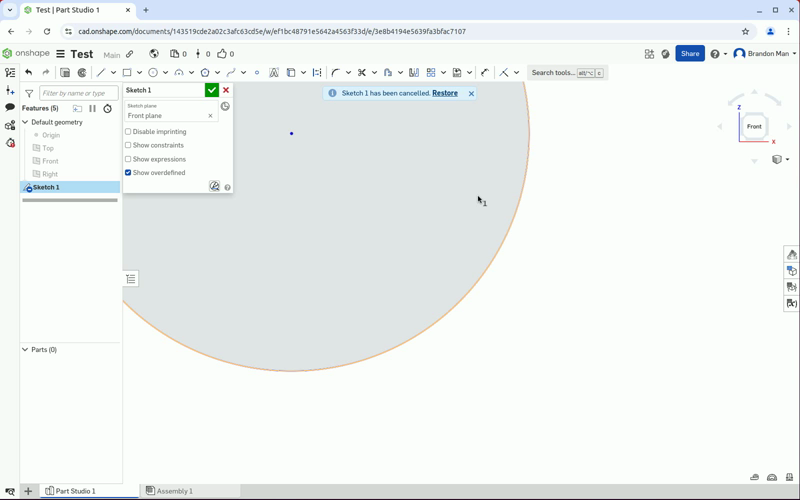
scroll(-6)
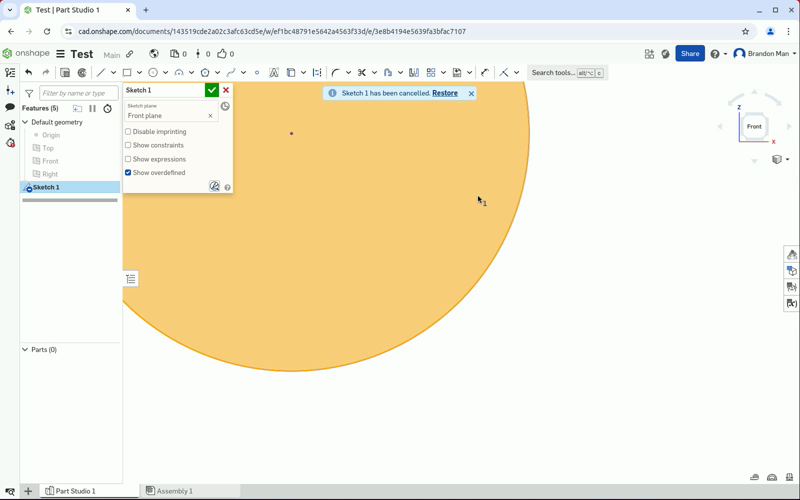
scroll(-6)
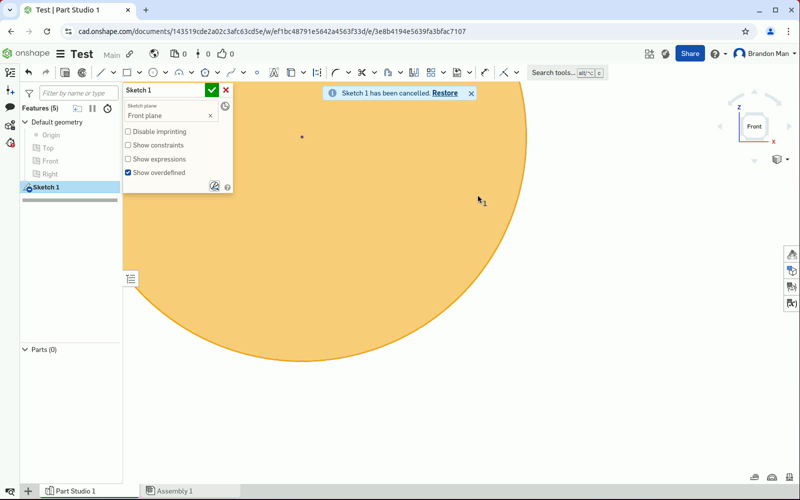
scroll(-6)
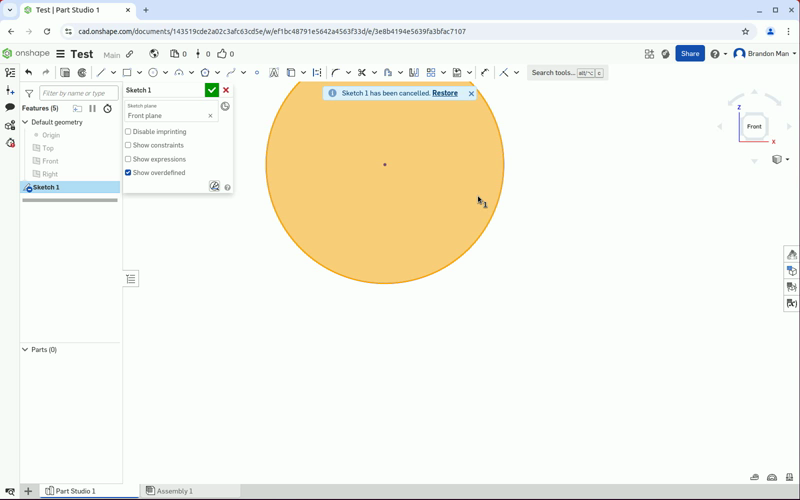
scroll(-6)
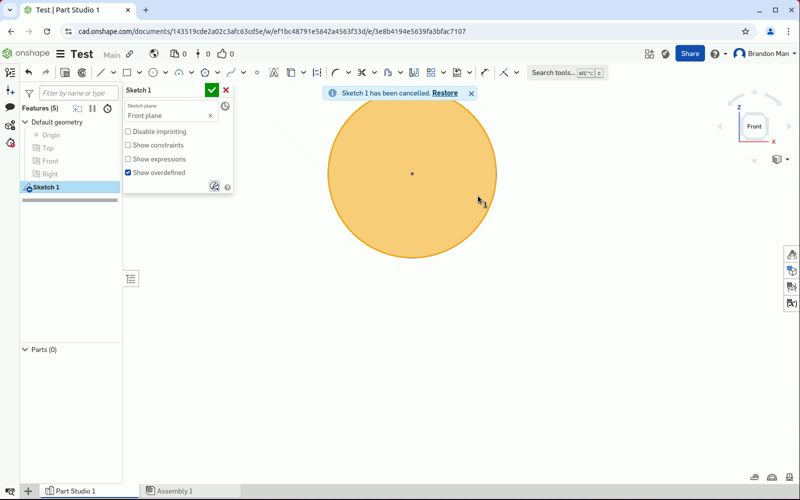
scroll(-6)
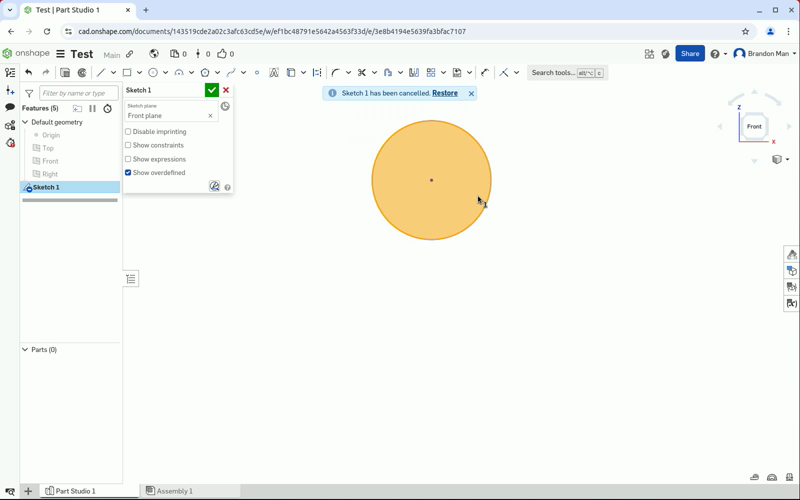
scroll(-6)
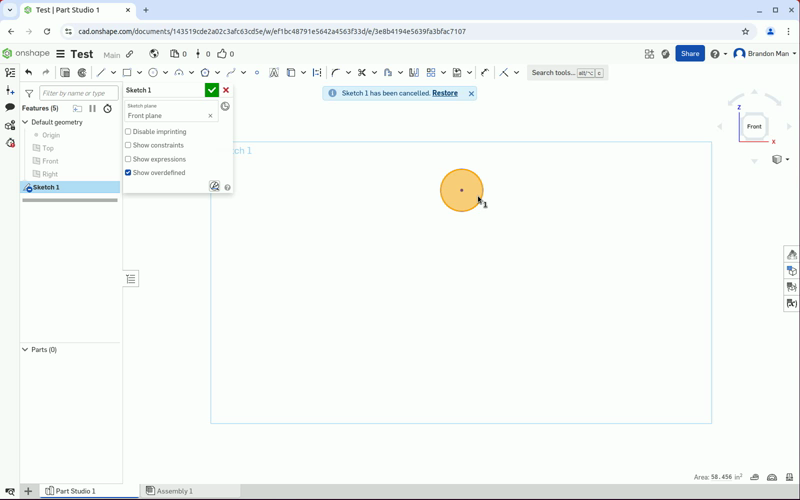
mouse_move(73, 352)
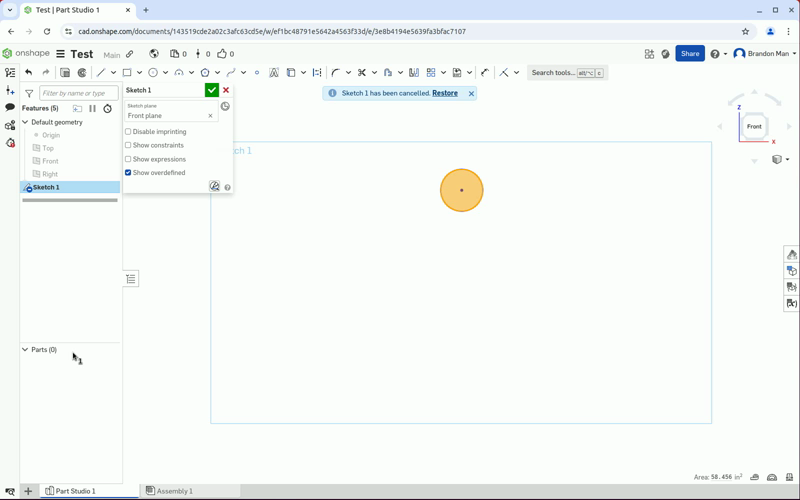
key(shift+y)
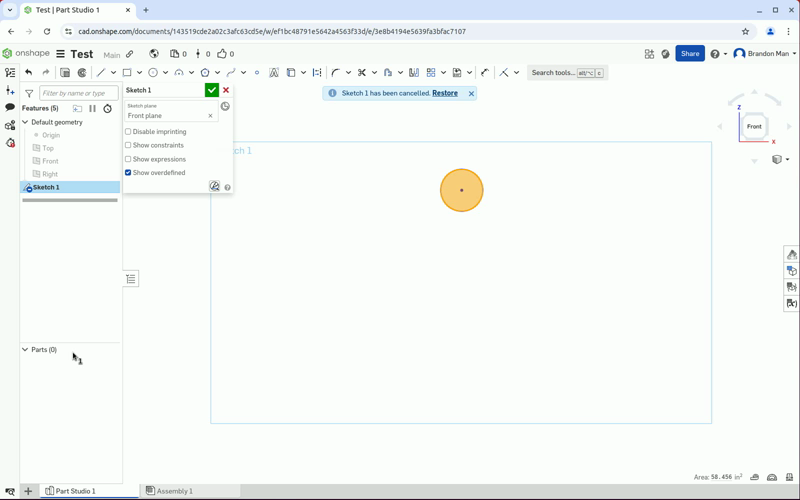
key(shift+e)
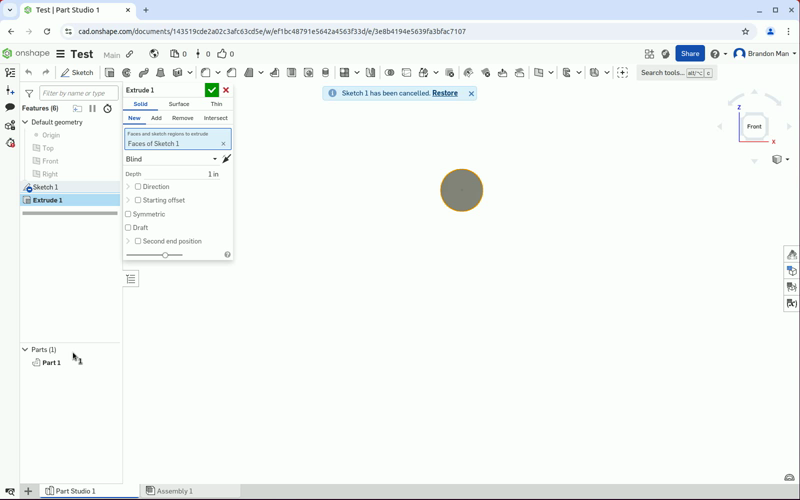
mouse_move(143, 106)
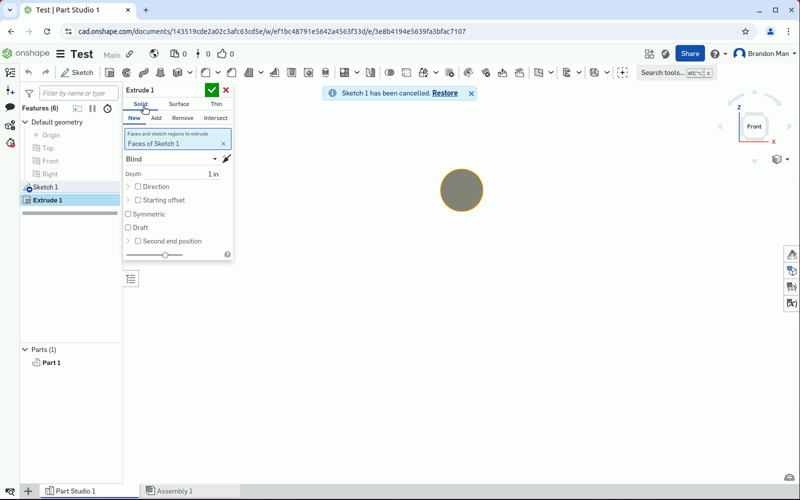
click(143, 106)
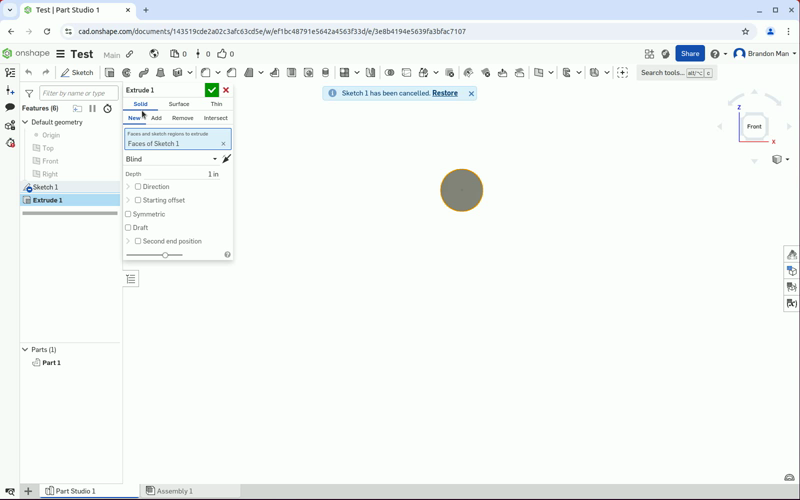
mouse_move(137, 120)
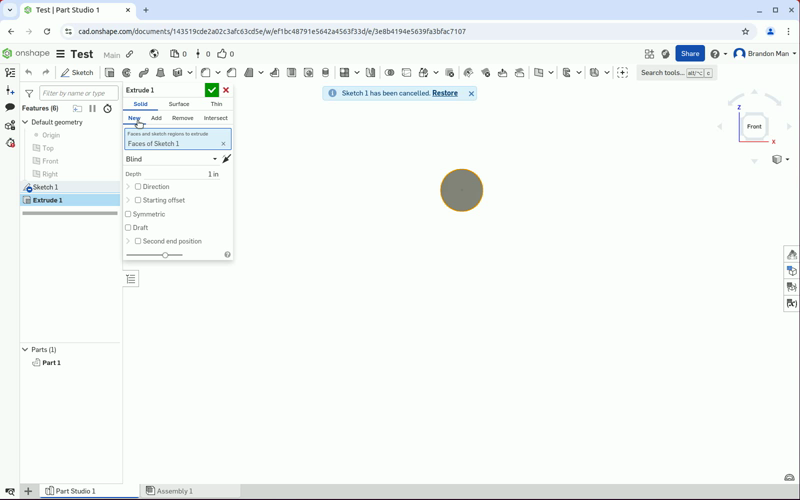
click(137, 120)
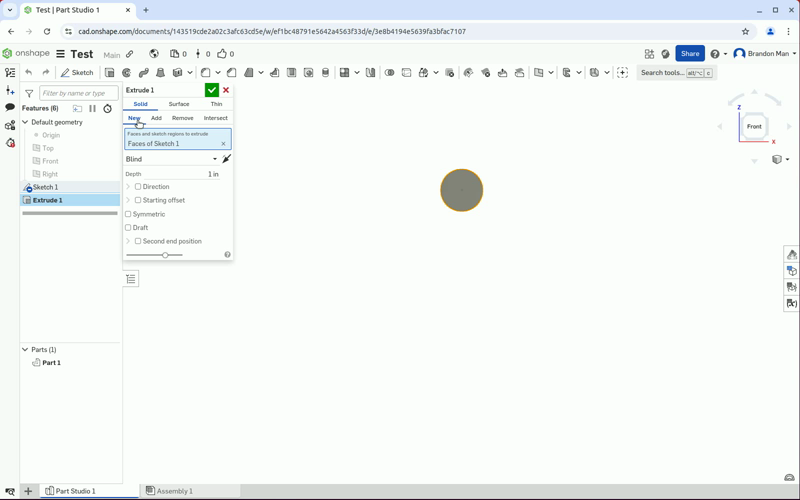
key(tab, 4)
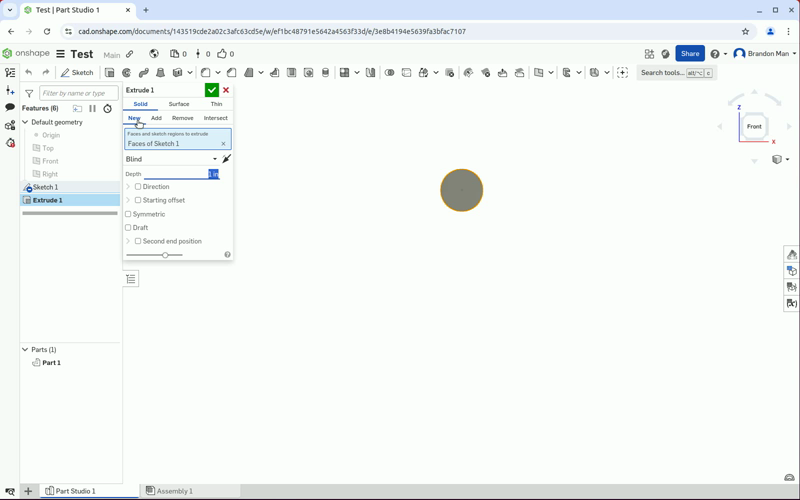
text(5.536)
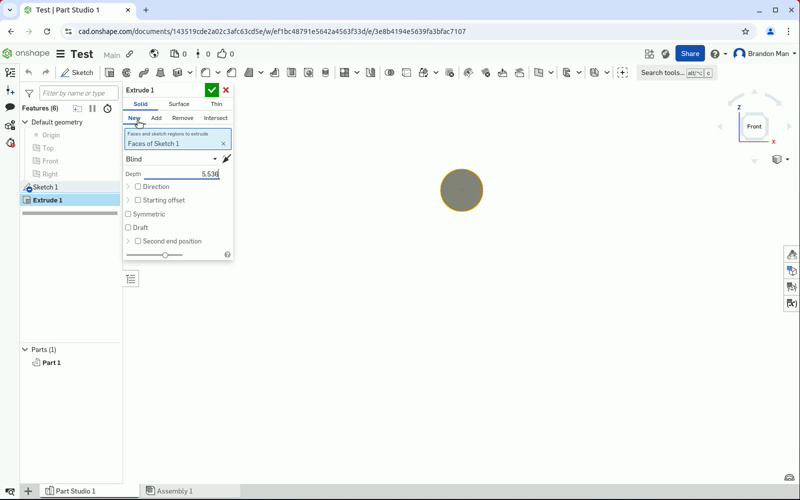
key(enter)
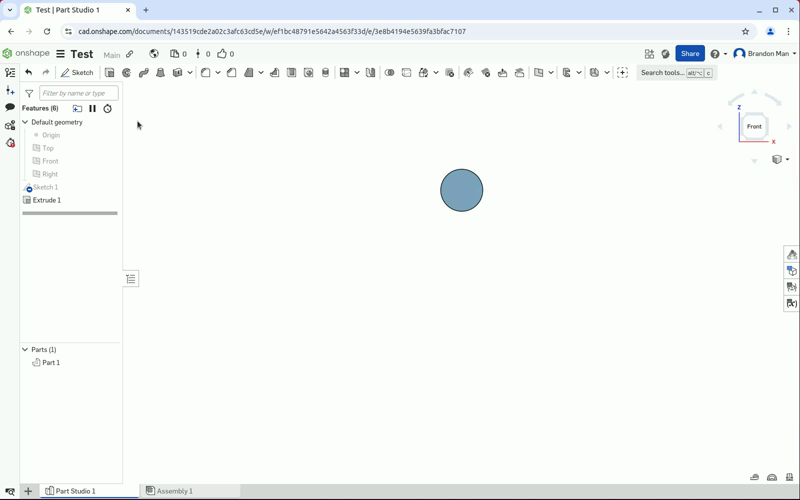
key(shift+h)
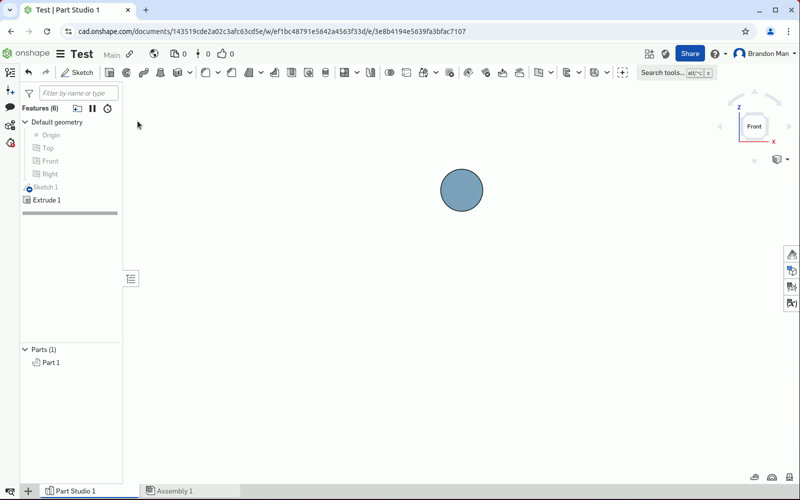
key(shift+h)
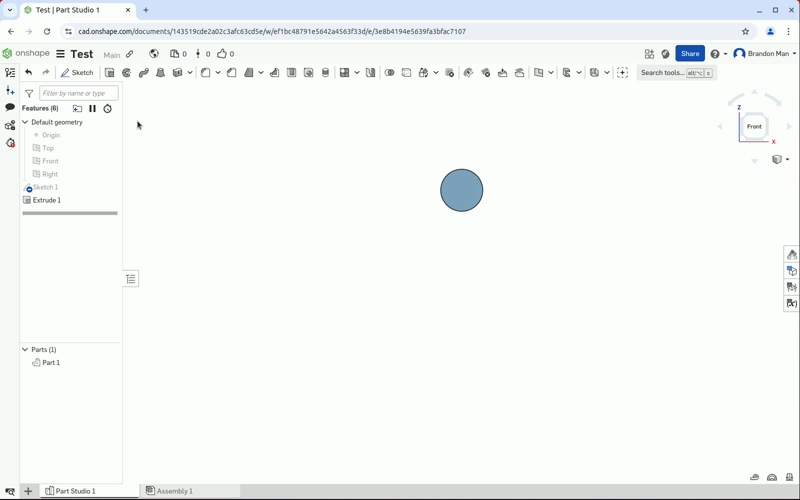
mouse_move(73, 189)
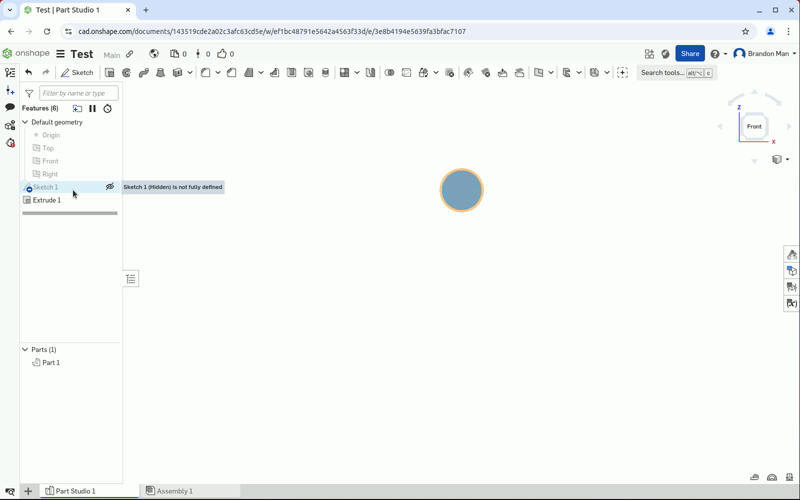
click(73, 189)
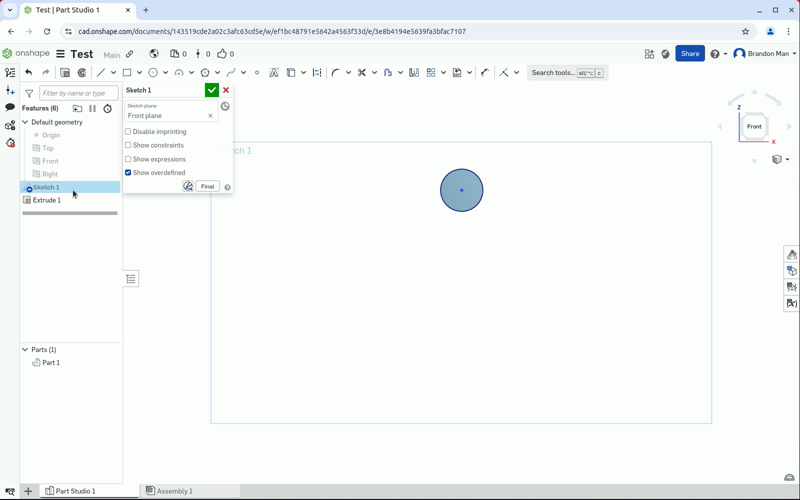
mouse_move(229, 92)
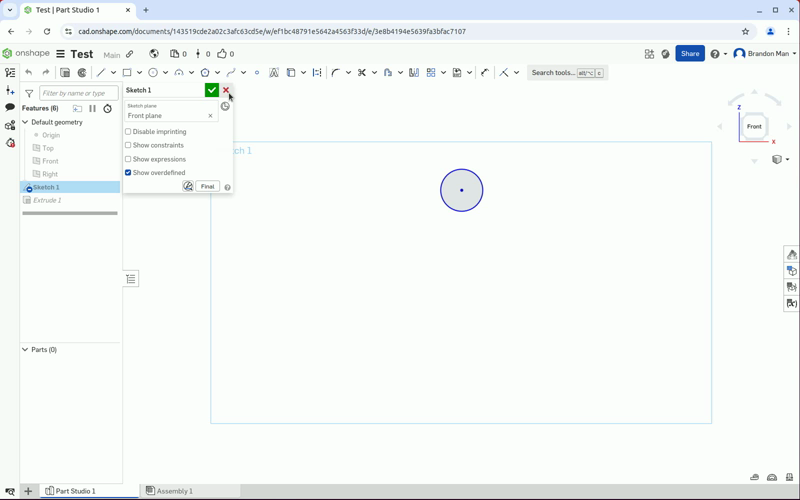
click(229, 92)
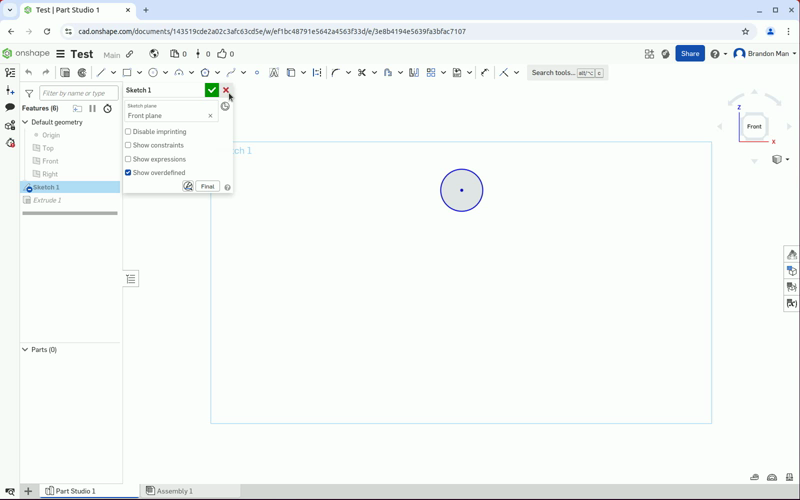
key(shift+s)
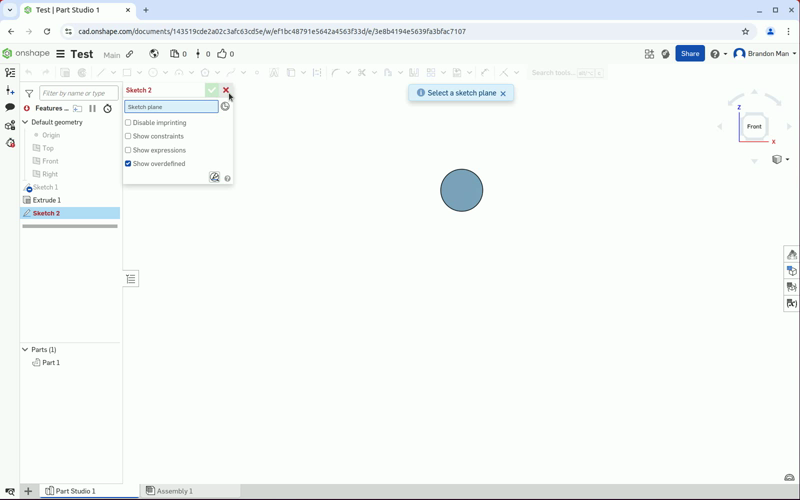
mouse_move(73, 163)
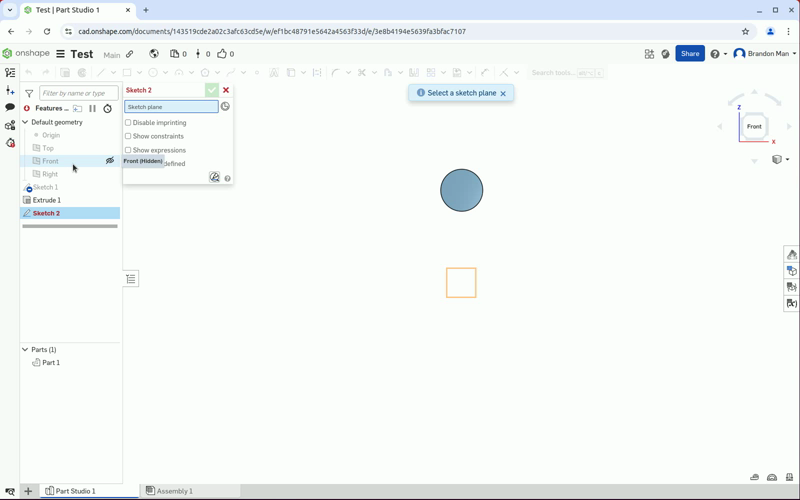
click(73, 163)
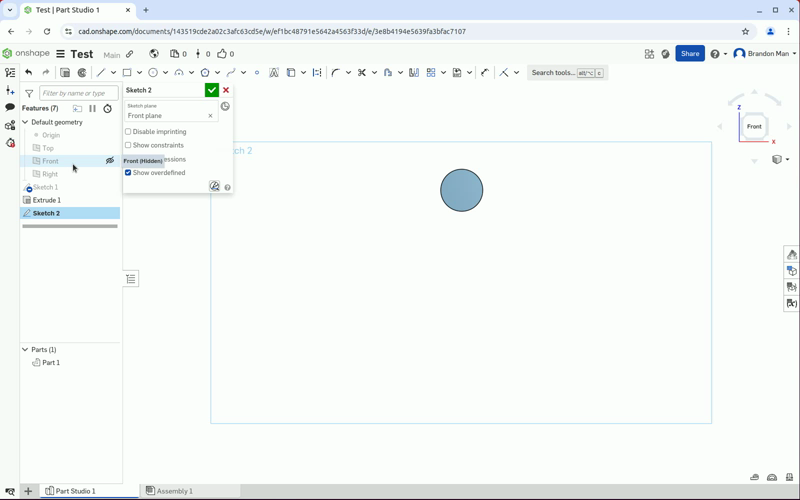
mouse_move(73, 352)
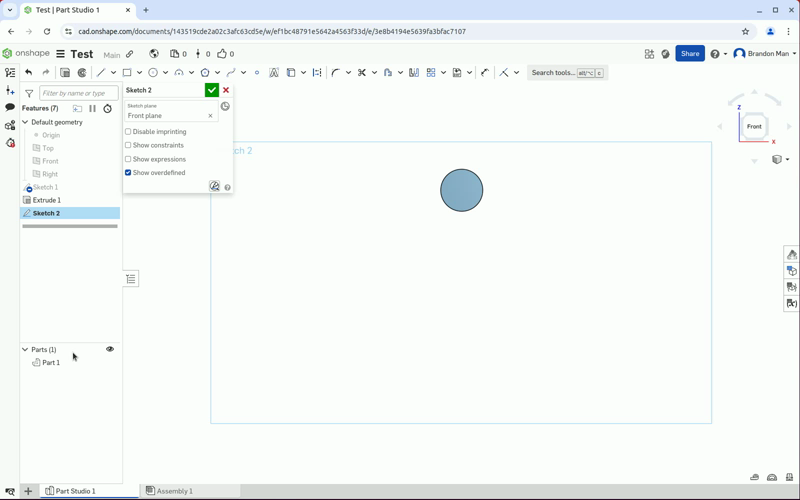
key(y)
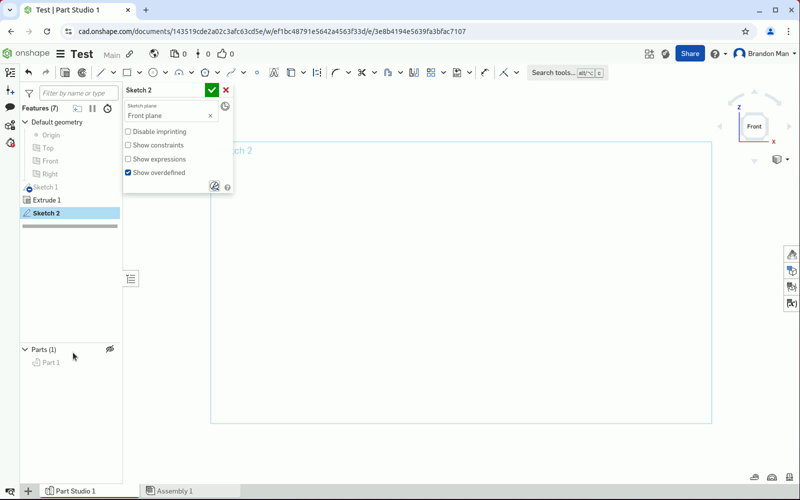
key(a)
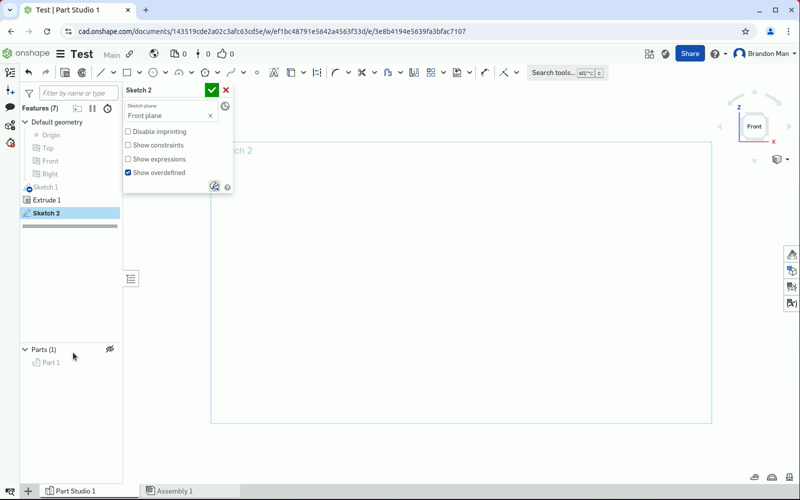
key_down(shift)
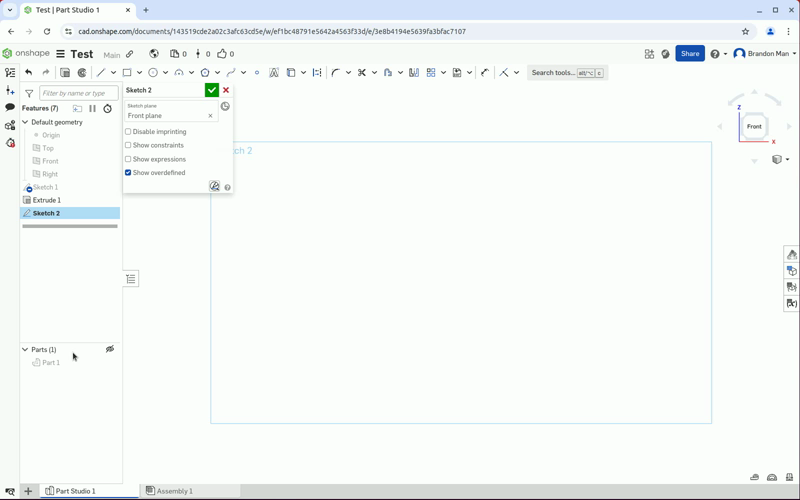
mouse_move(397, 265)
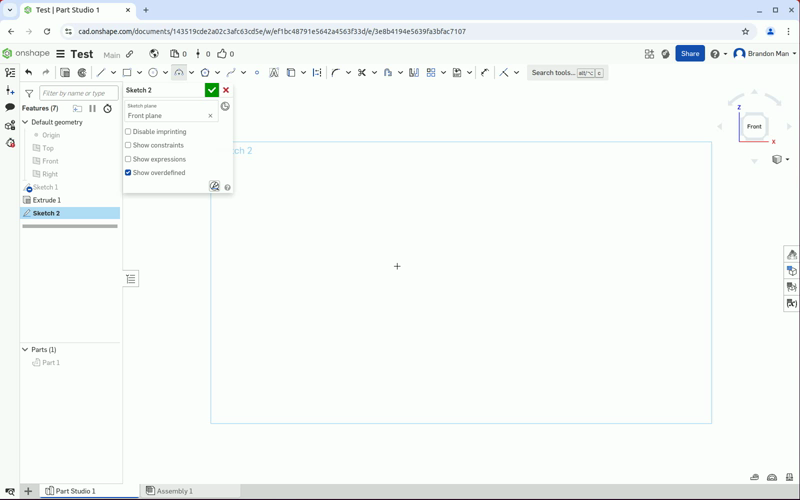
click(397, 265)
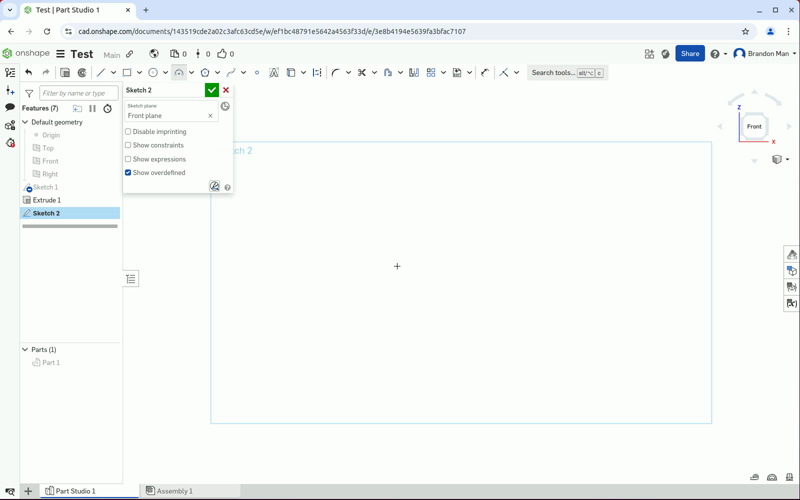
key_up(shift)
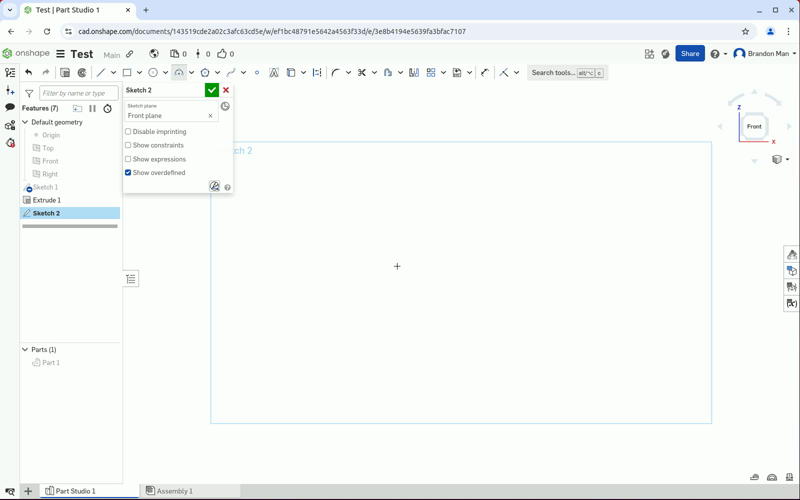
key_down(shift)
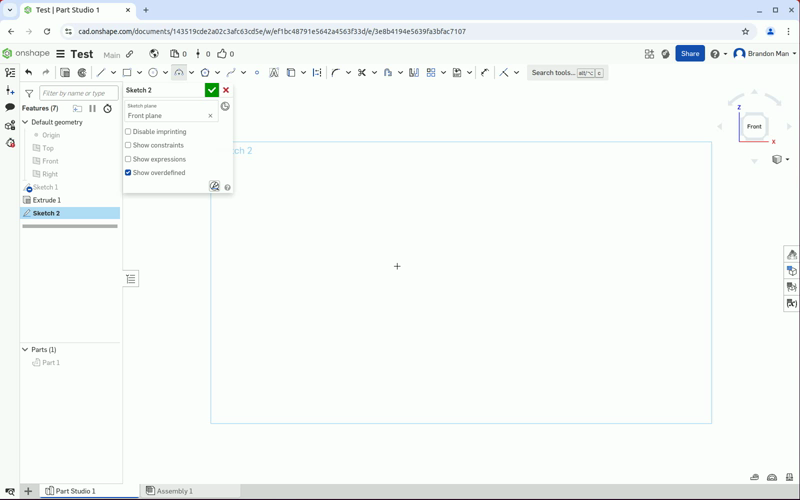
mouse_move(417, 301)
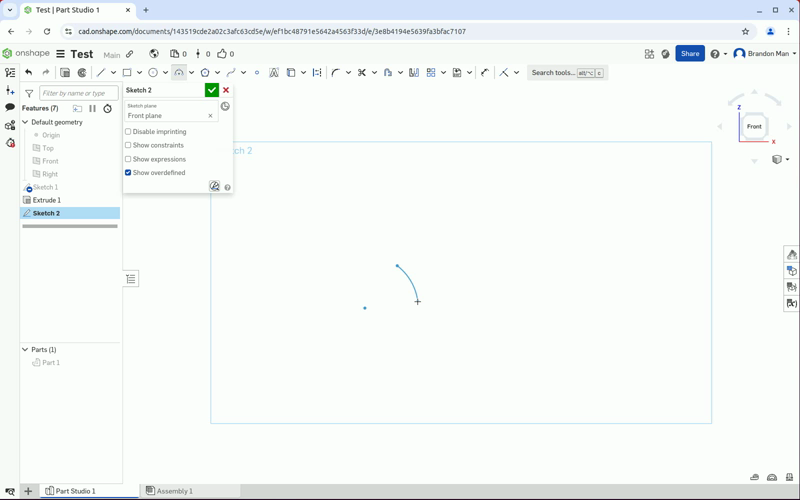
click(417, 301)
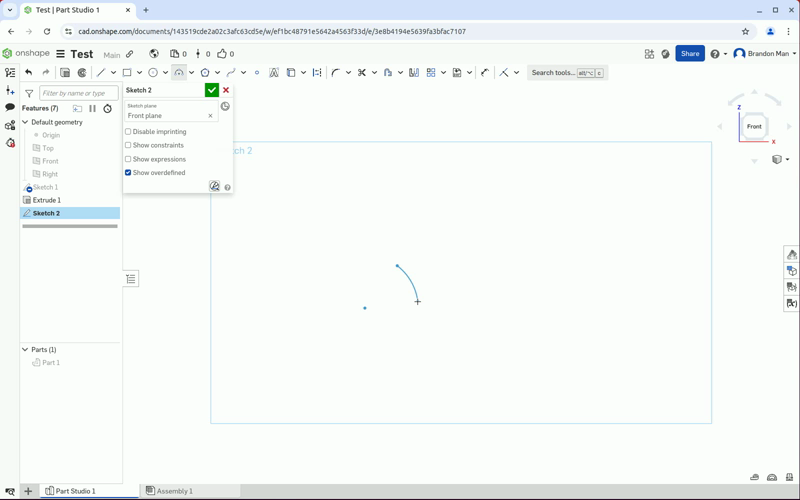
mouse_move(425, 273)
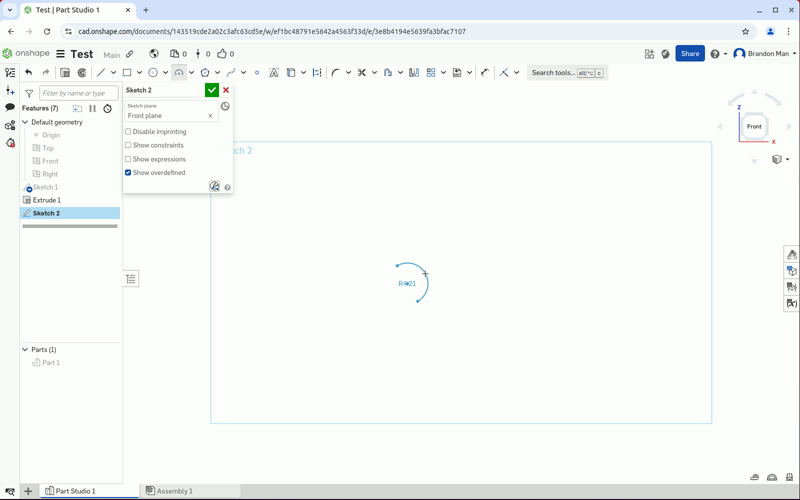
click(425, 273)
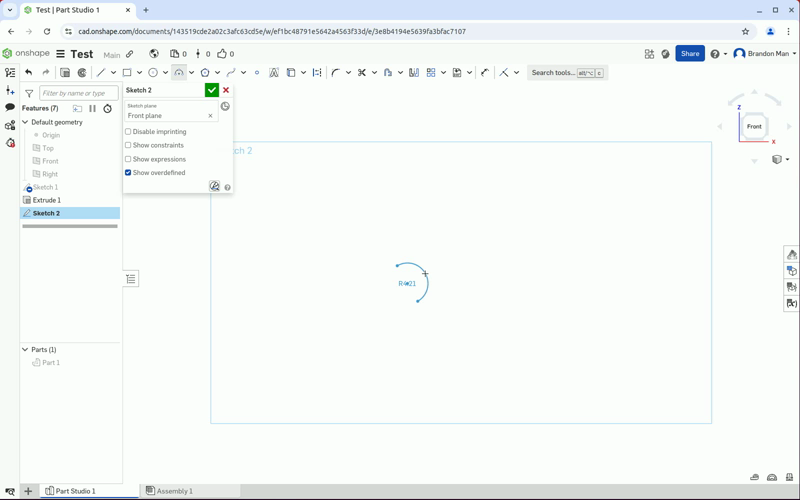
key_up(shift)
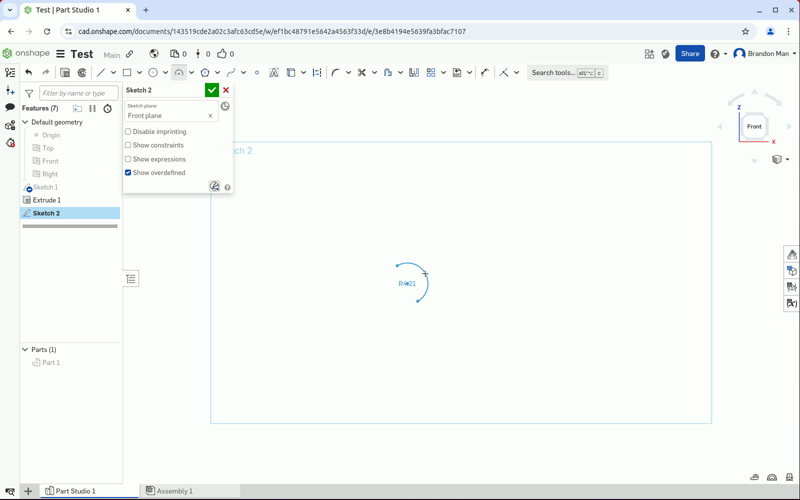
key(esc)
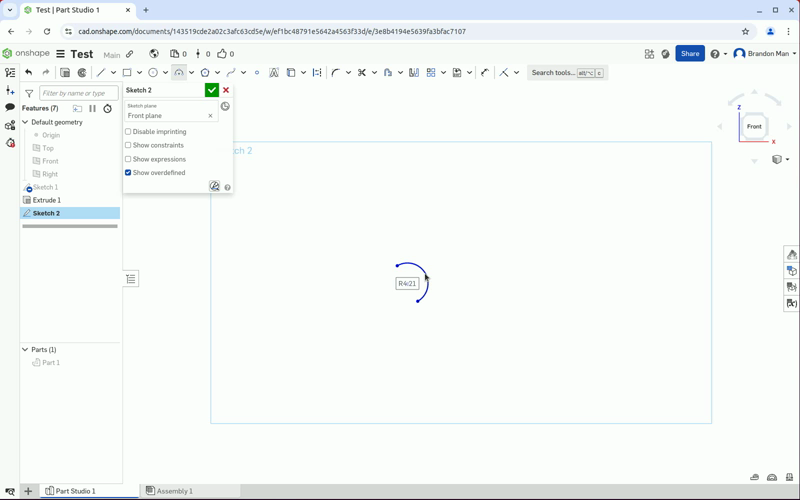
key(l)
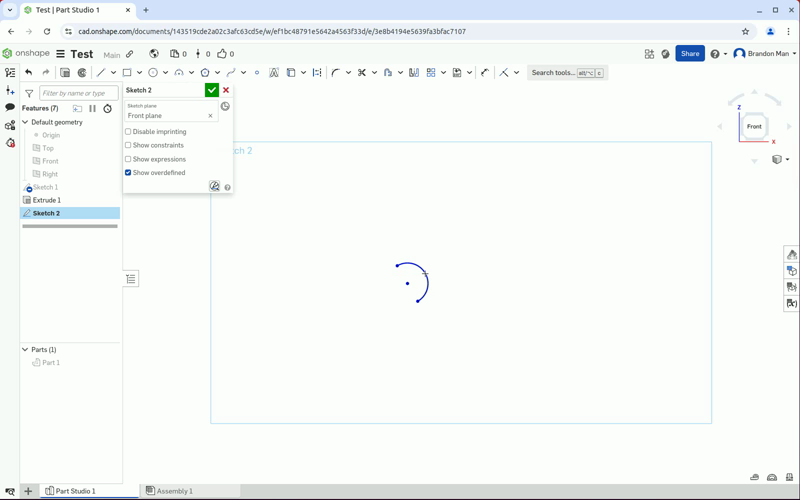
mouse_move(417, 301)
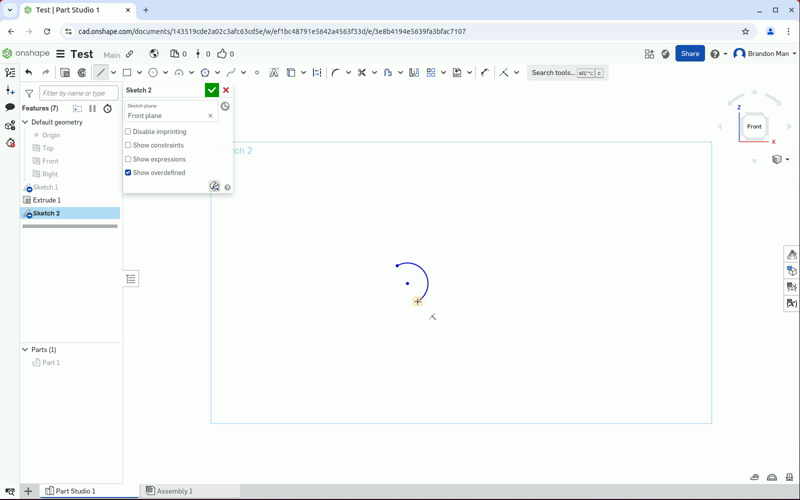
click(417, 301)
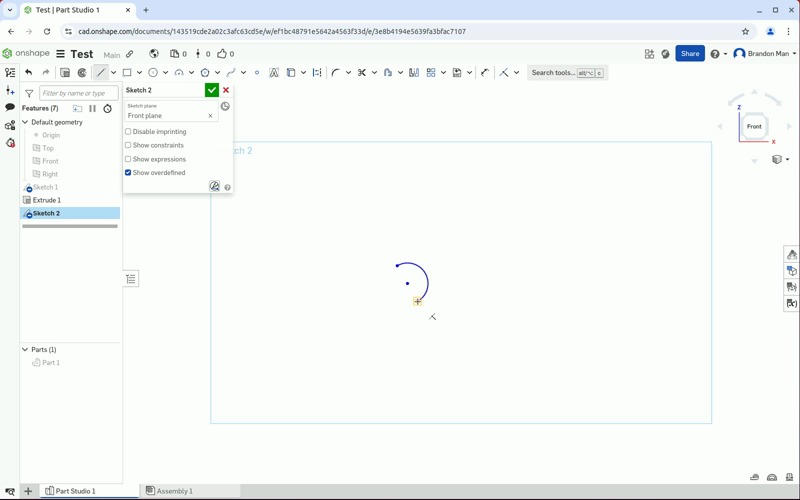
key_down(shift)
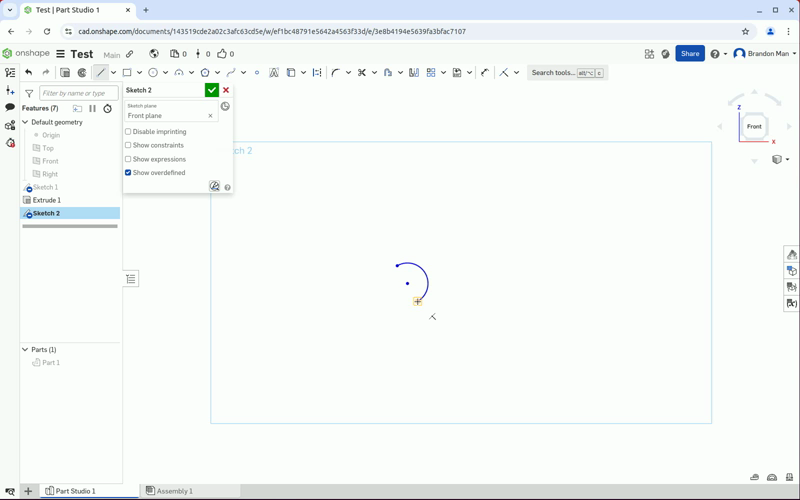
mouse_move(447, 301)
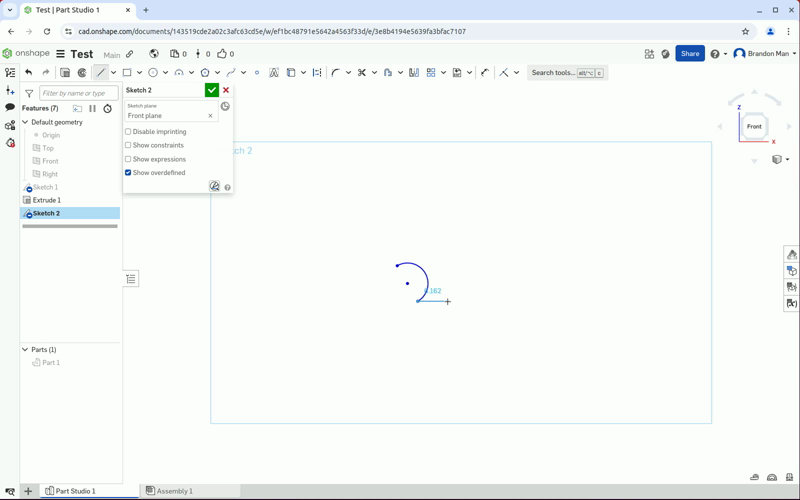
mouse_move(461, 276)
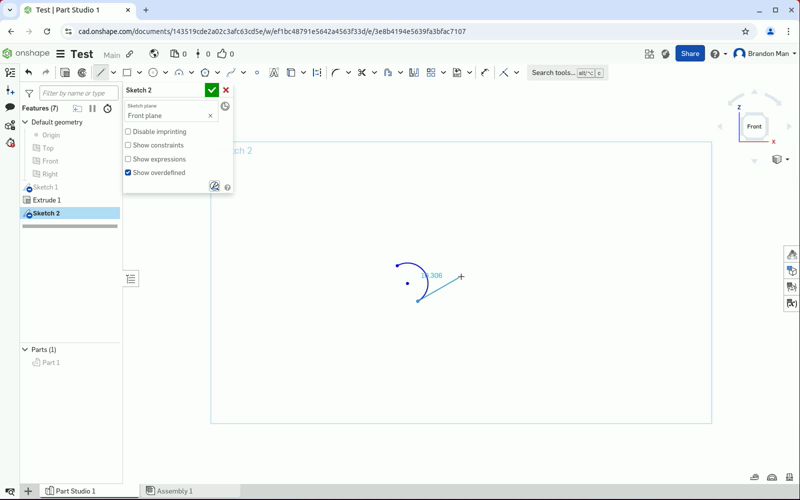
click(461, 276)
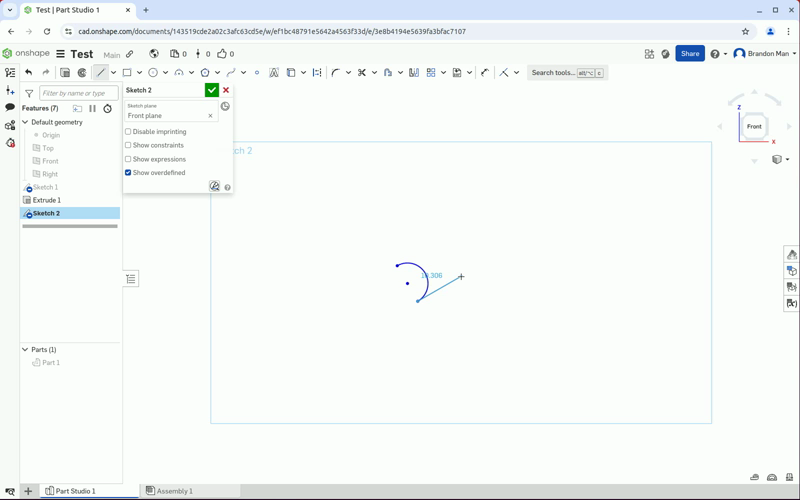
key_up(shift)
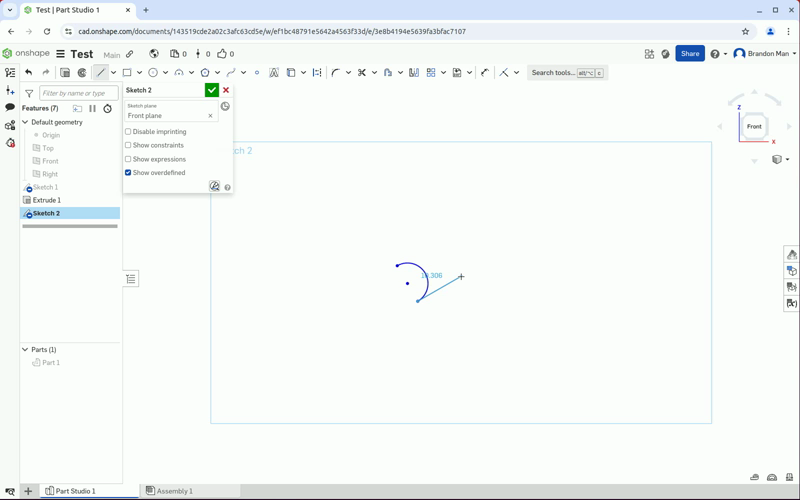
key_down(shift)
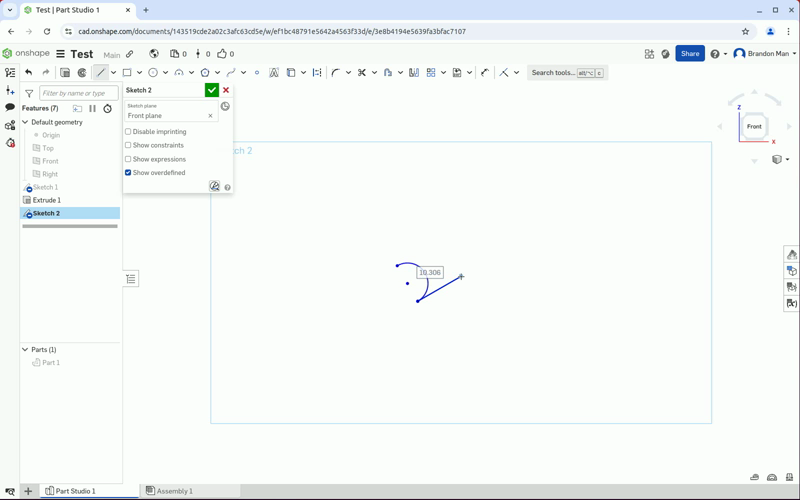
mouse_move(491, 276)
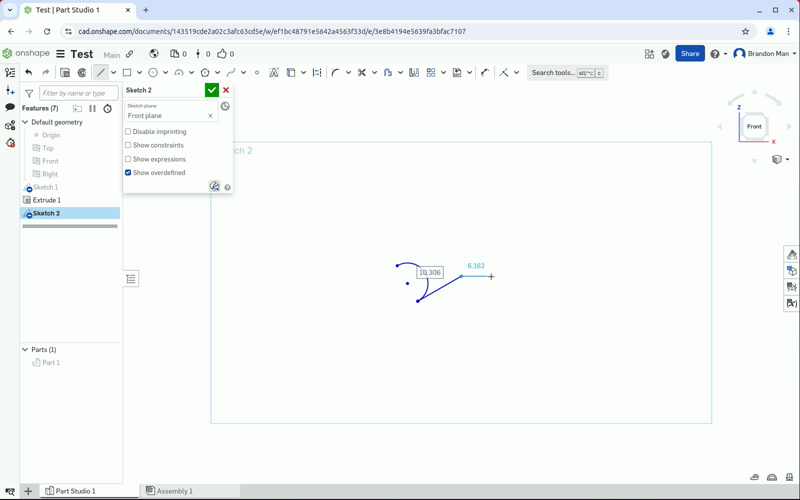
mouse_move(504, 301)
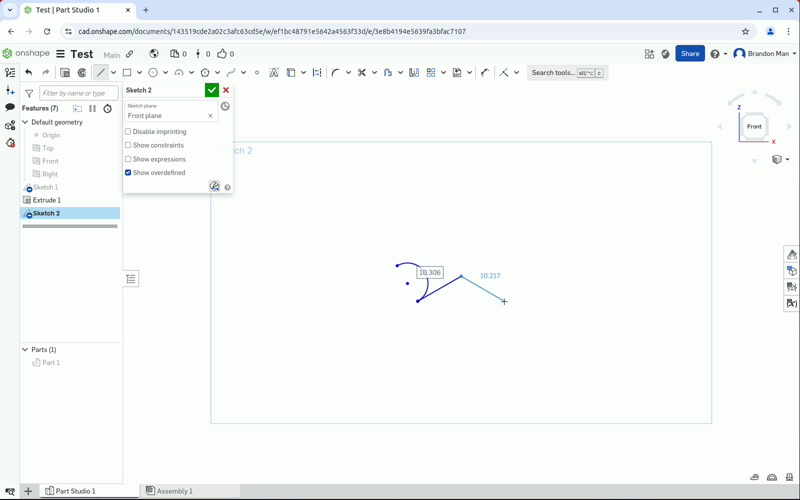
click(504, 301)
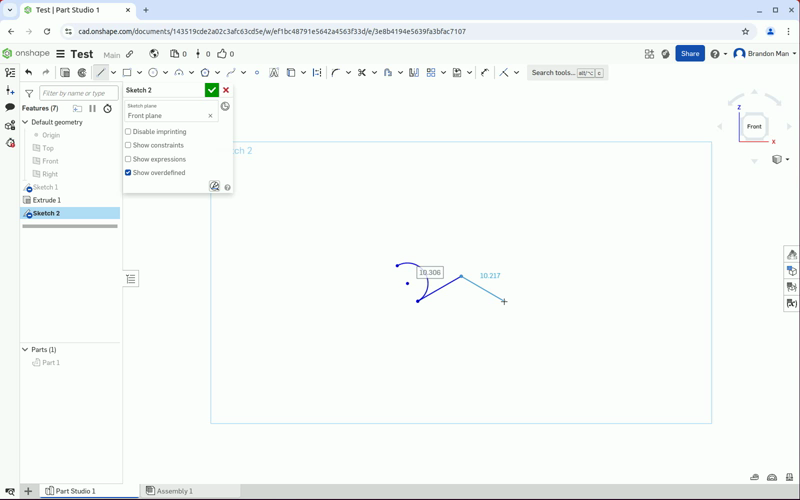
key_up(shift)
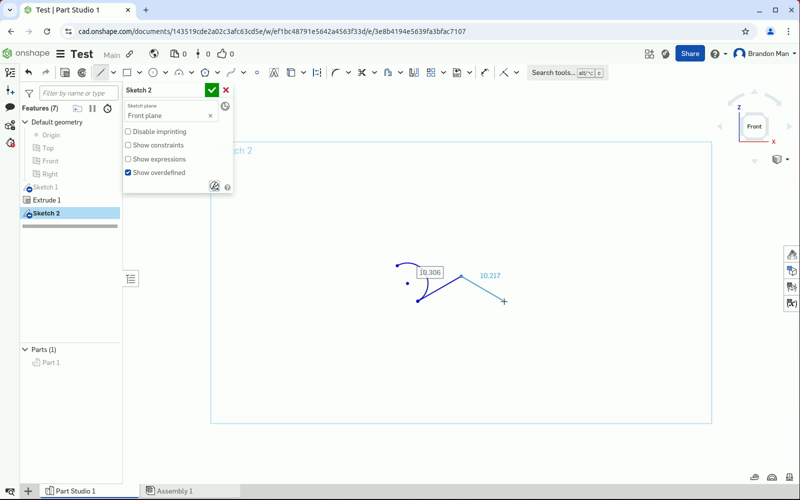
key(esc)
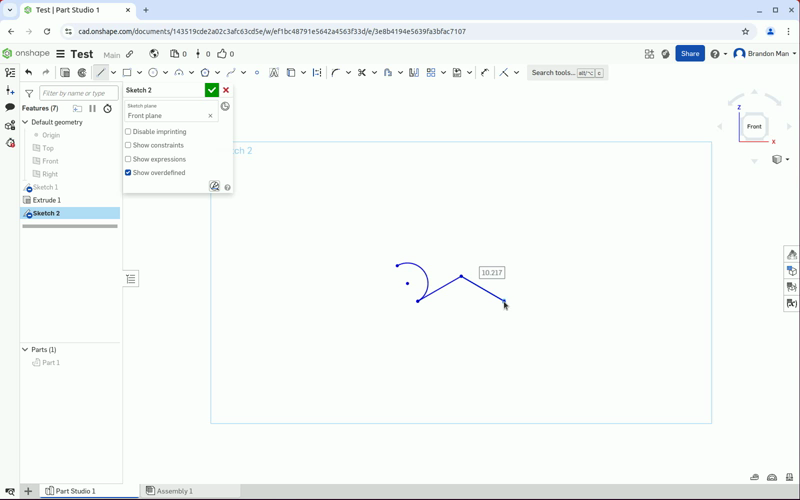
key(a)
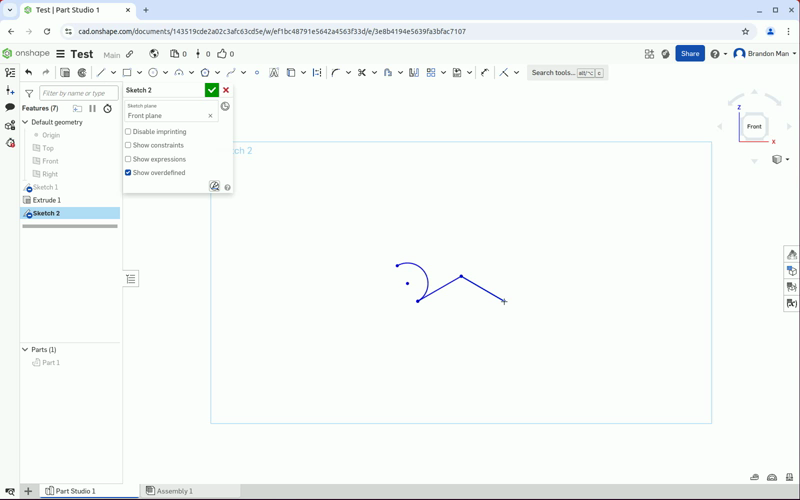
mouse_move(504, 301)
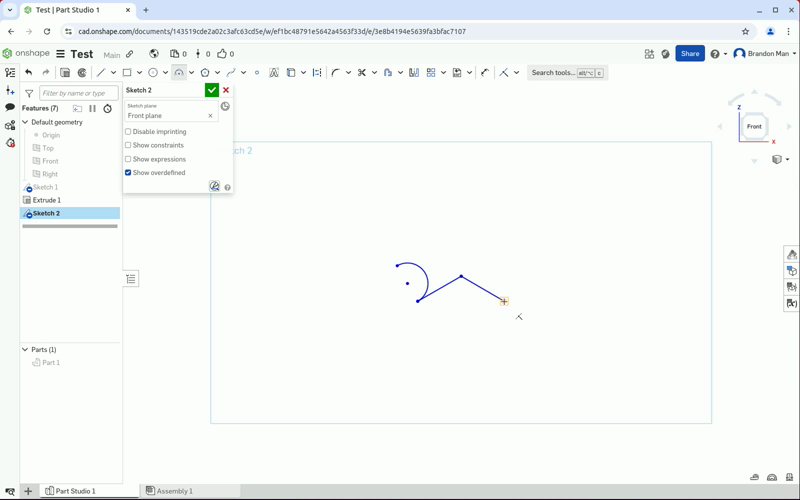
click(504, 301)
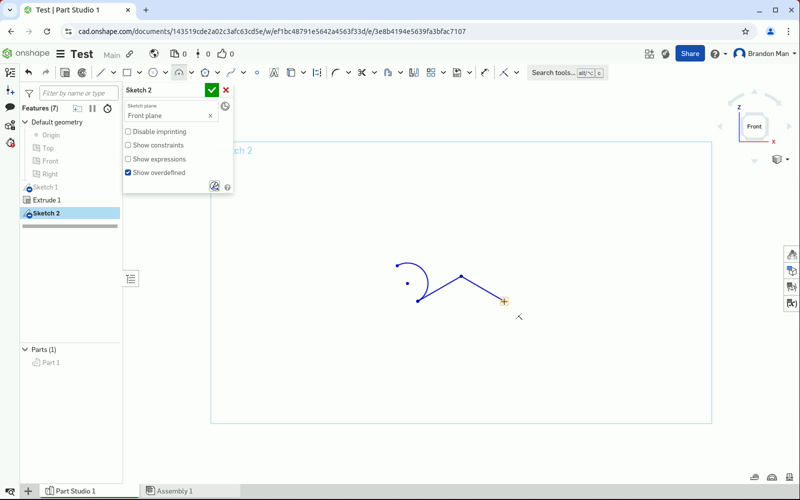
key_down(shift)
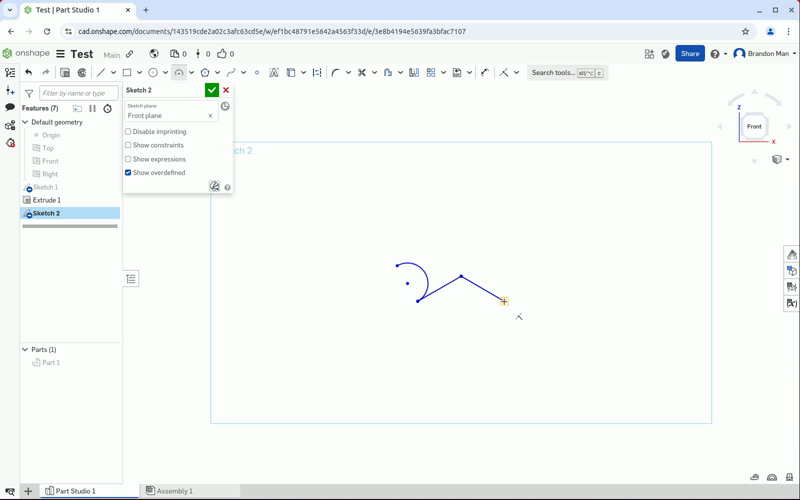
mouse_move(523, 265)
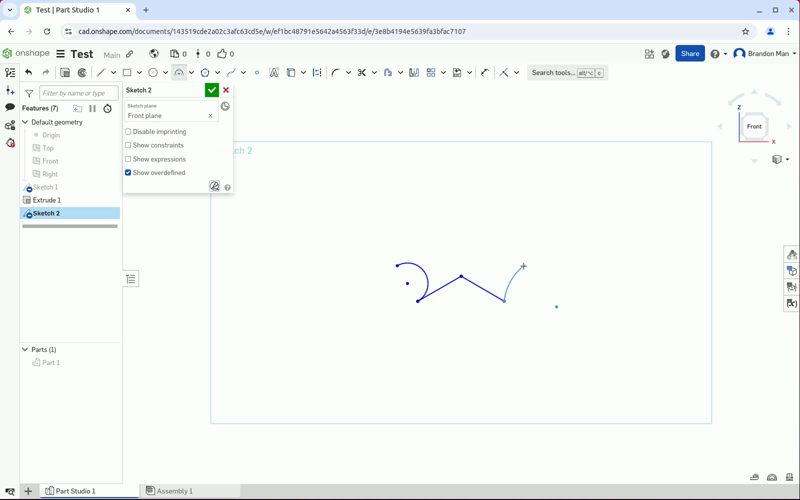
click(523, 265)
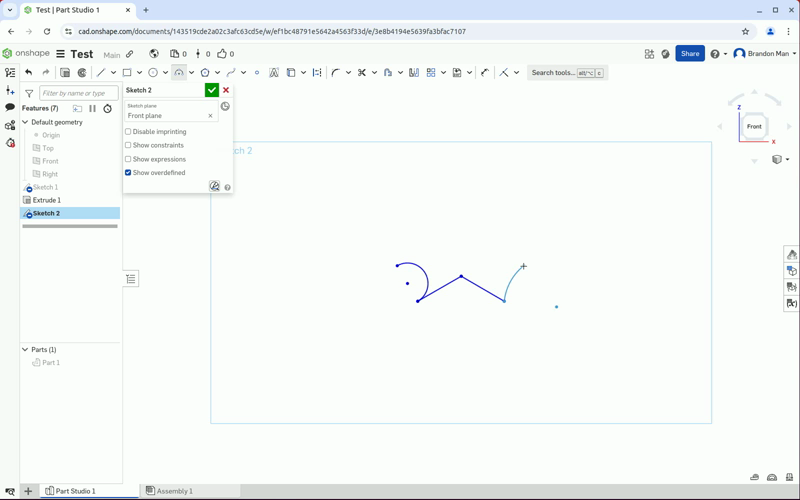
mouse_move(495, 273)
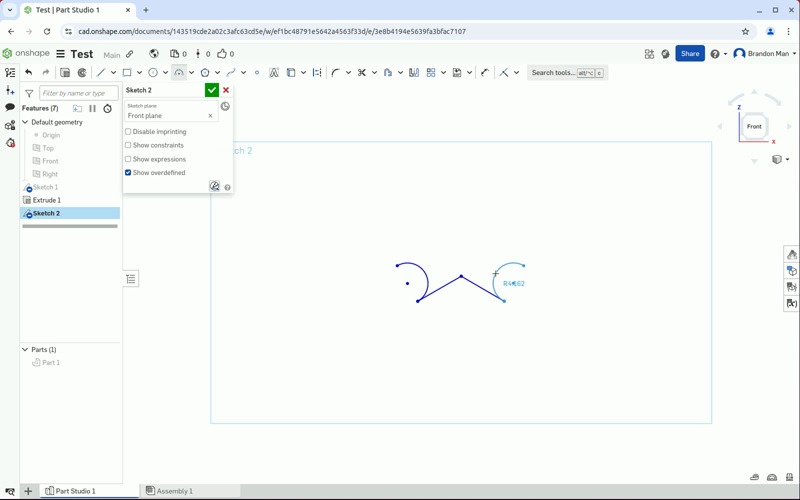
click(495, 273)
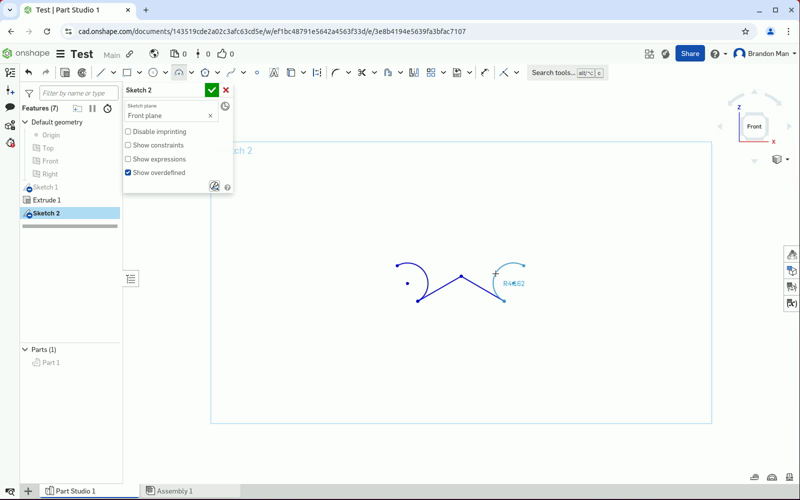
key_up(shift)
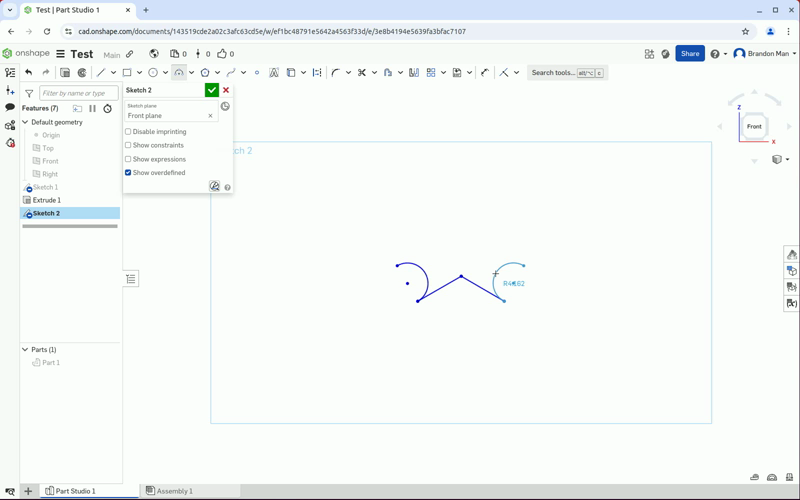
key(esc)
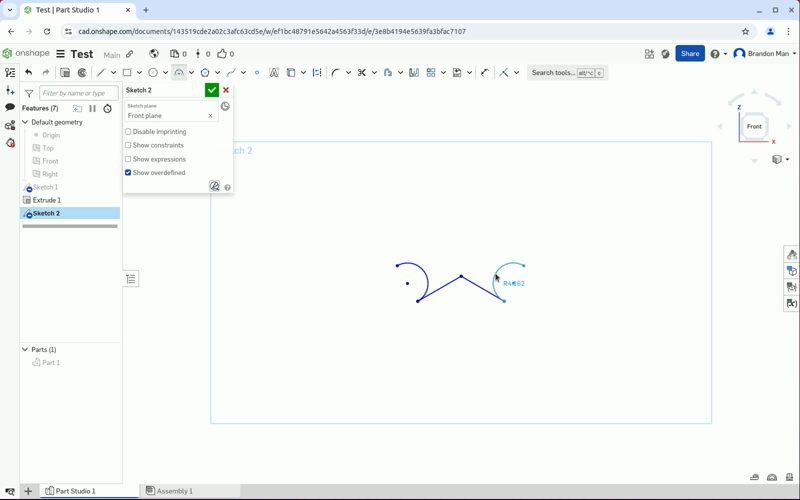
key(l)
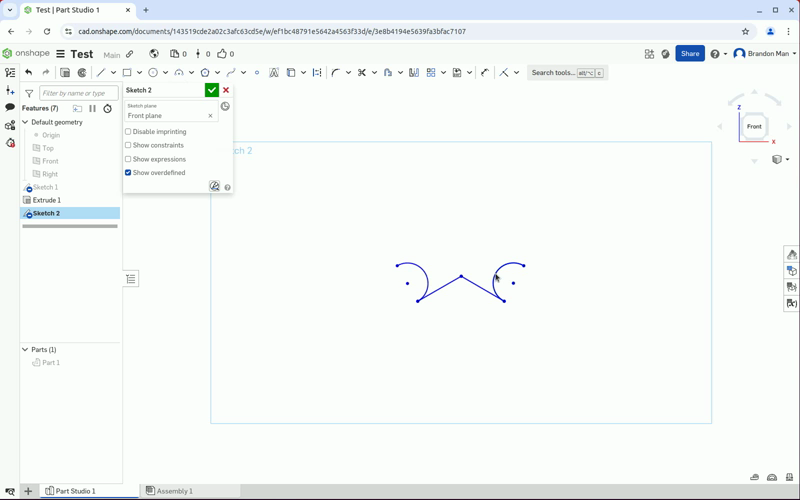
mouse_move(523, 265)
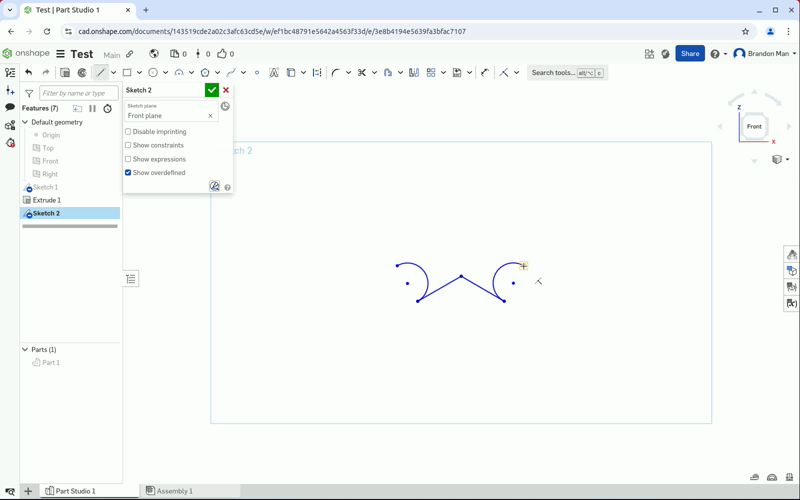
click(523, 265)
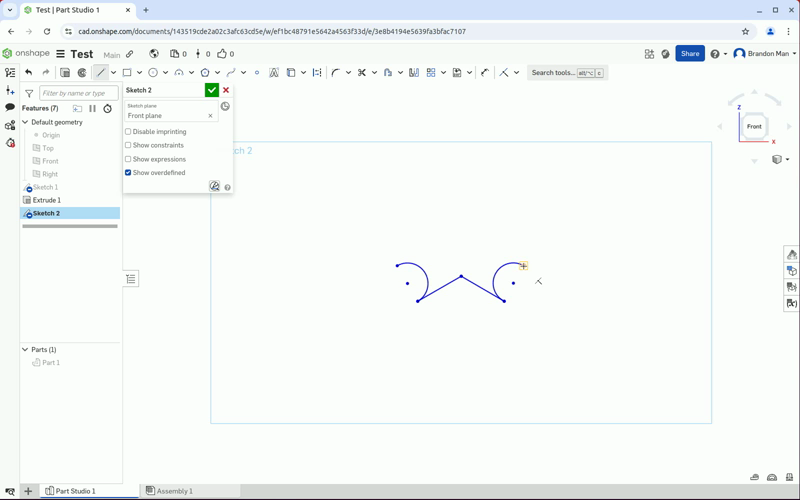
key_down(shift)
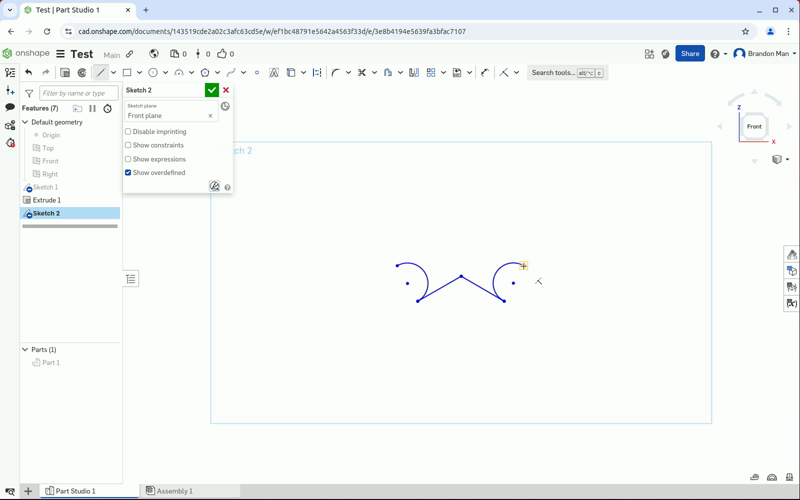
mouse_move(553, 265)
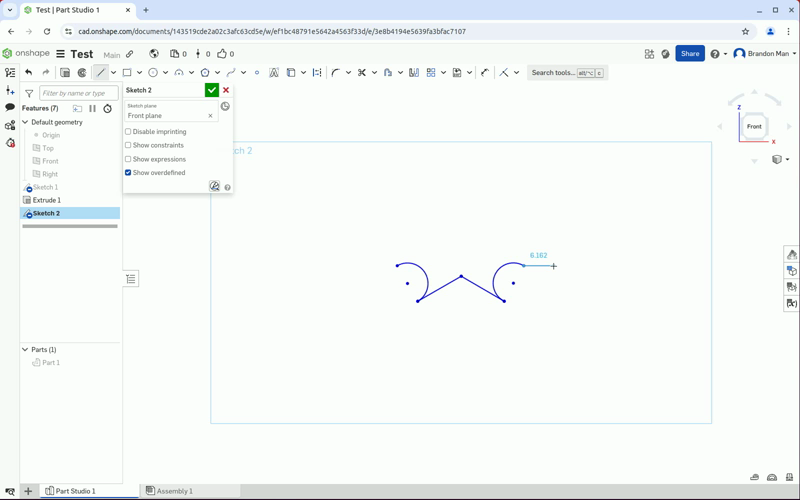
mouse_move(481, 240)
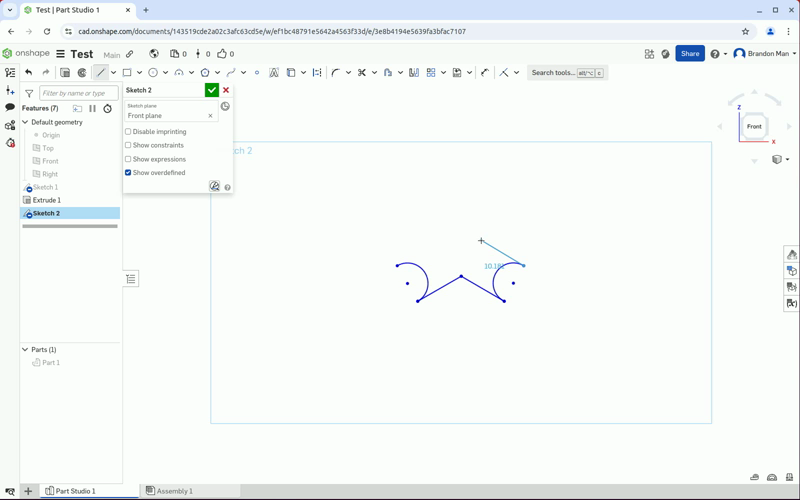
click(481, 240)
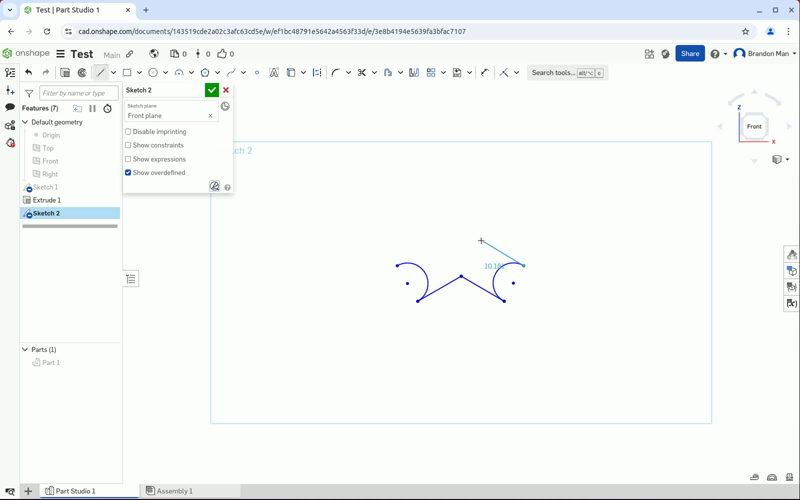
key_up(shift)
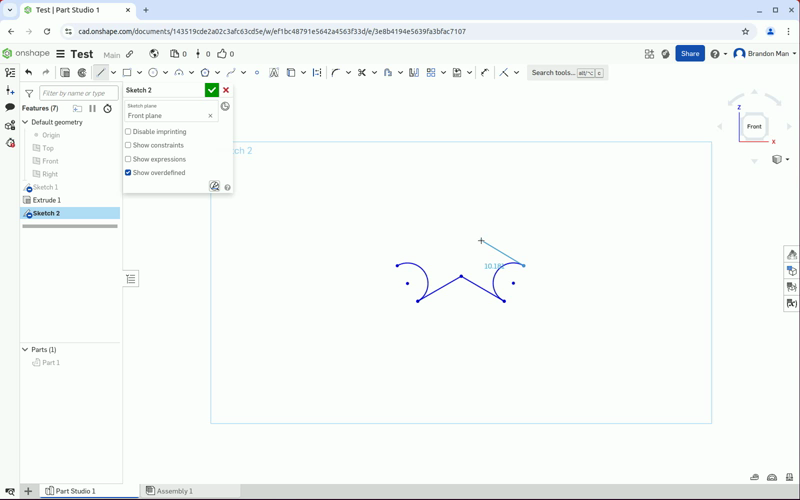
key_down(shift)
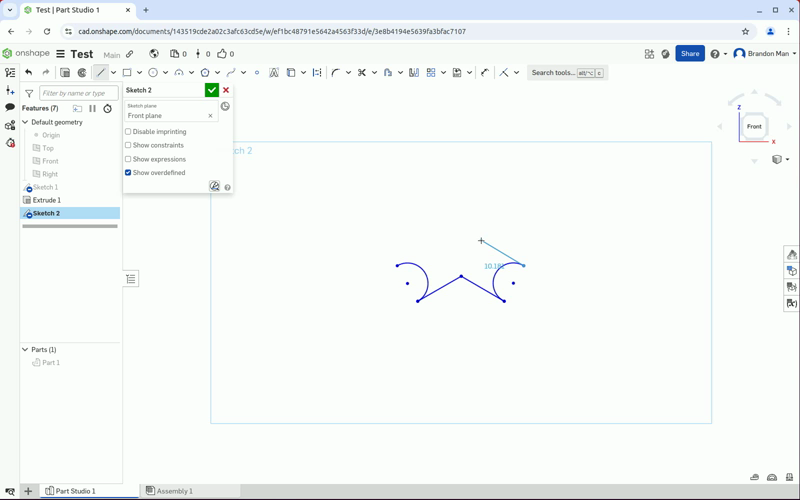
mouse_move(511, 240)
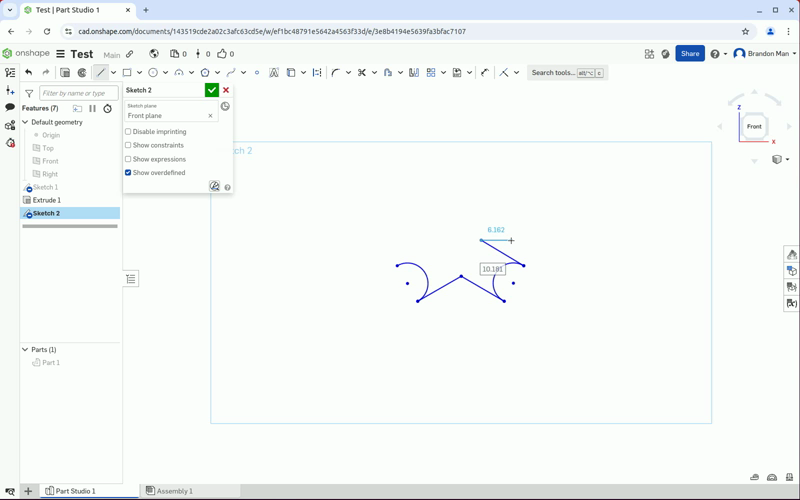
mouse_move(481, 190)
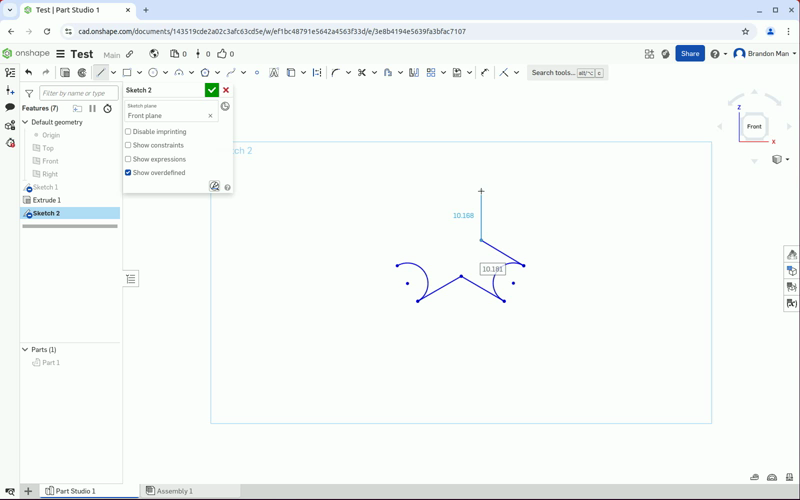
click(481, 190)
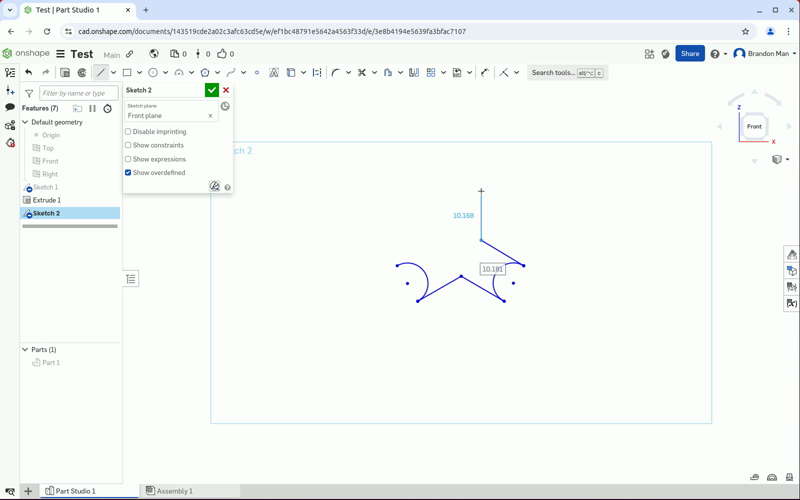
key_up(shift)
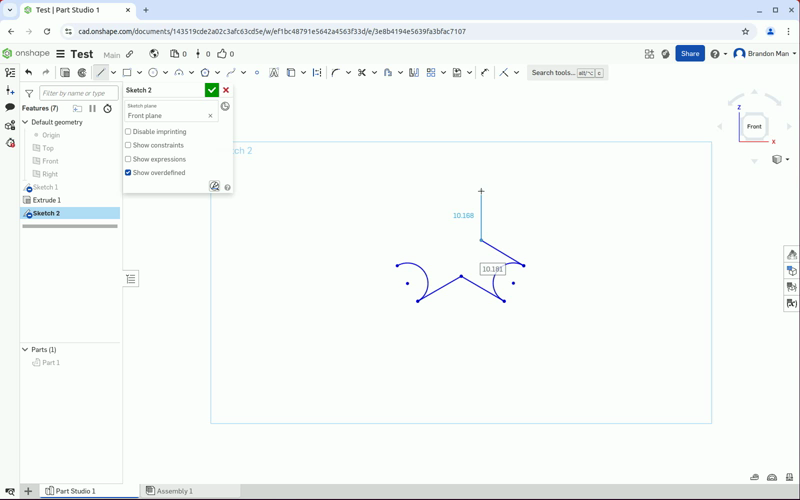
key(esc)
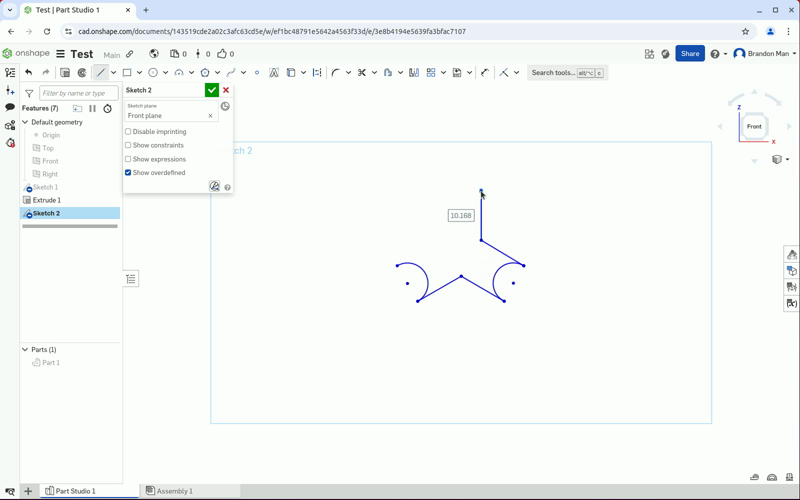
key(a)
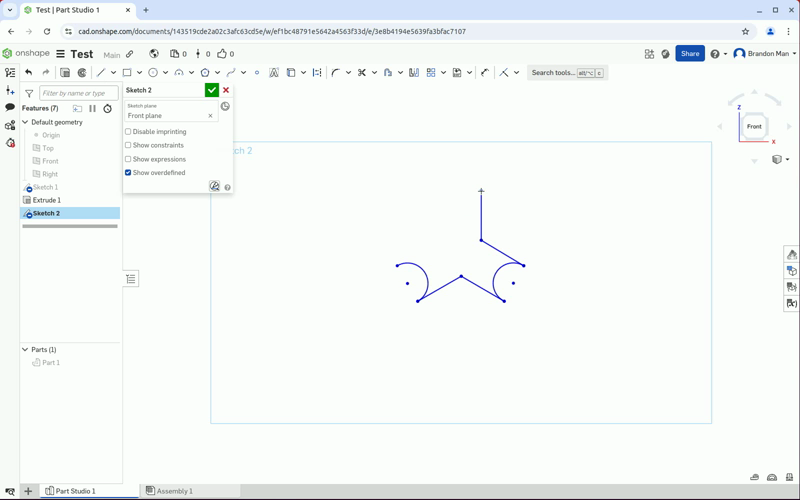
mouse_move(481, 190)
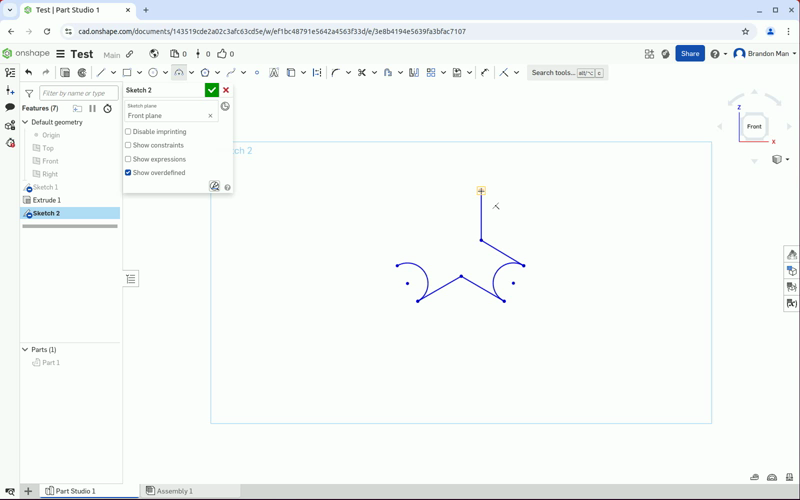
click(481, 190)
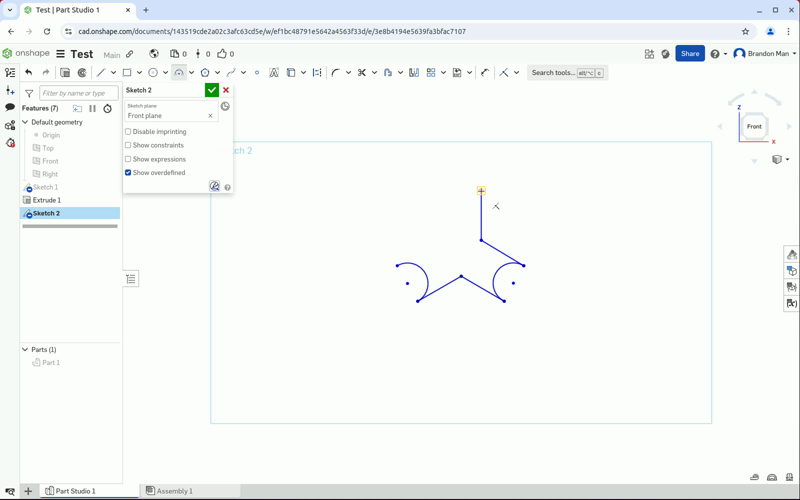
key_down(shift)
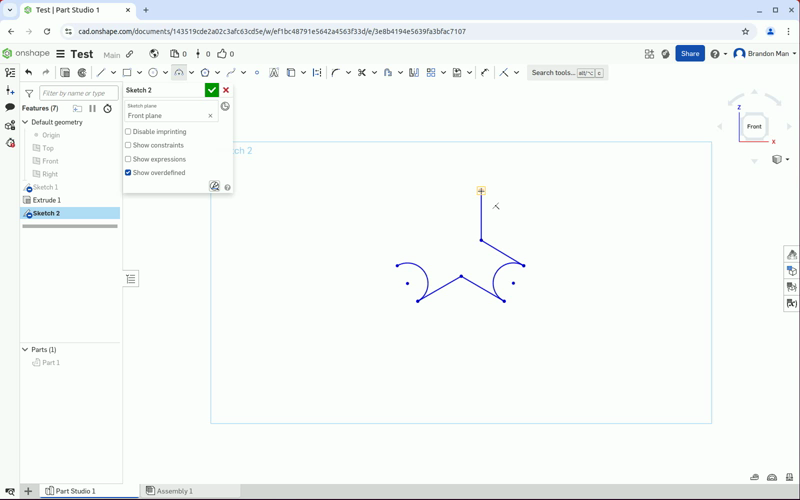
mouse_move(440, 192)
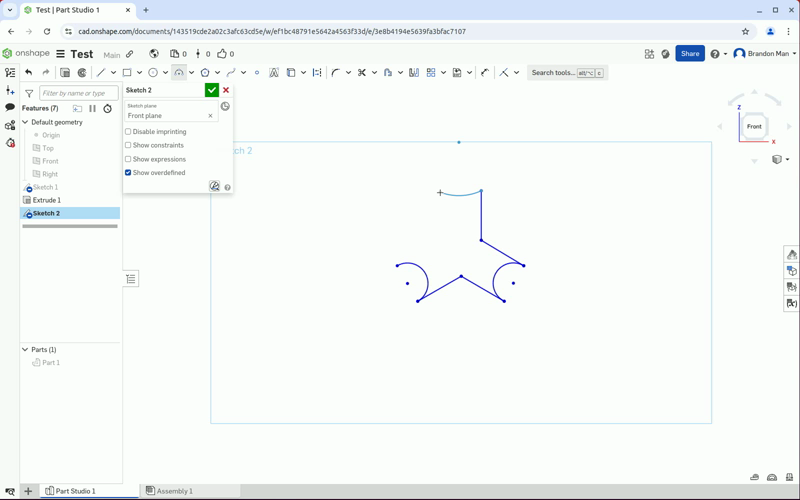
click(440, 192)
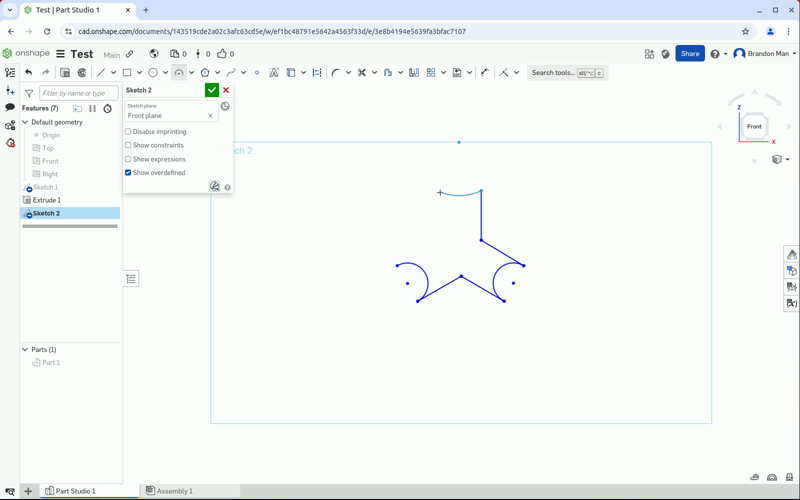
mouse_move(461, 211)
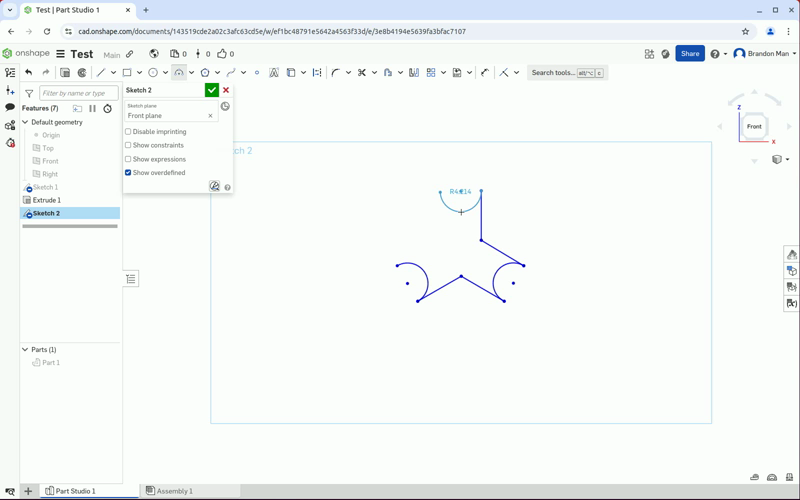
click(461, 211)
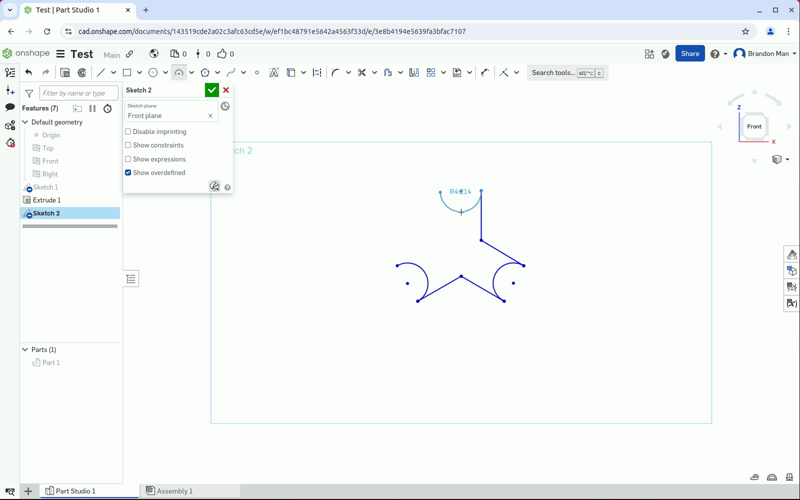
key_up(shift)
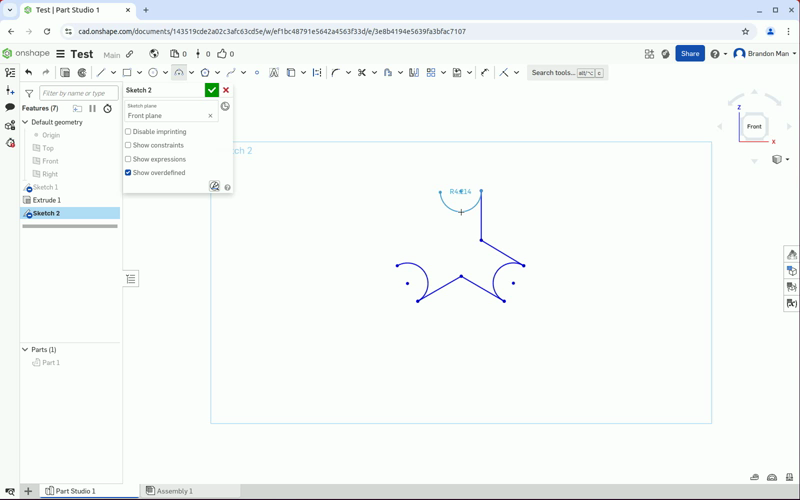
key(esc)
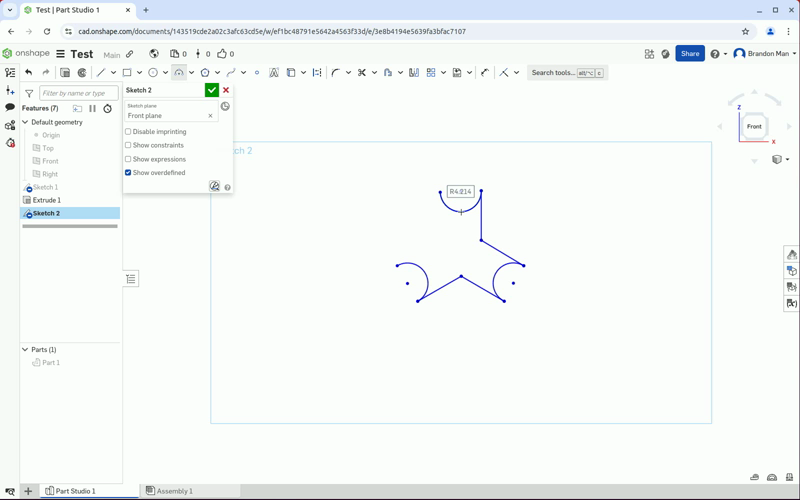
key(l)
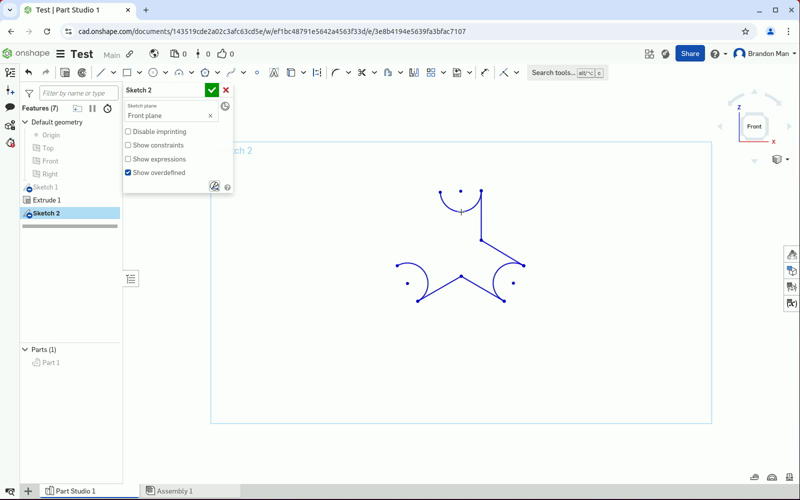
mouse_move(440, 192)
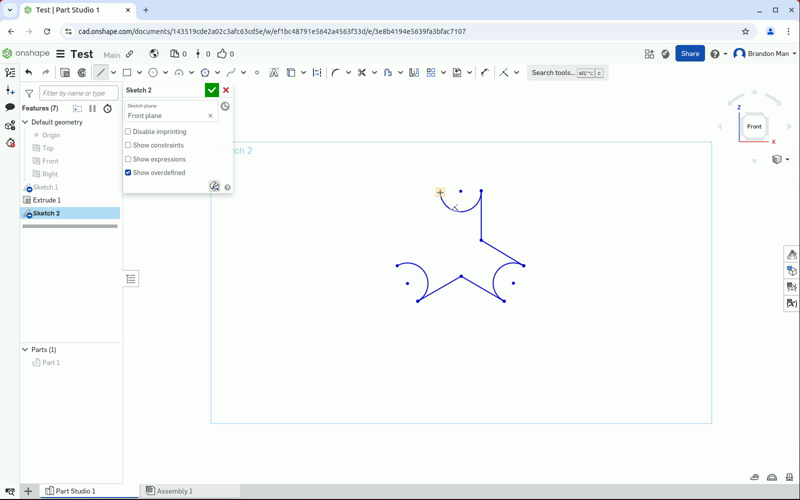
click(440, 192)
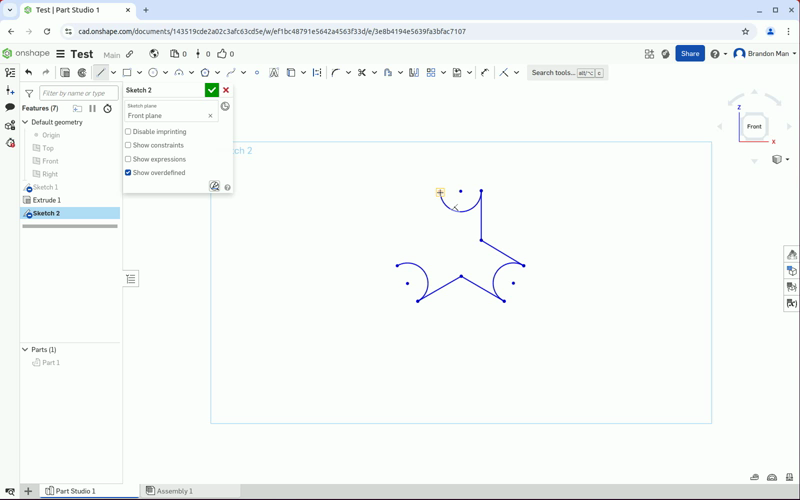
key_down(shift)
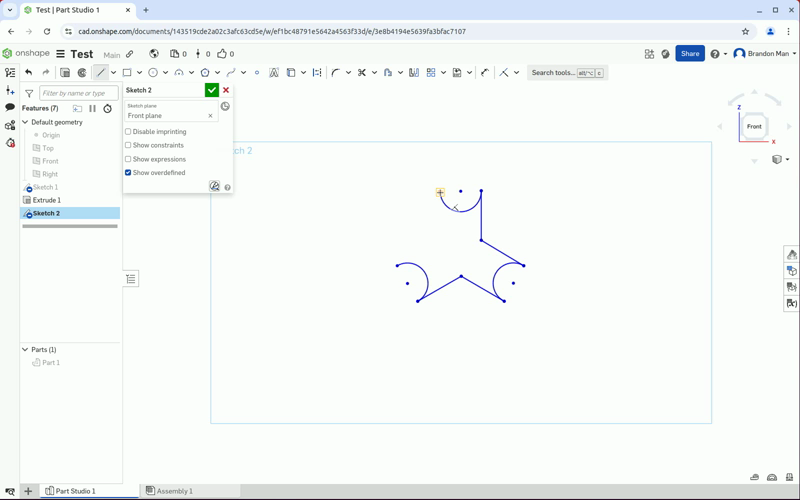
mouse_move(470, 192)
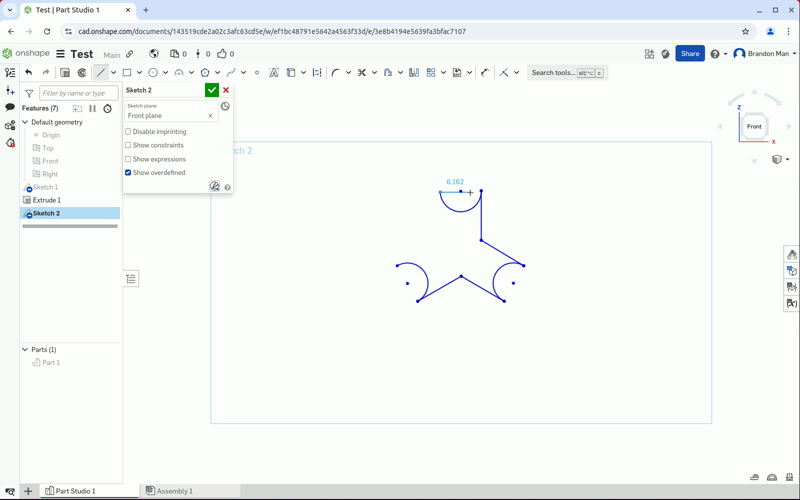
mouse_move(440, 240)
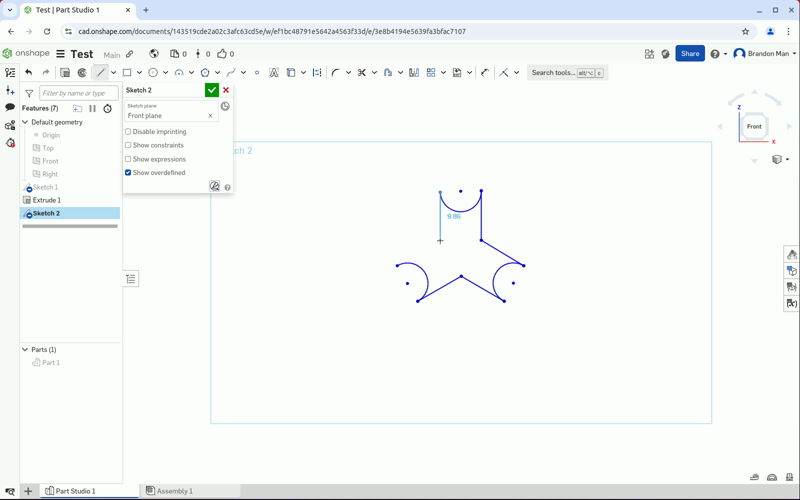
click(440, 240)
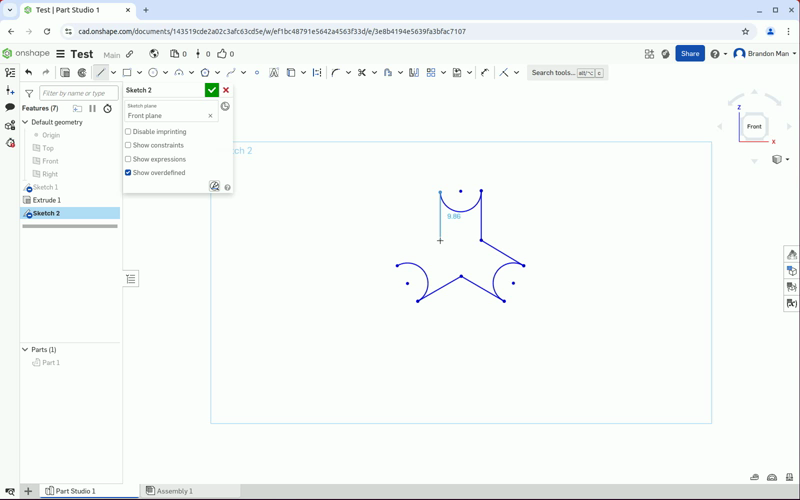
key_up(shift)
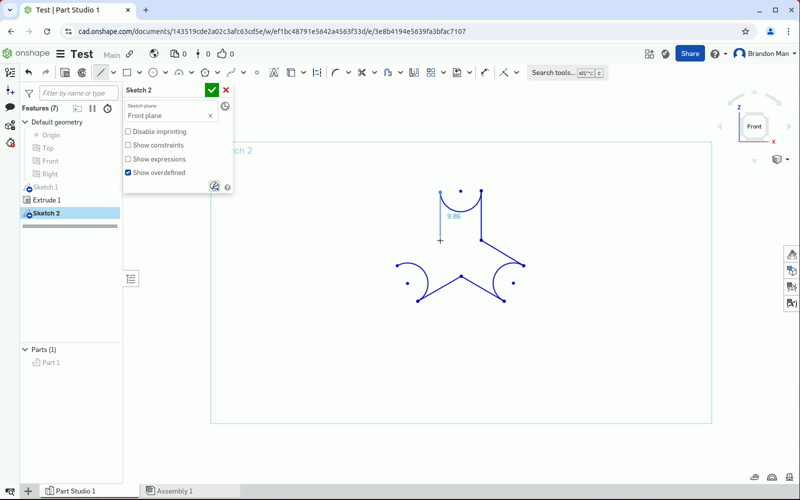
mouse_move(470, 240)
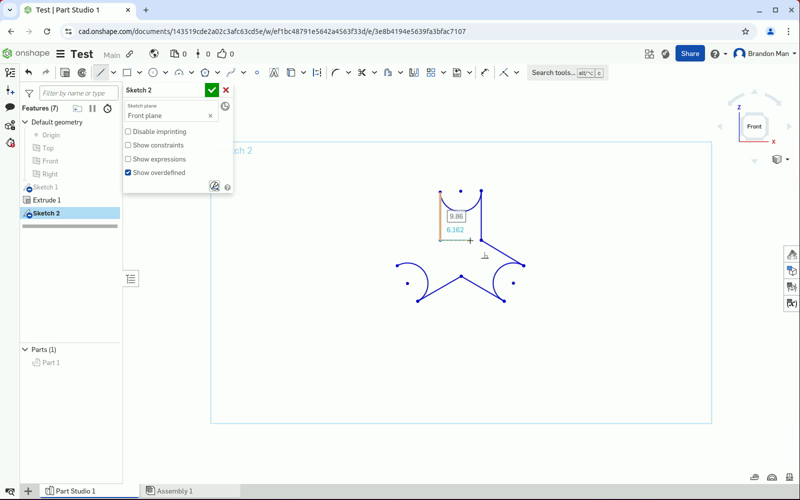
key_down(shift)
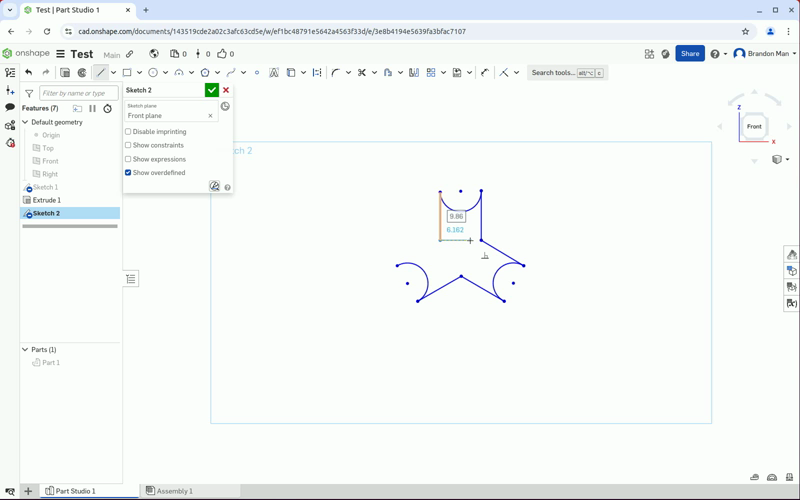
mouse_move(397, 265)
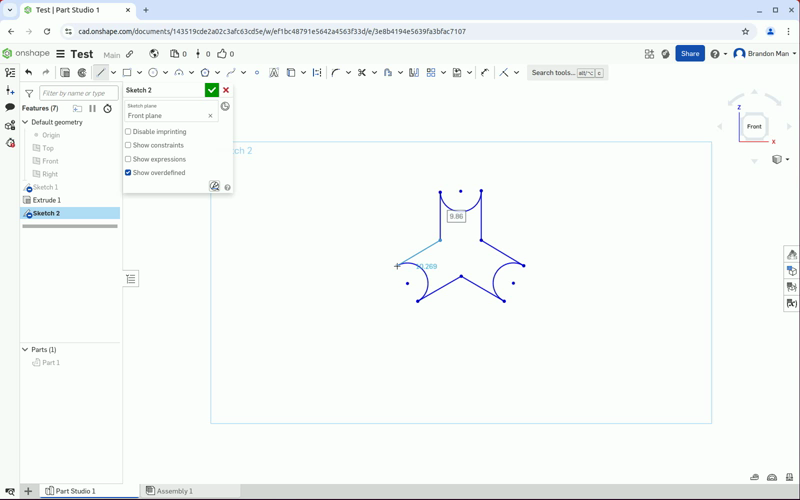
key_up(shift)
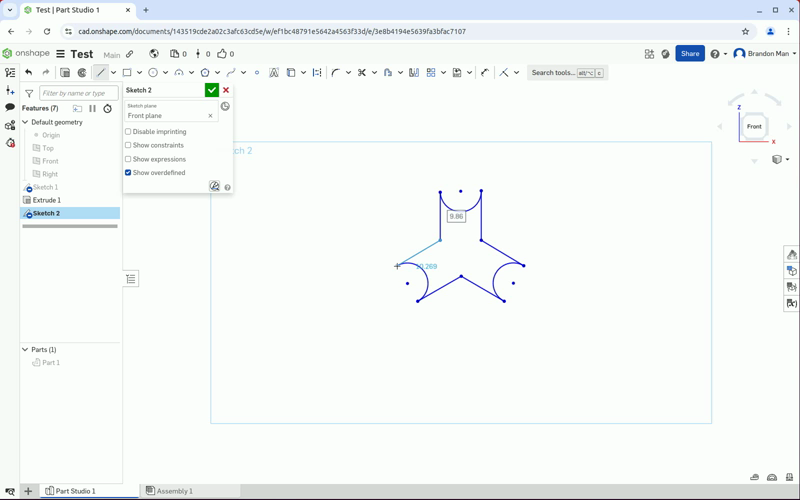
click(397, 265)
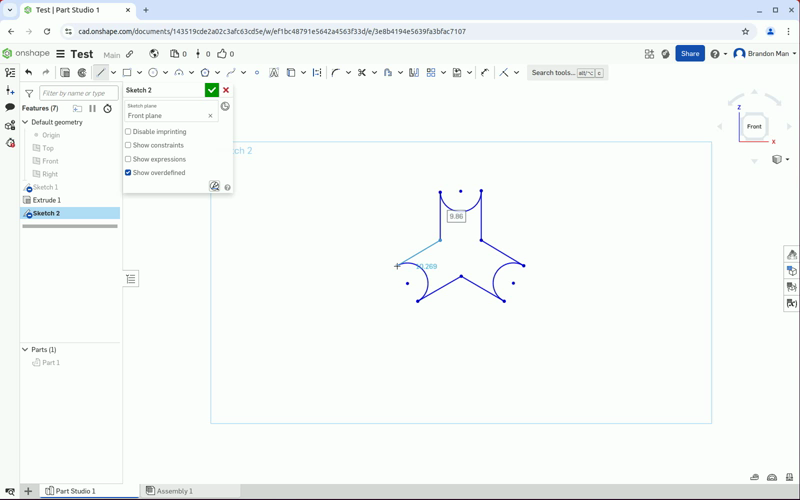
key(esc)
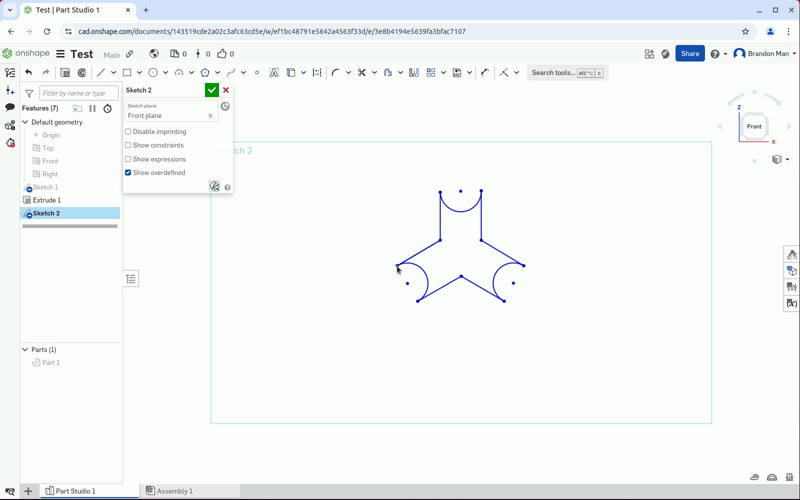
mouse_move(421, 259)
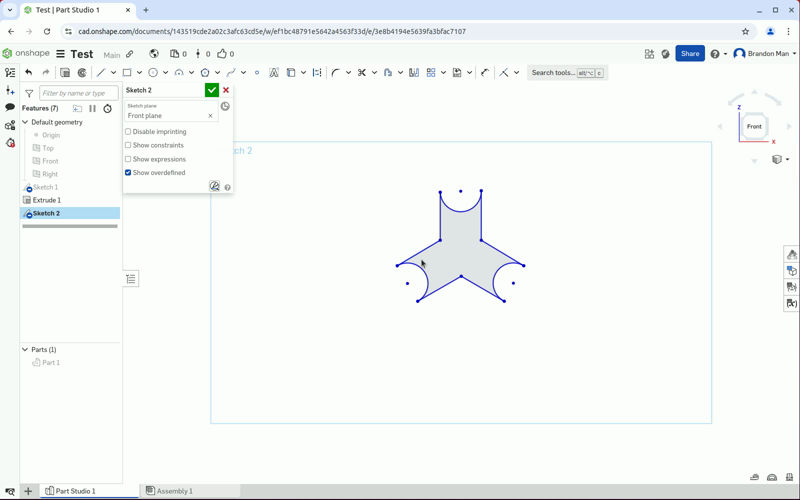
click(421, 259)
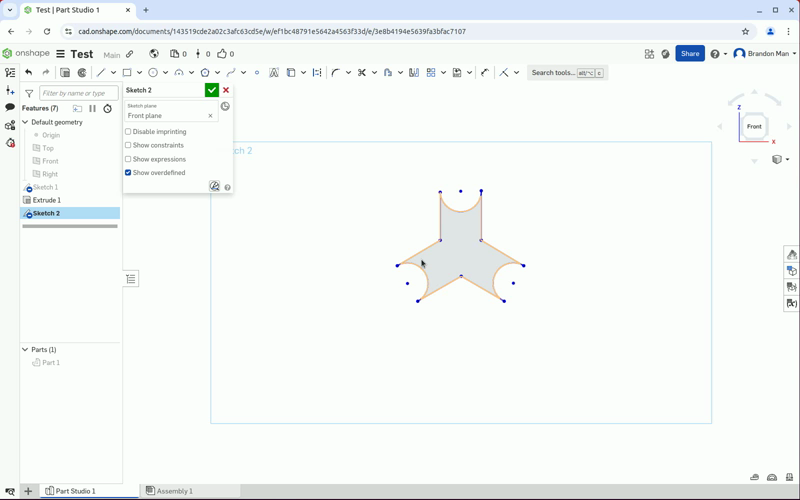
mouse_move(73, 352)
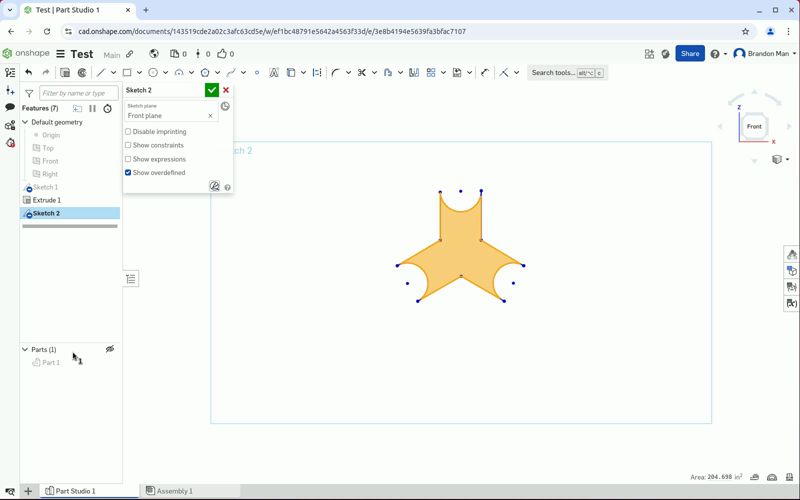
key(shift+y)
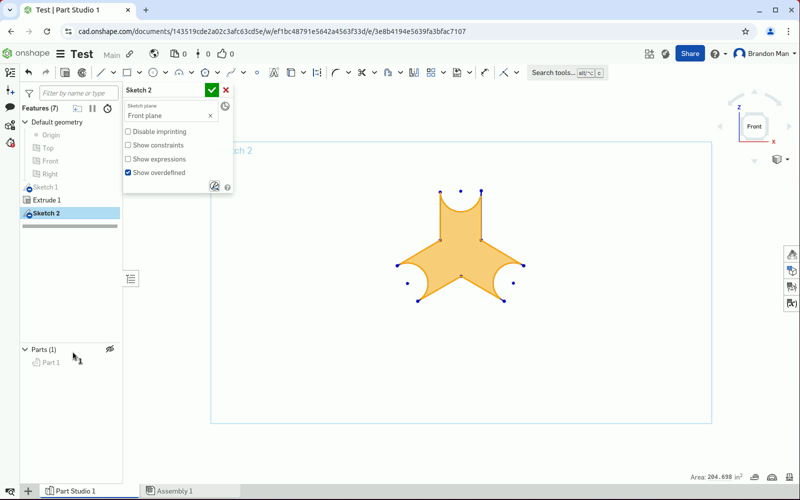
key(shift+e)
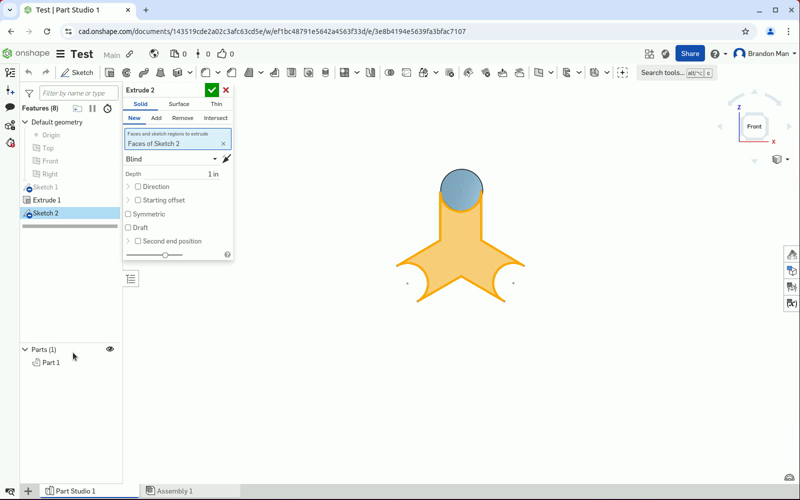
mouse_move(143, 106)
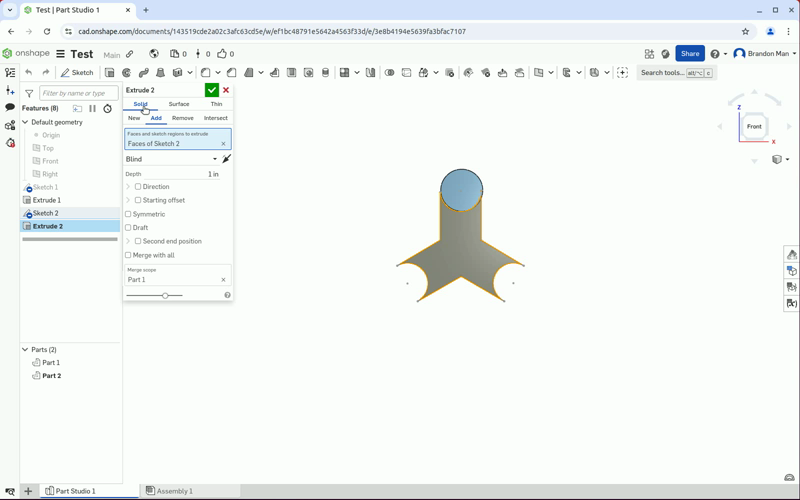
click(143, 106)
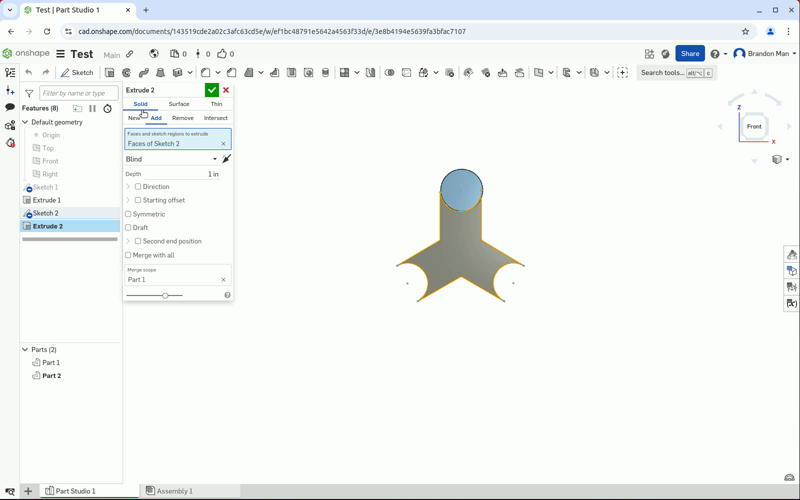
mouse_move(137, 120)
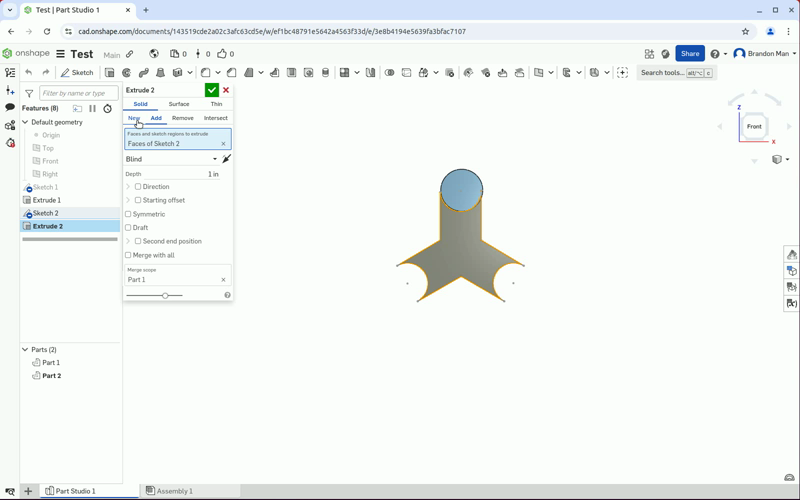
click(137, 120)
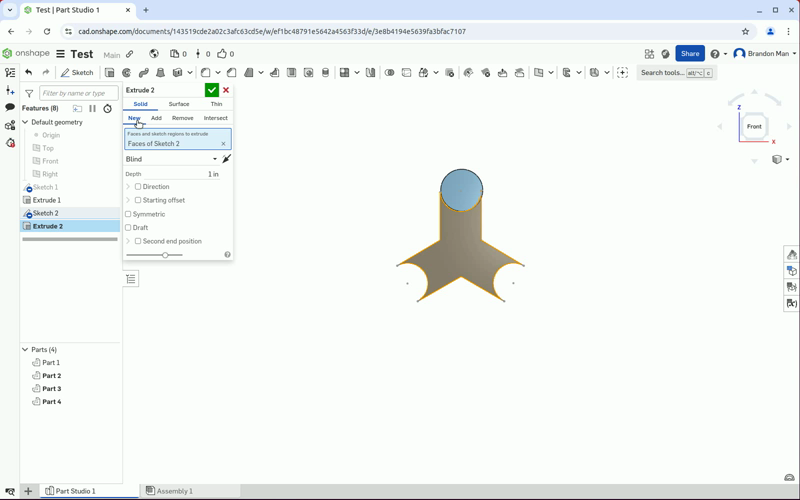
key(tab, 4)
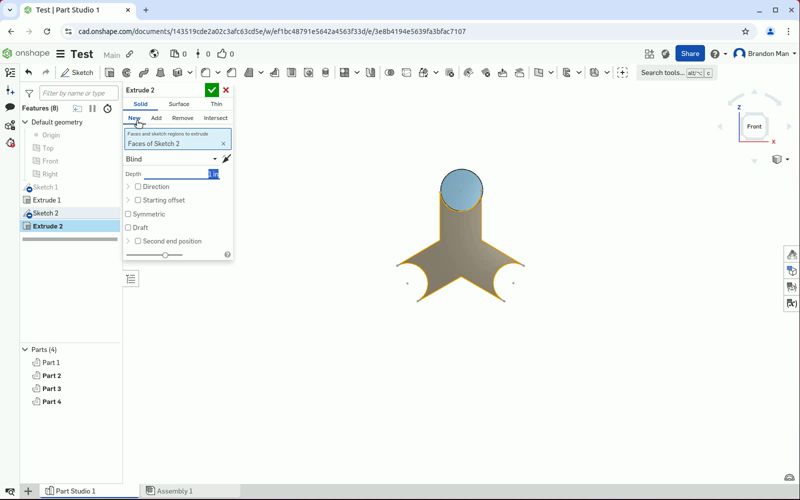
text(5.536)
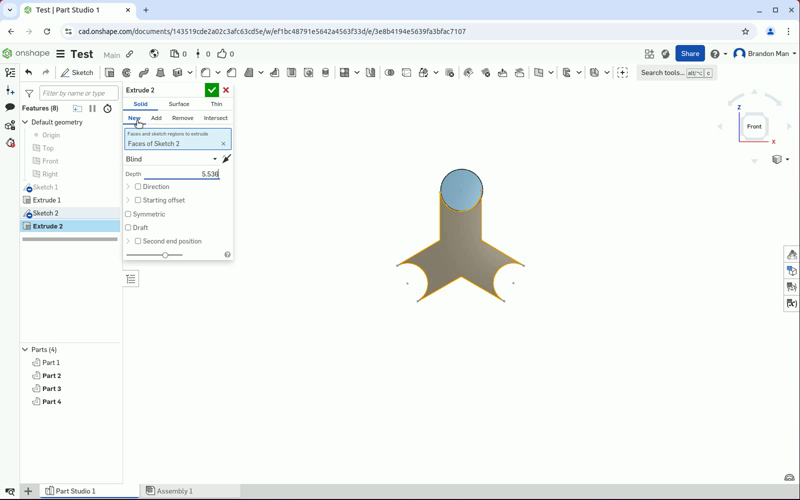
key(enter)
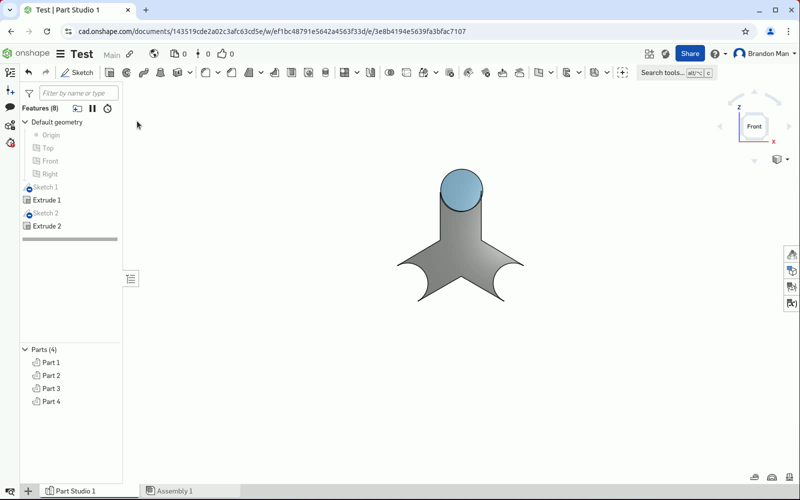
key(shift+h)
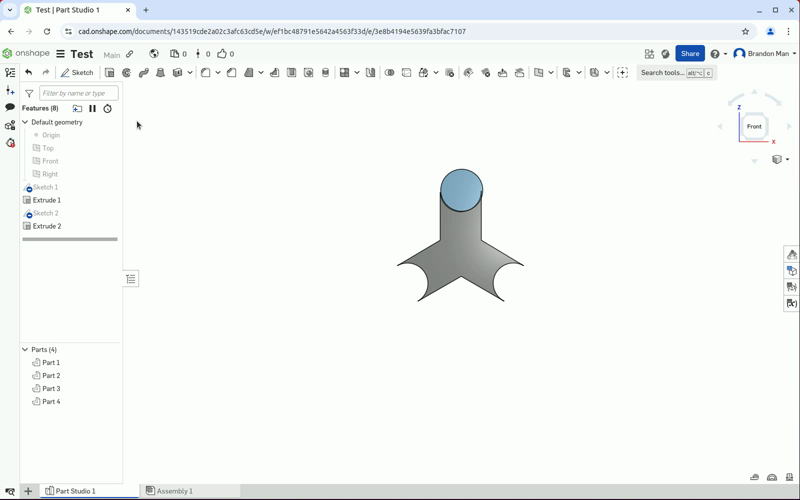
key(shift+h)
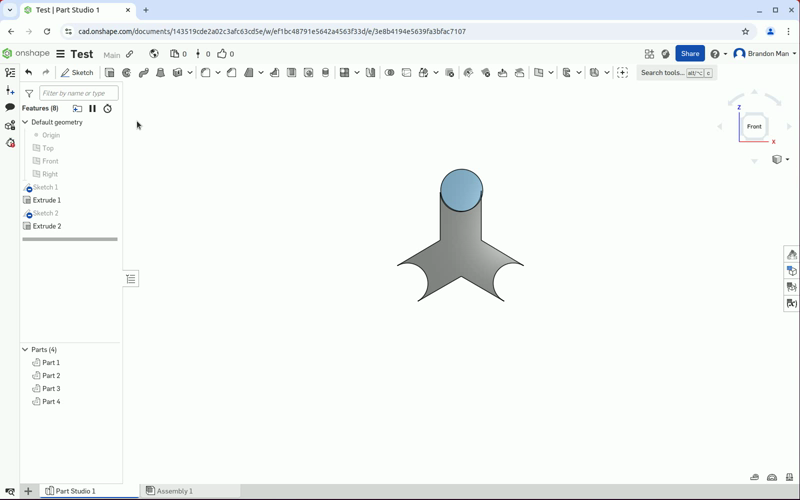
mouse_move(73, 189)
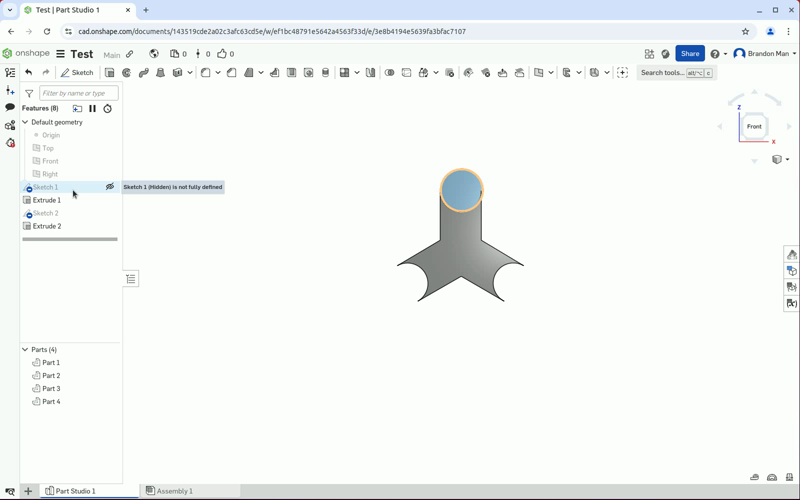
click(73, 189)
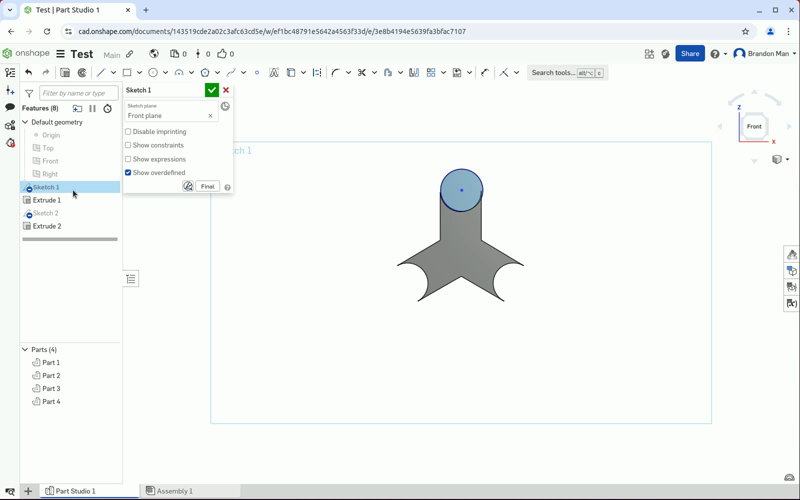
mouse_move(229, 92)
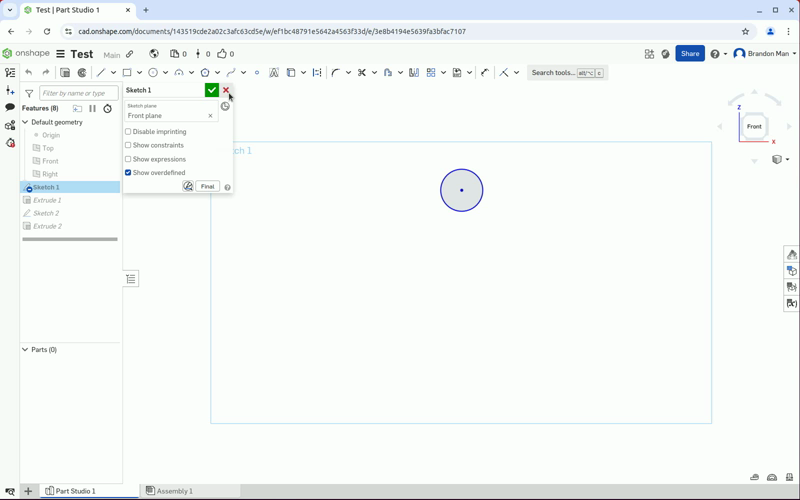
click(229, 92)
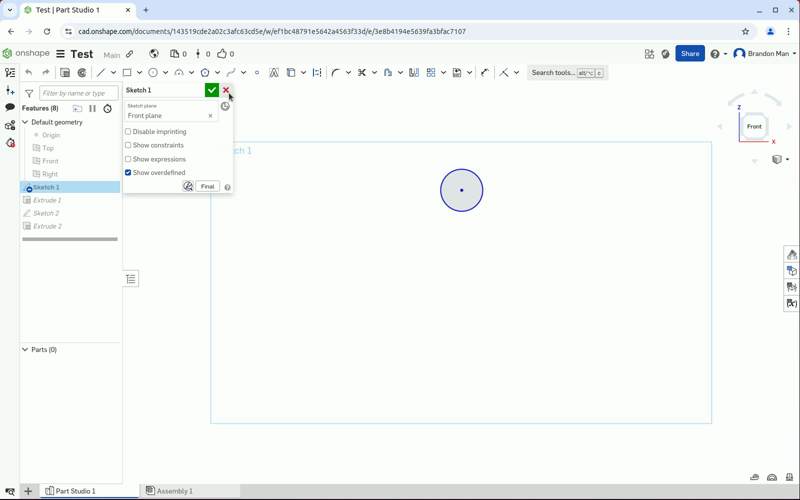
key(shift+s)
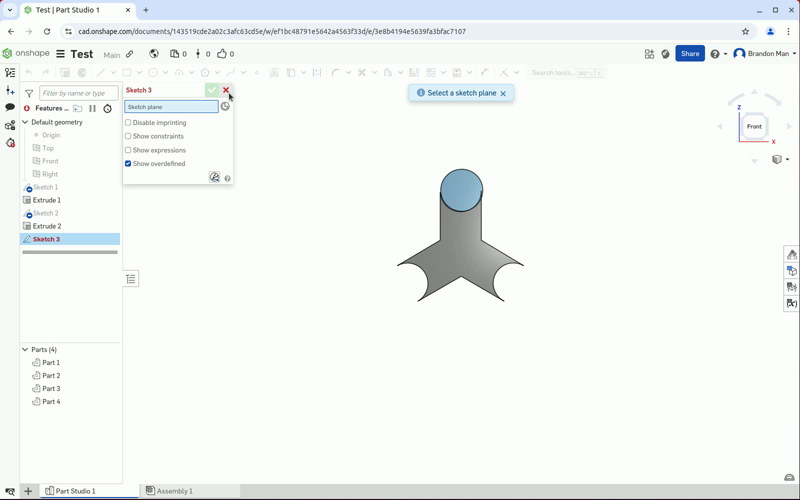
mouse_move(73, 163)
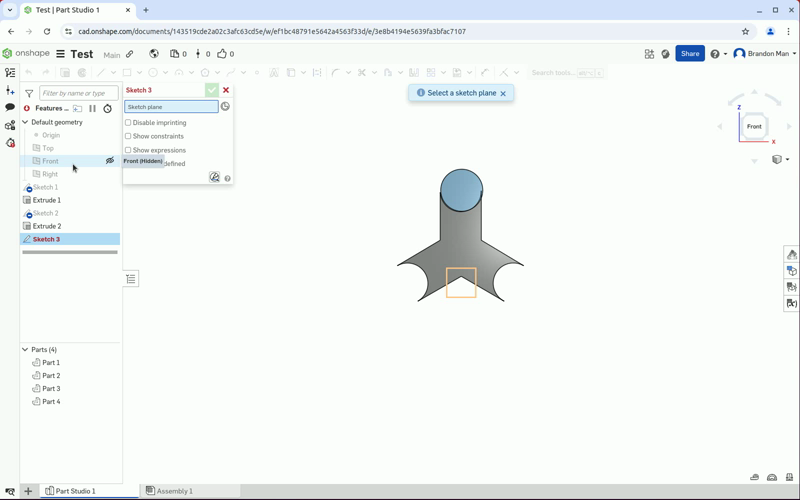
click(73, 163)
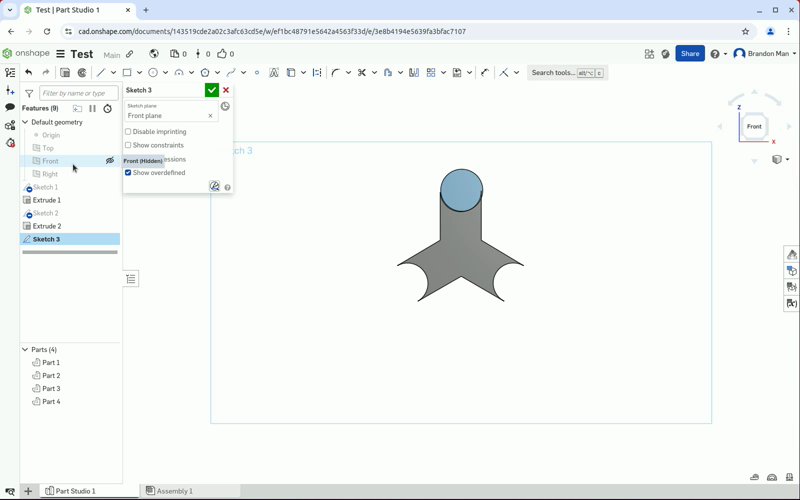
mouse_move(73, 352)
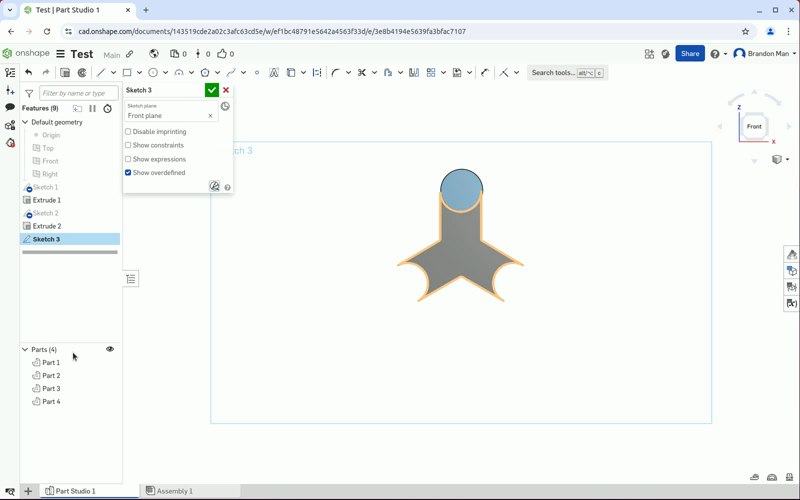
key(y)
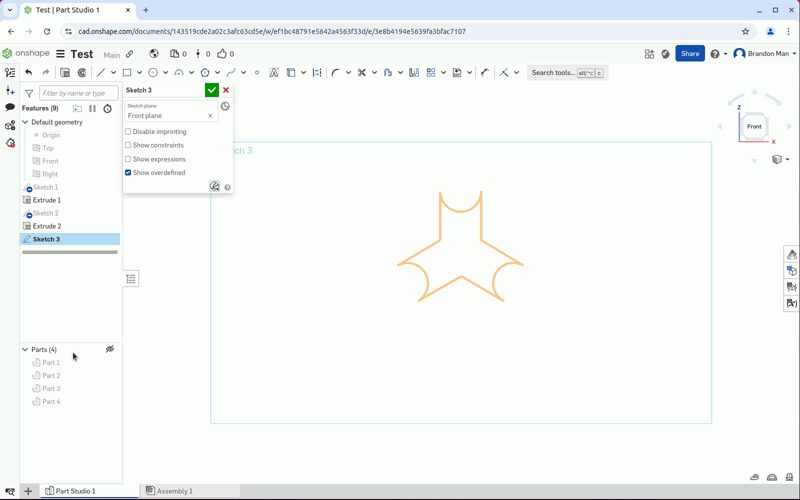
key(c)
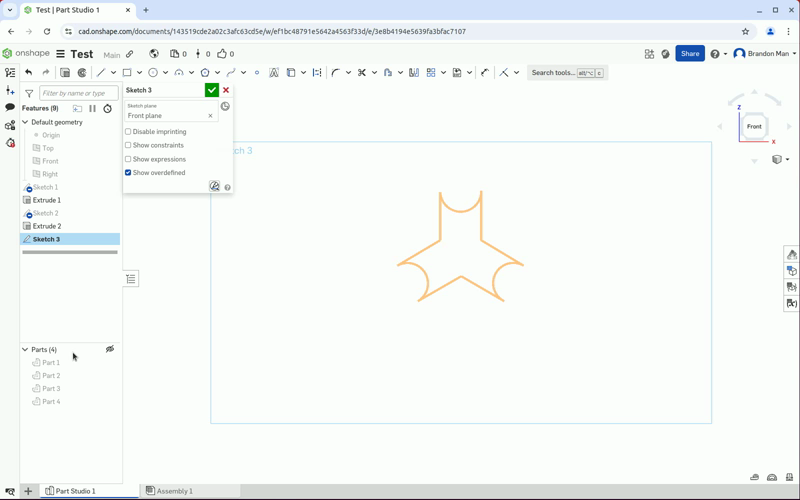
key_down(shift)
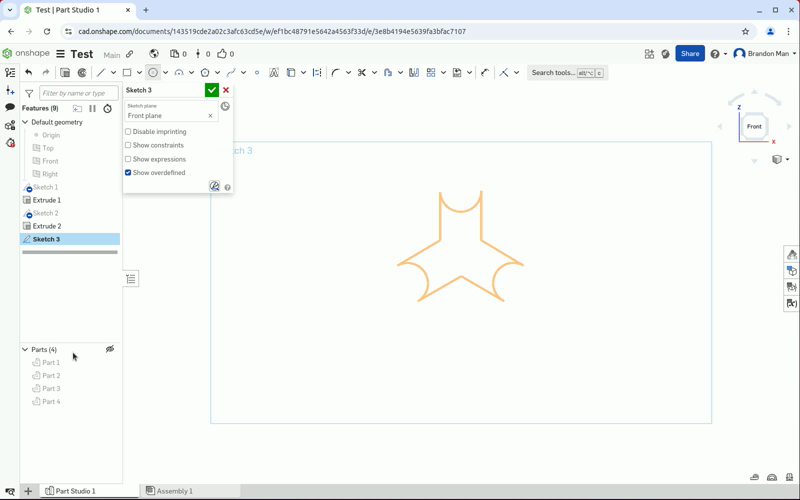
mouse_move(407, 282)
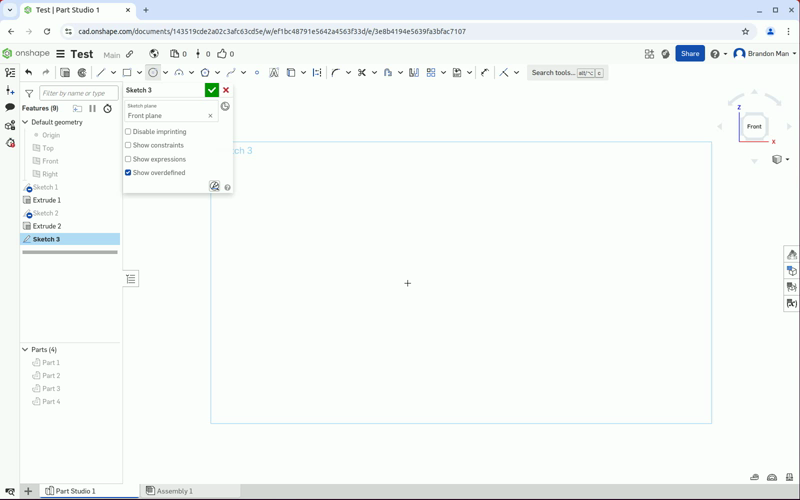
click(407, 282)
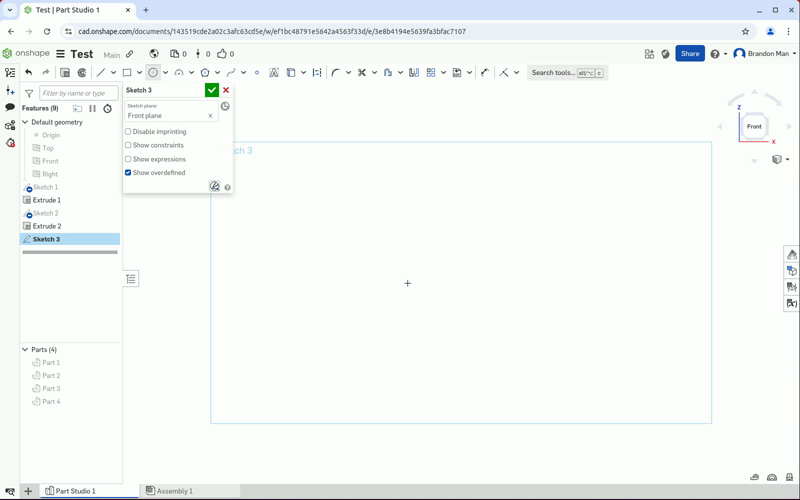
key_up(shift)
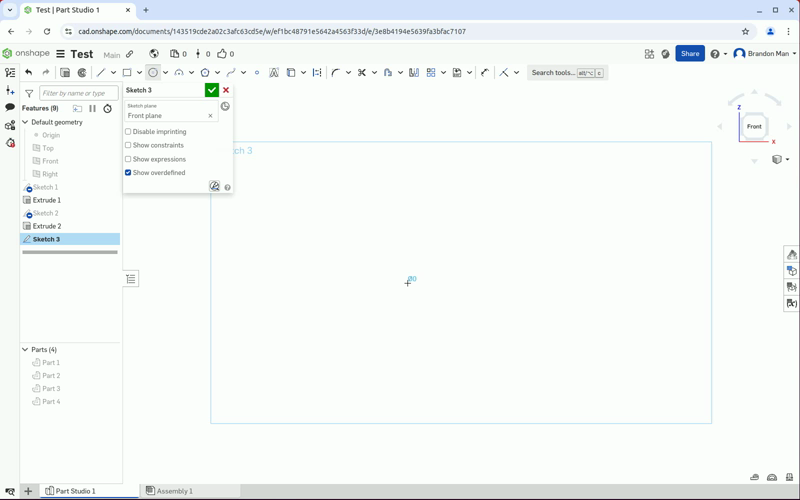
mouse_move(429, 282)
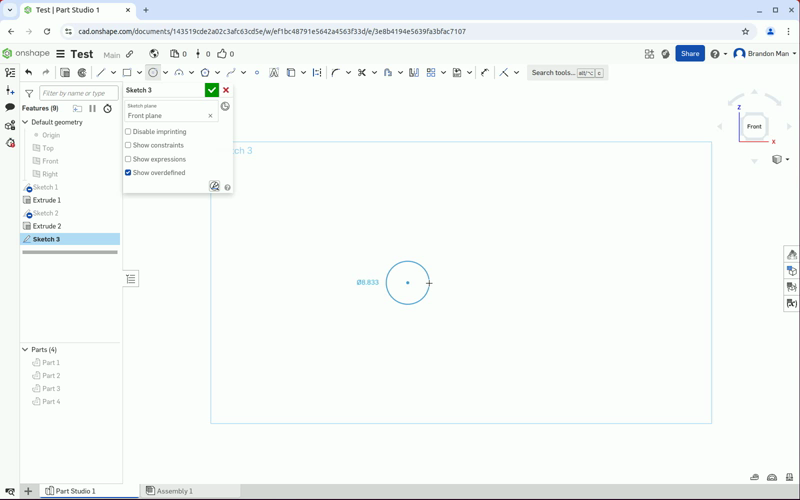
click(429, 282)
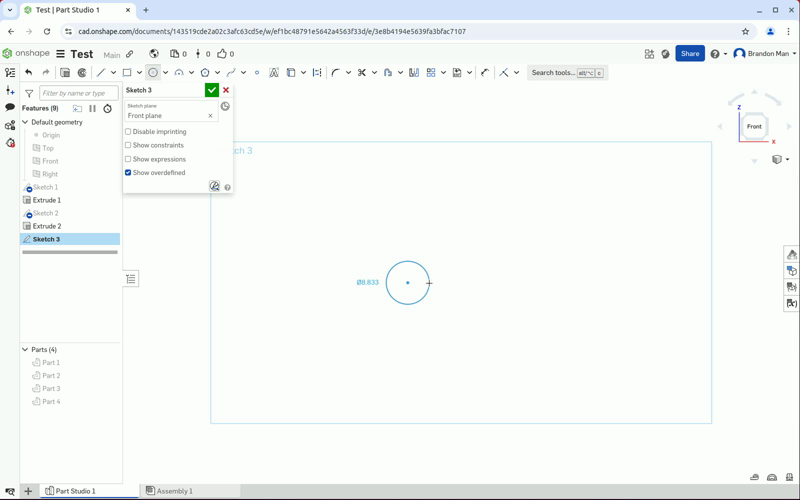
key(esc)
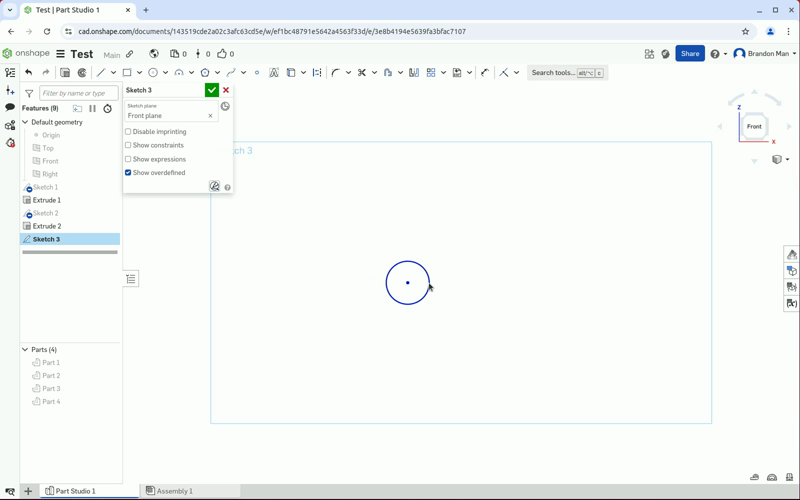
mouse_move(402, 284)
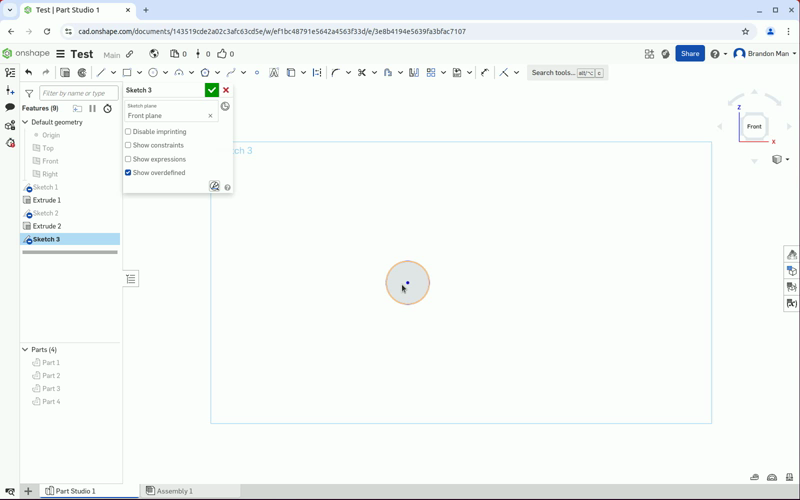
scroll(6)
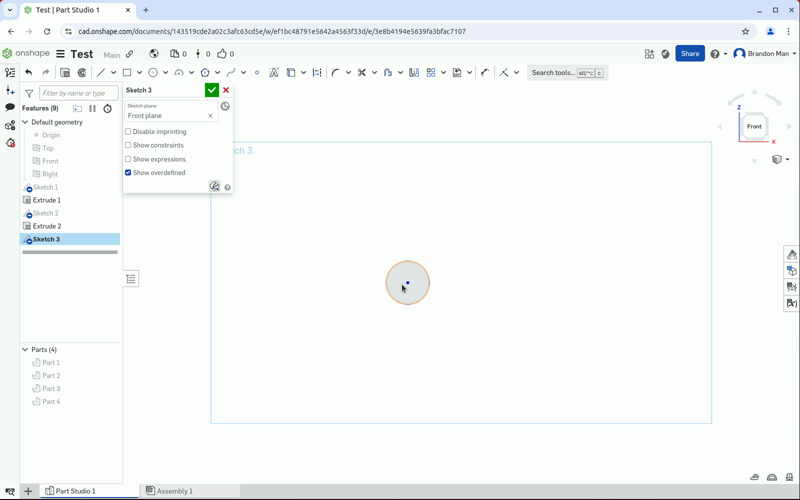
scroll(6)
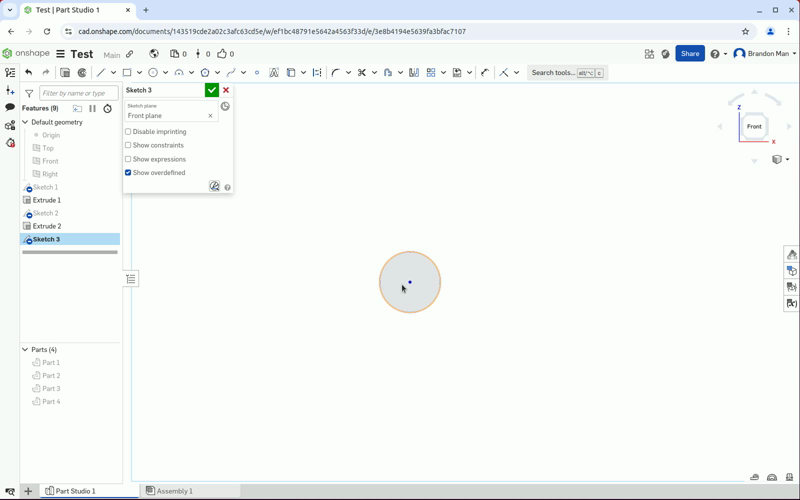
scroll(6)
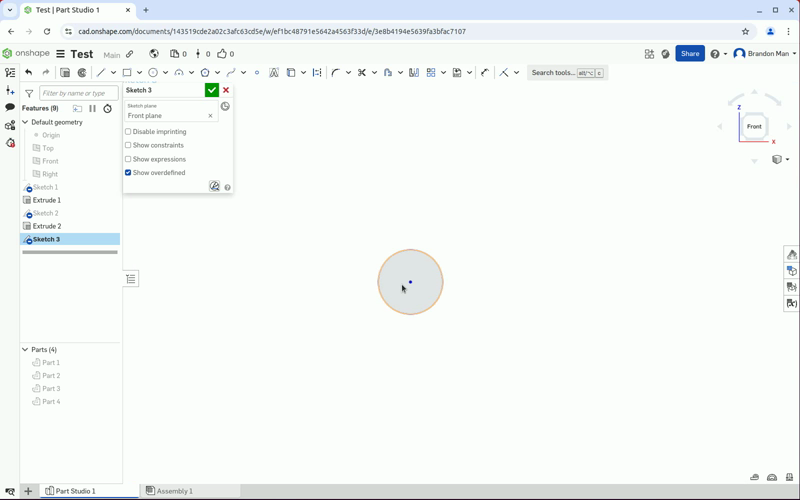
scroll(6)
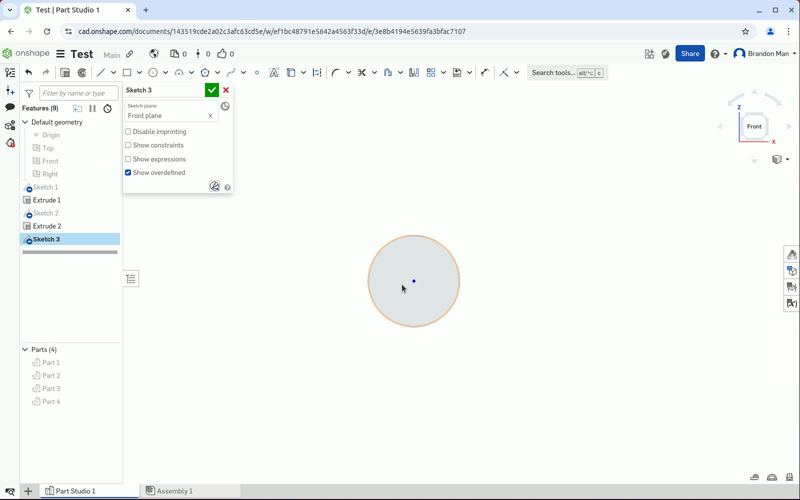
scroll(6)
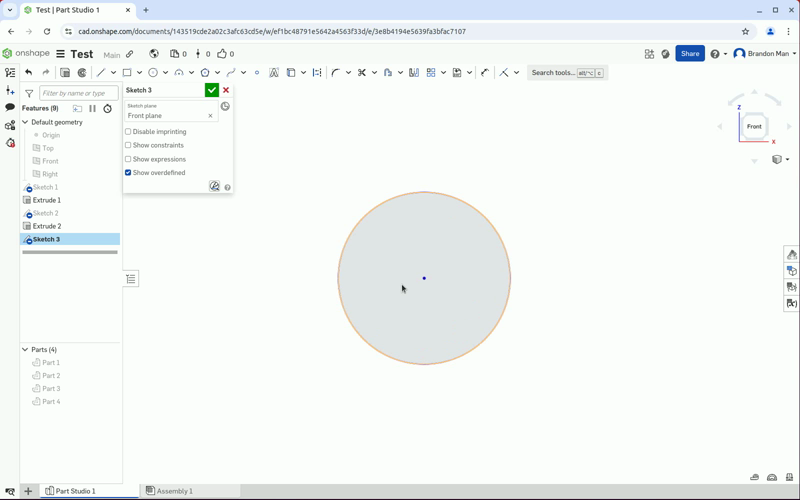
scroll(6)
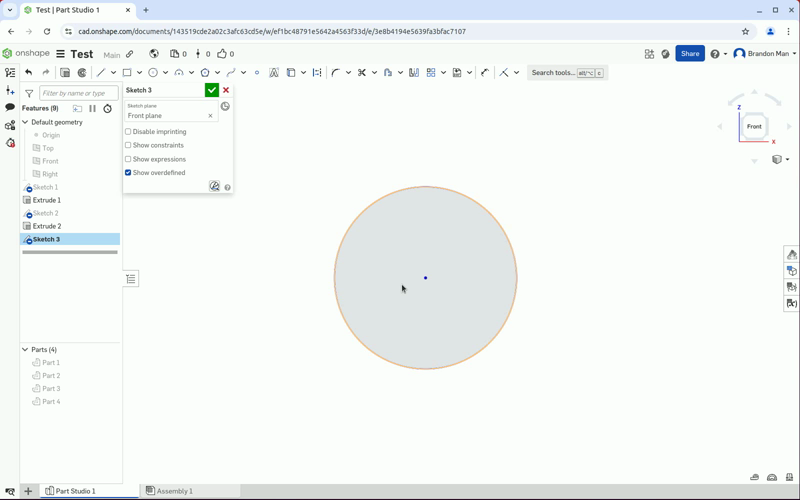
scroll(6)
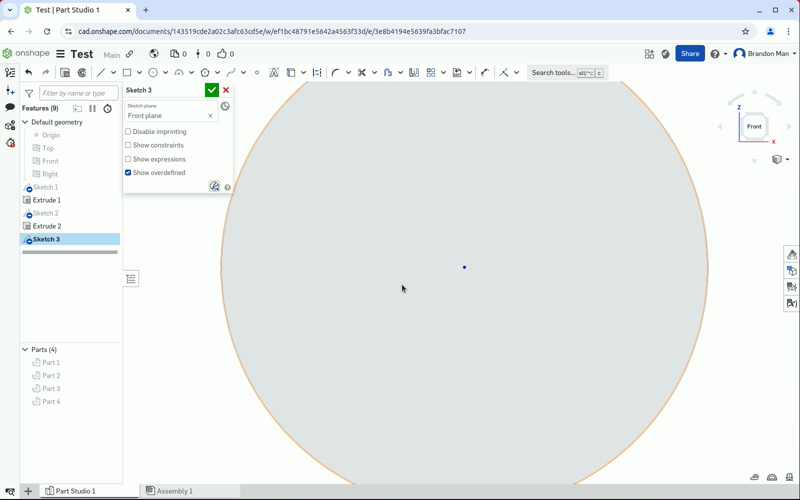
click(402, 284)
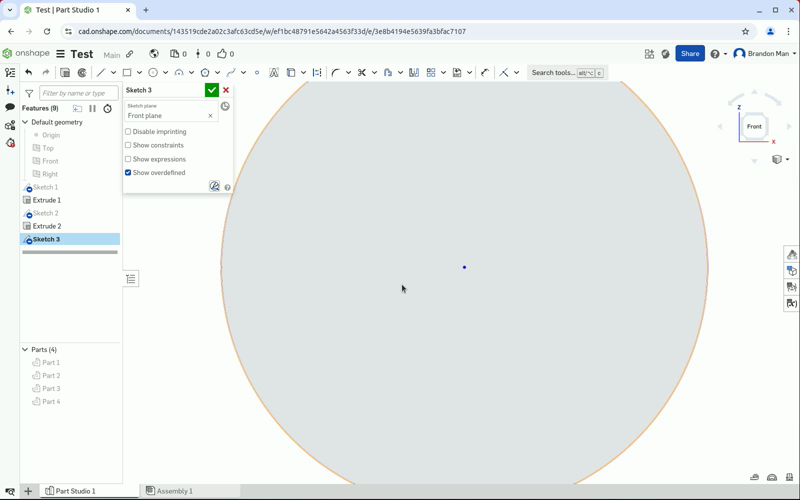
scroll(-6)
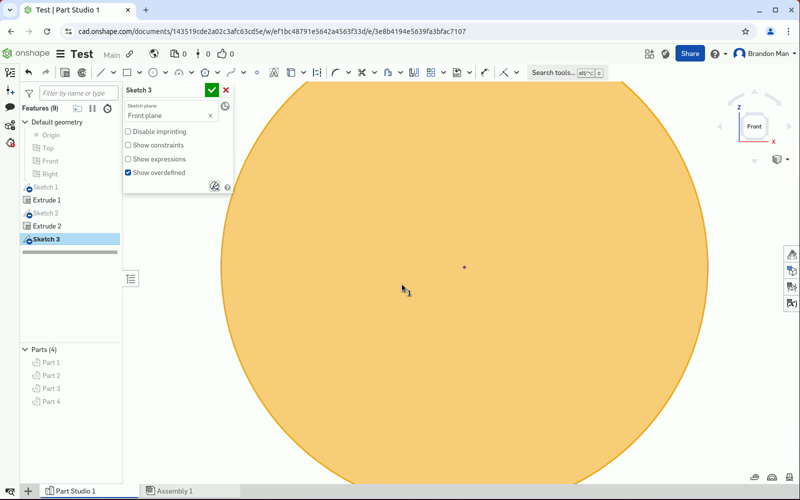
scroll(-6)
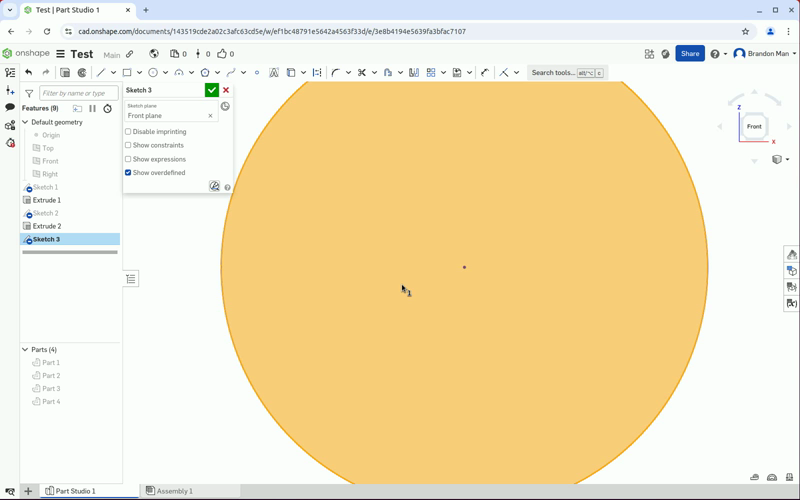
scroll(-6)
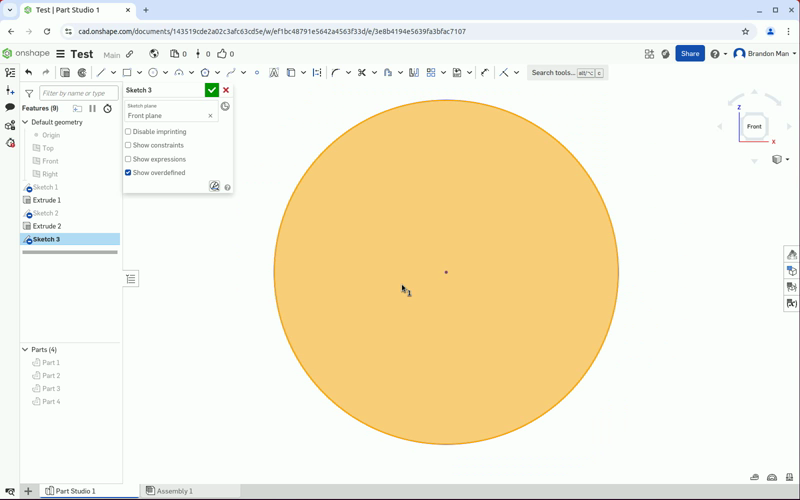
scroll(-6)
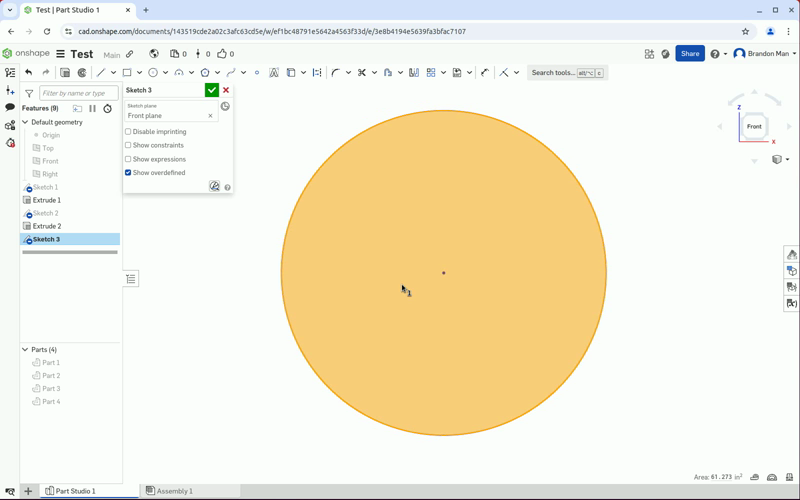
scroll(-6)
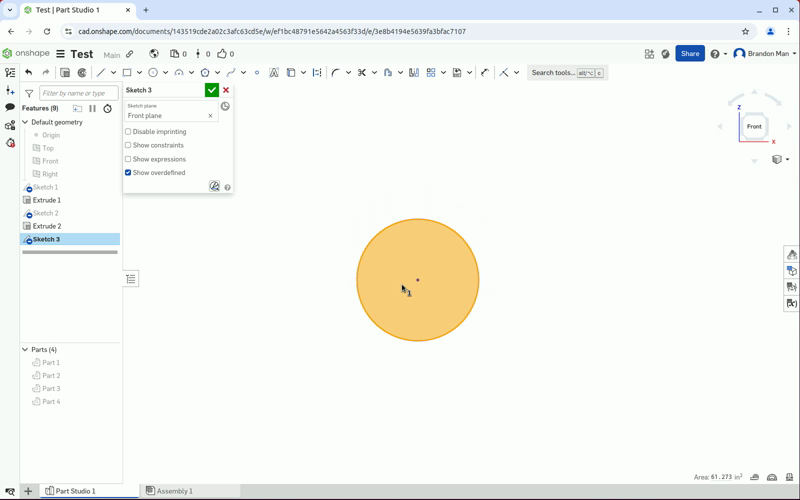
scroll(-6)
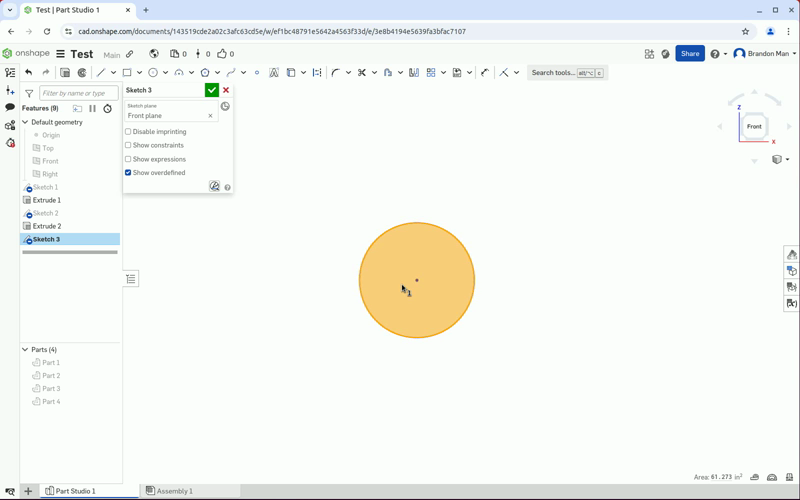
scroll(-6)
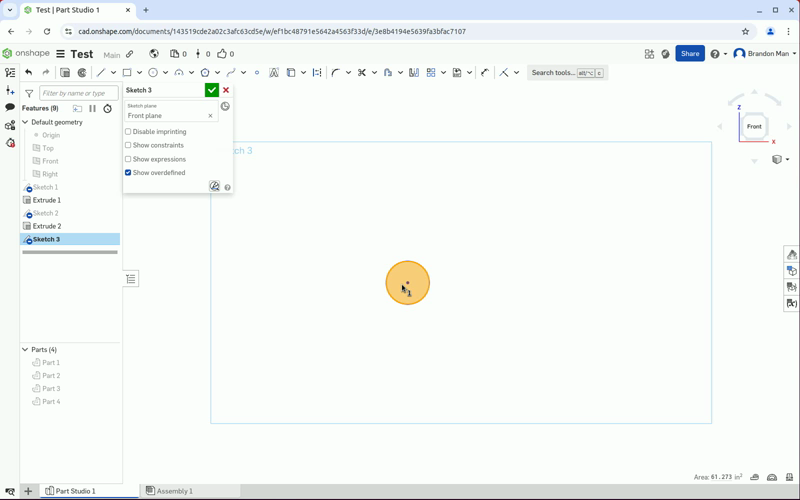
mouse_move(73, 352)
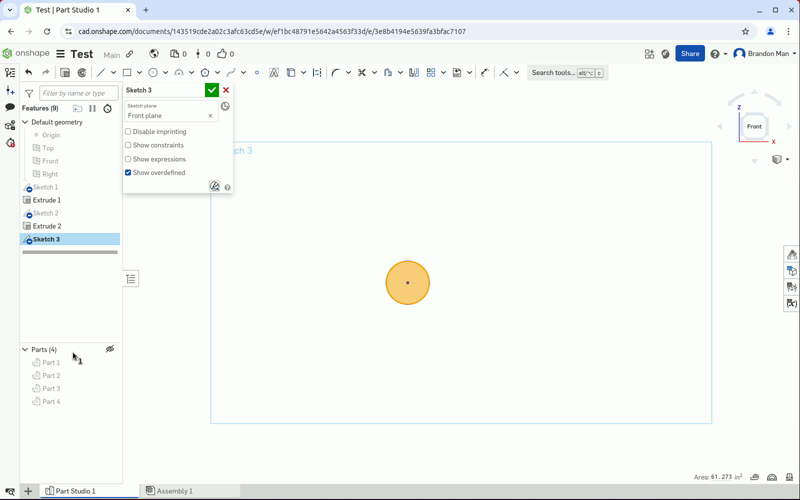
key(shift+y)
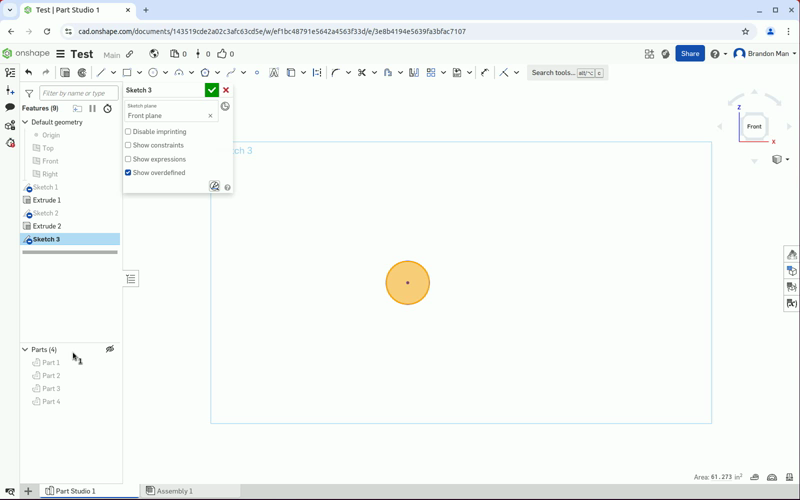
key(shift+e)
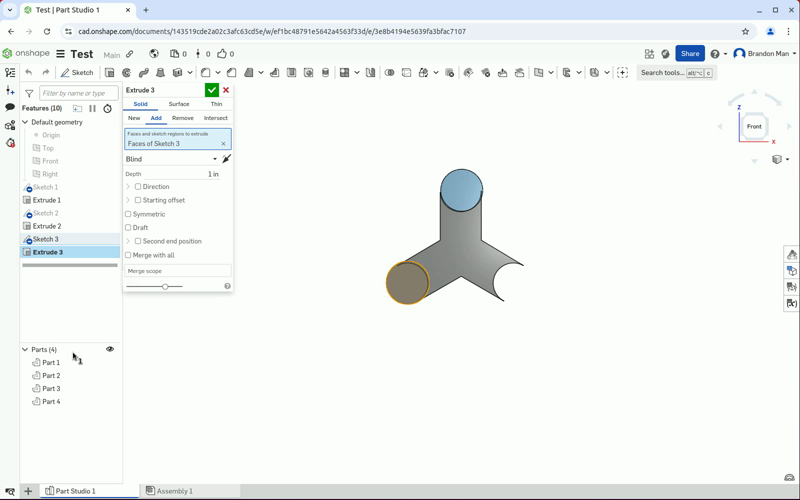
mouse_move(143, 106)
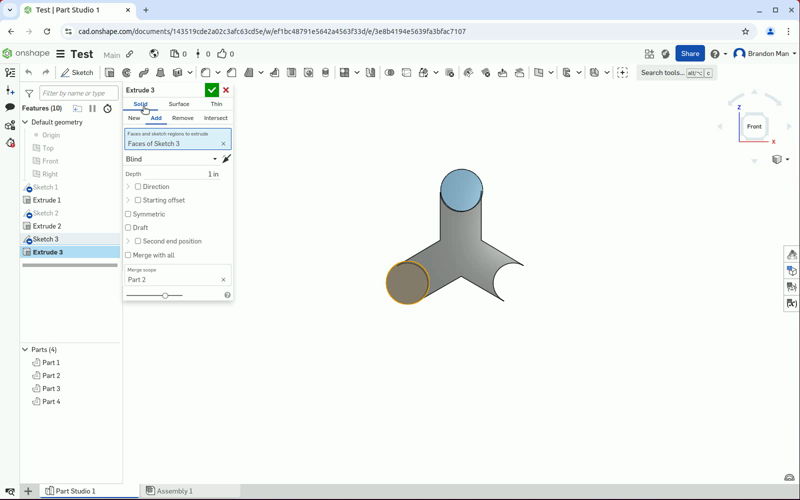
click(143, 106)
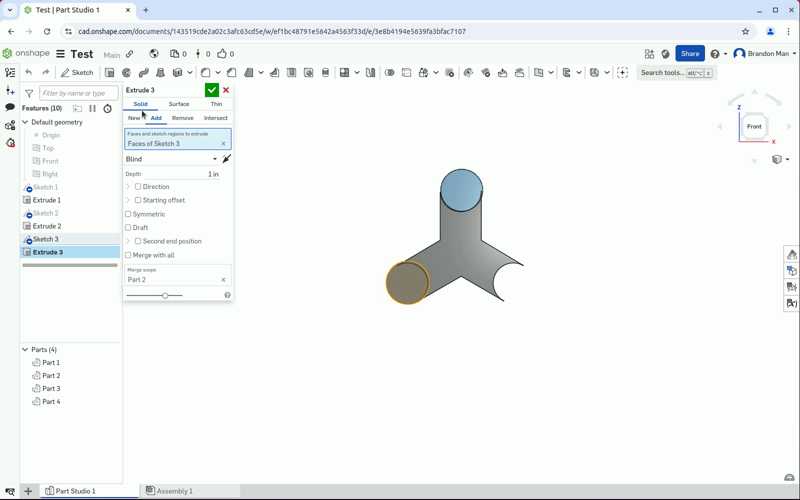
mouse_move(137, 120)
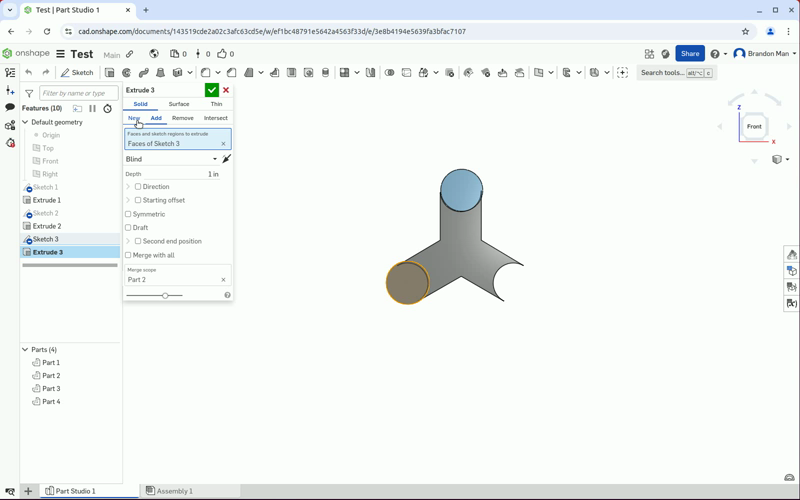
click(137, 120)
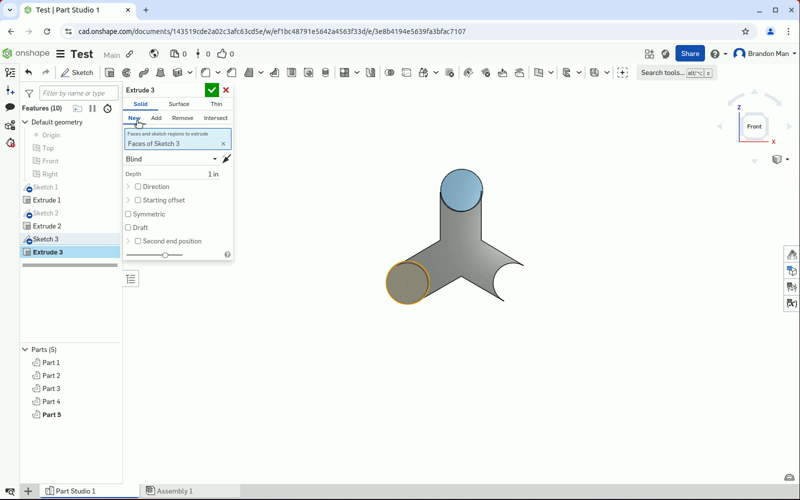
key(tab, 4)
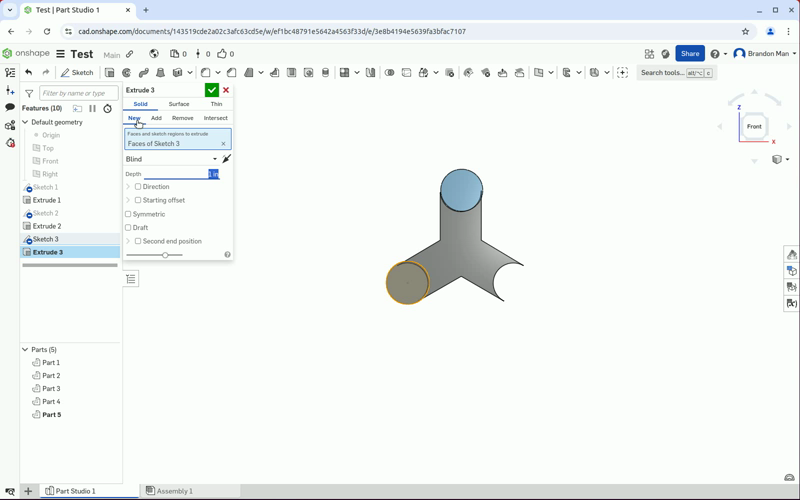
text(5.536)
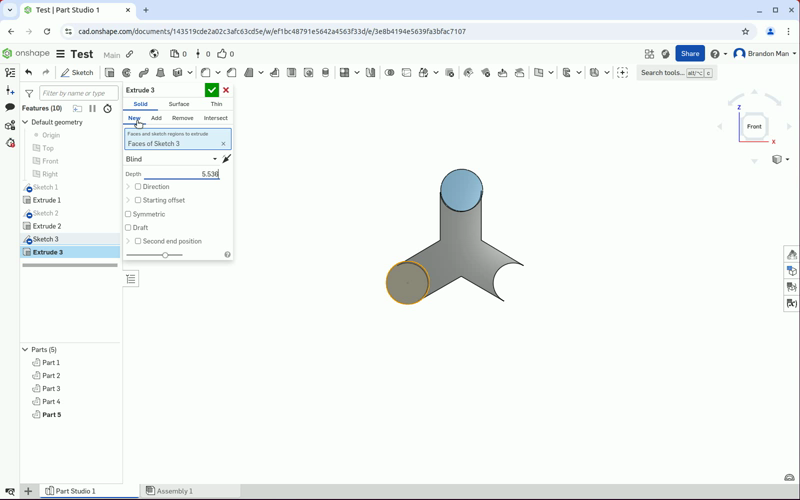
key(enter)
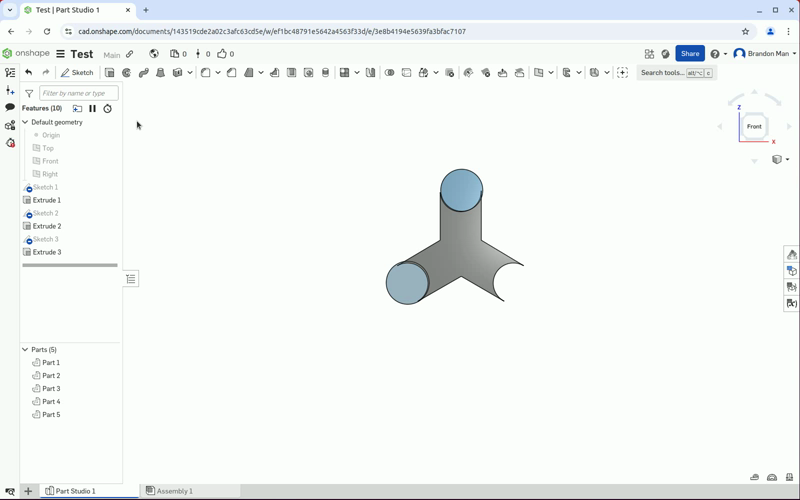
key(shift+h)
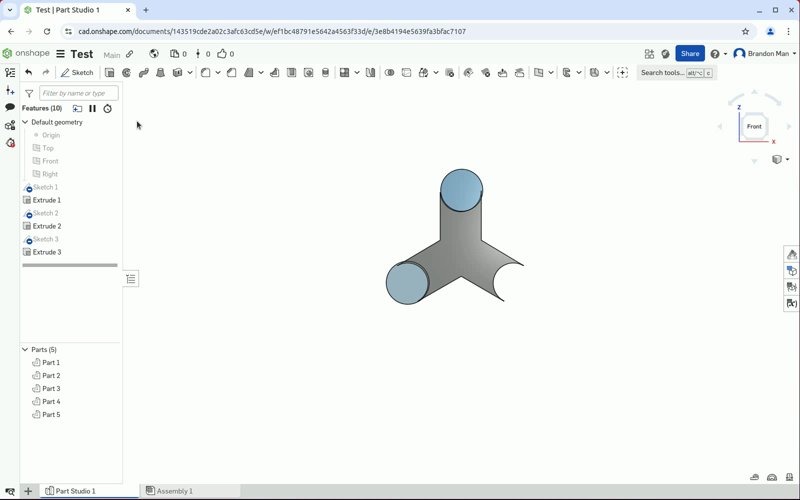
key(shift+h)
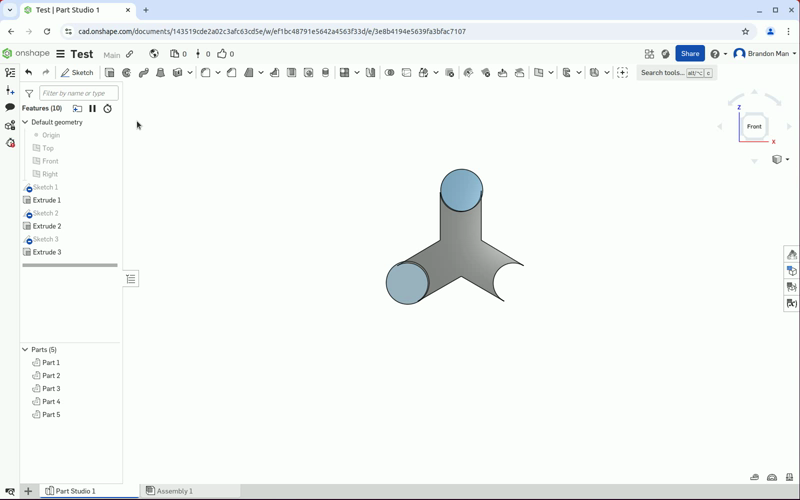
mouse_move(73, 189)
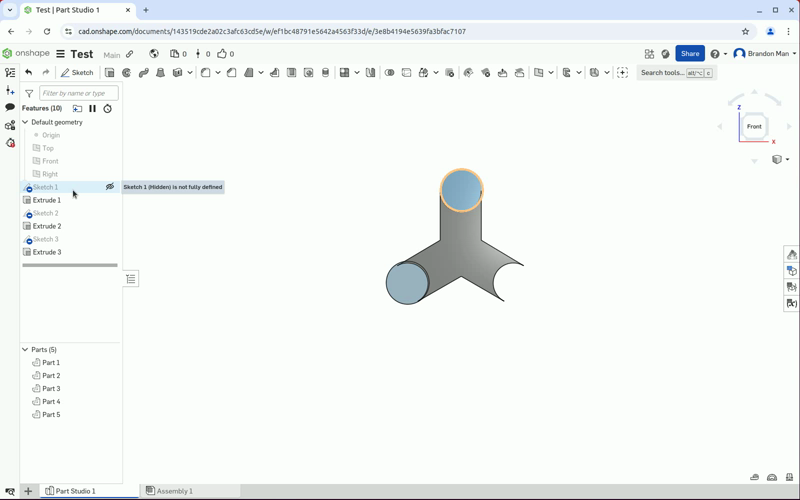
click(73, 189)
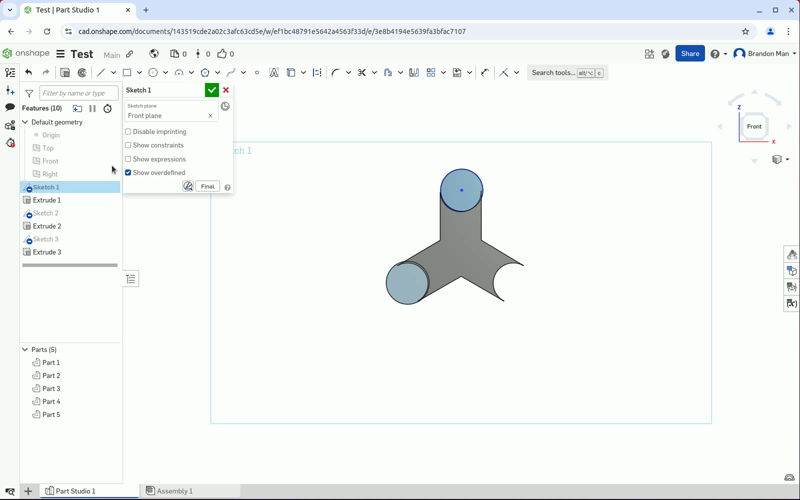
mouse_move(229, 92)
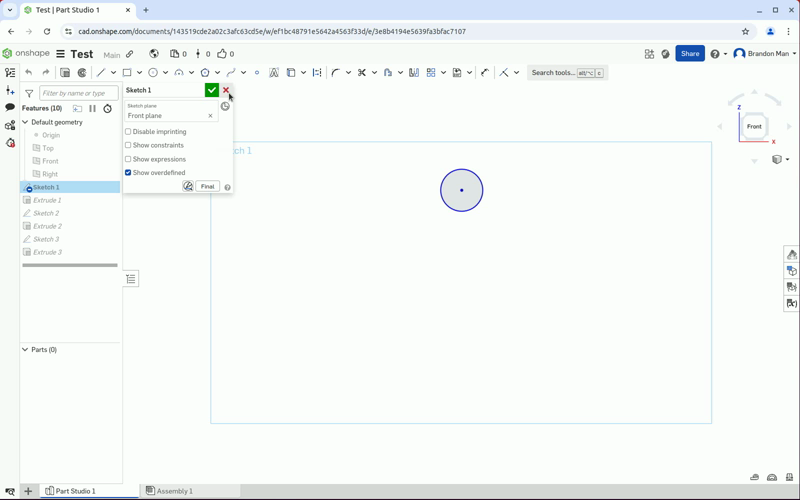
click(229, 92)
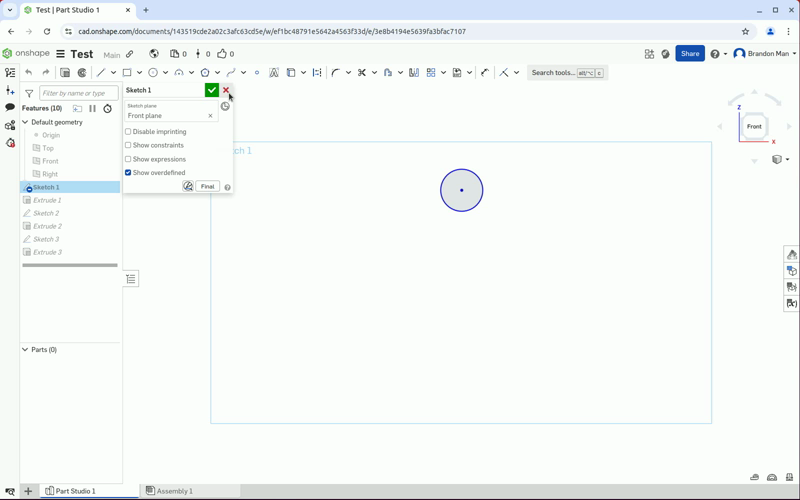
key(shift+s)
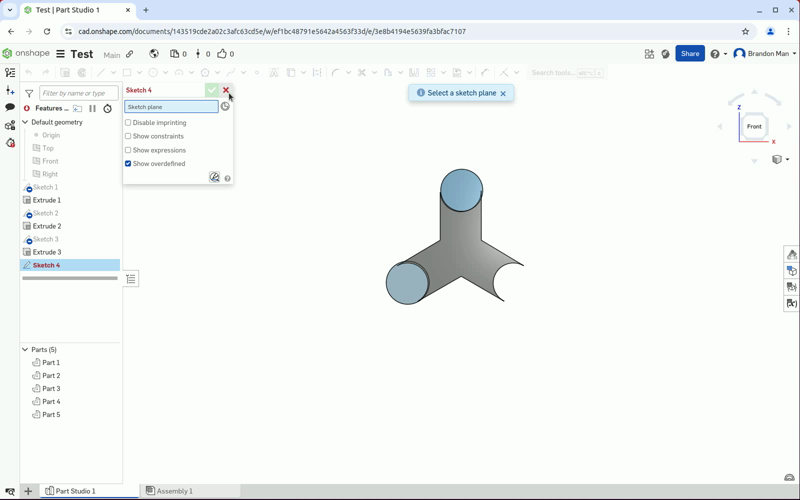
mouse_move(73, 163)
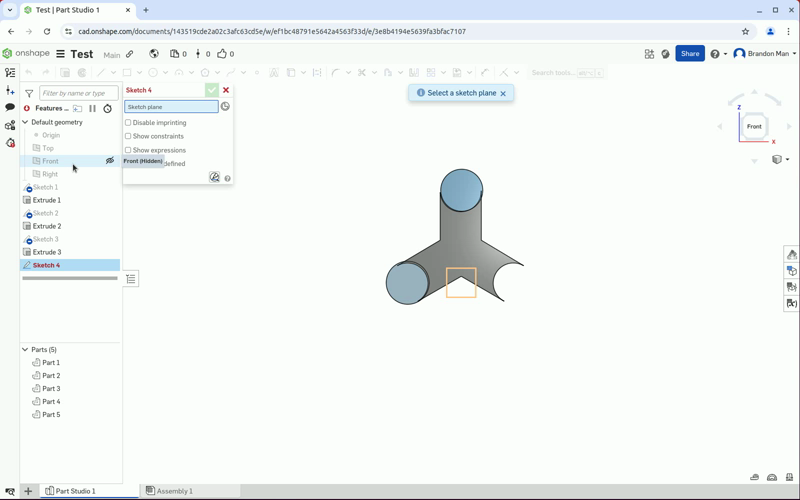
click(73, 163)
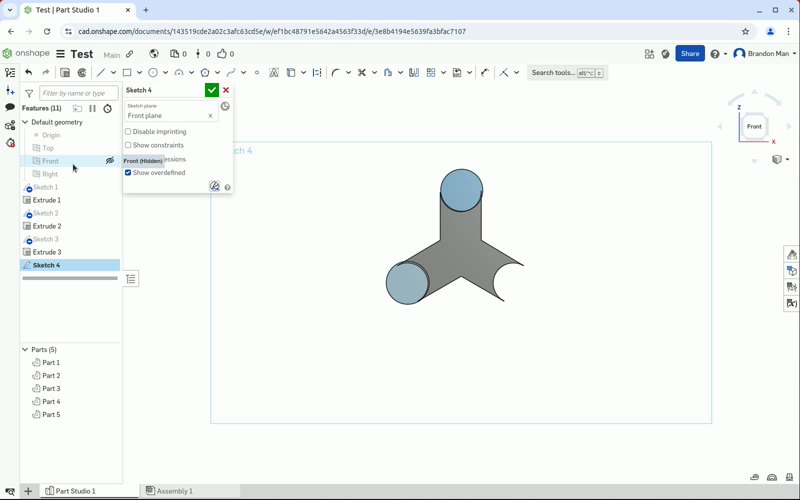
mouse_move(73, 352)
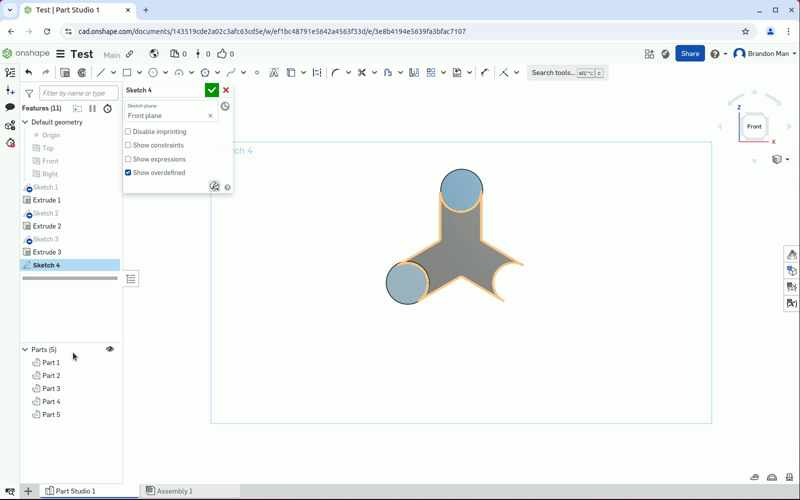
key(y)
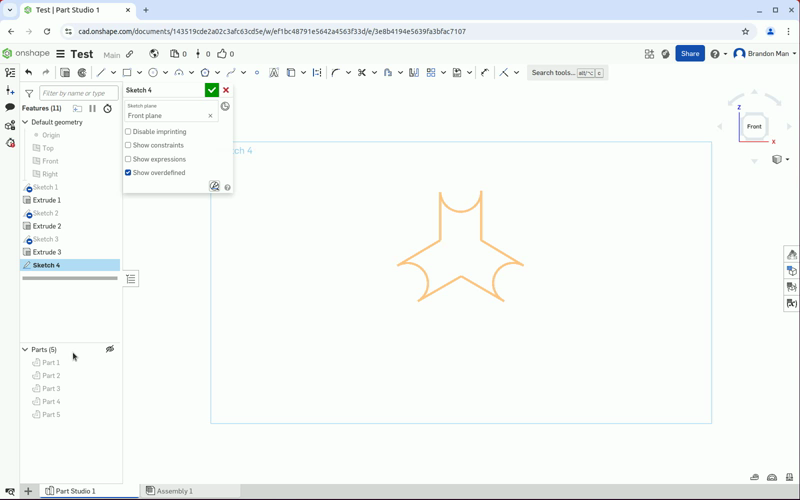
key(c)
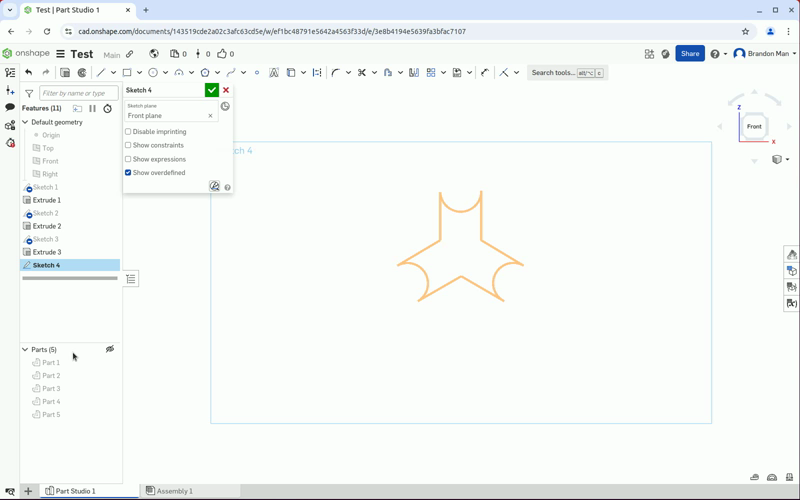
key_down(shift)
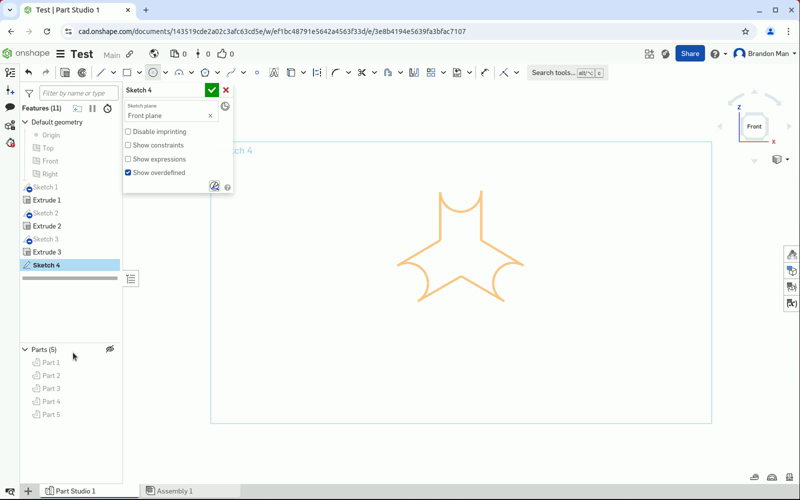
mouse_move(514, 282)
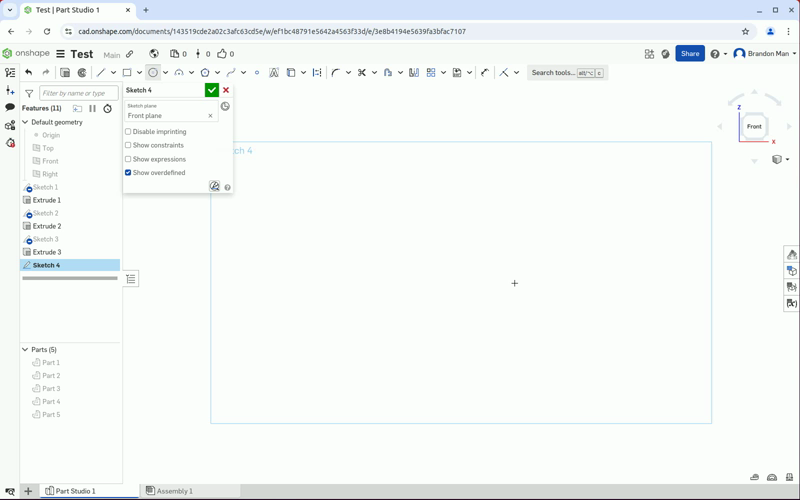
click(514, 282)
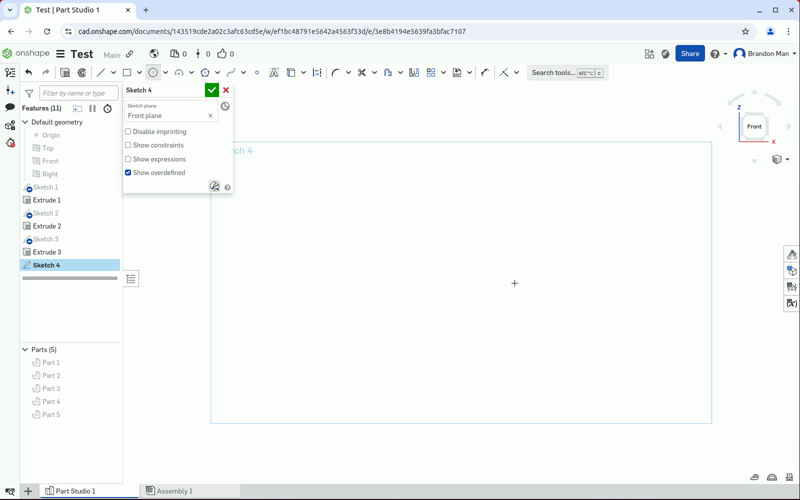
key_up(shift)
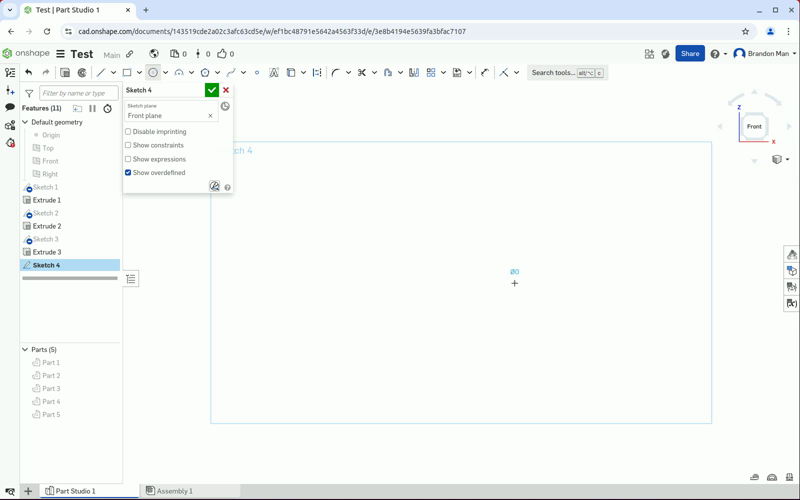
mouse_move(535, 282)
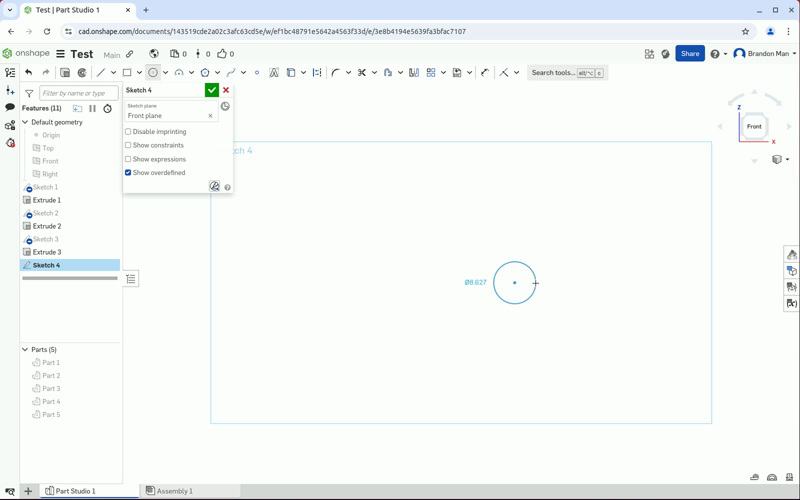
click(535, 282)
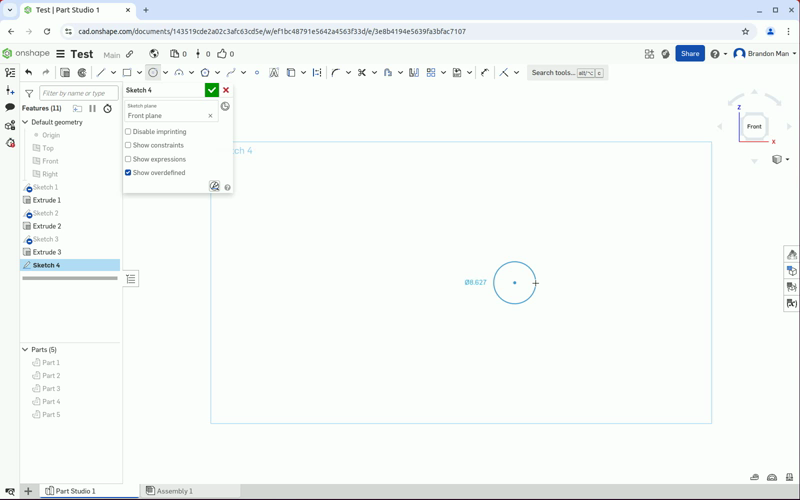
key(esc)
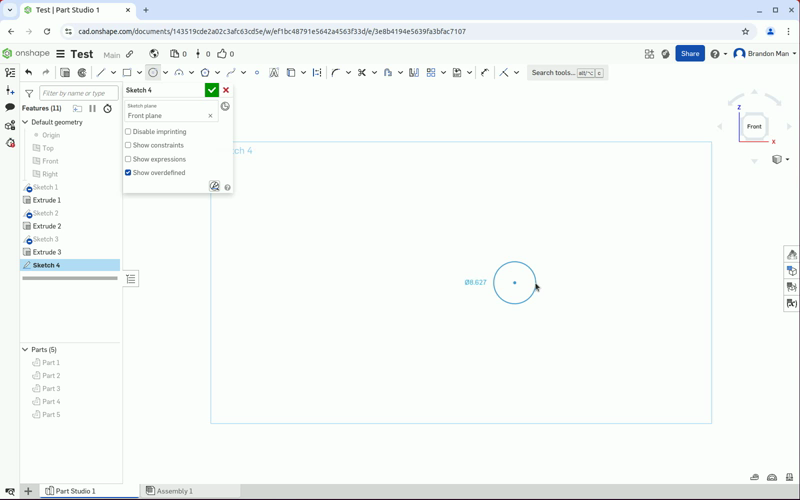
mouse_move(502, 271)
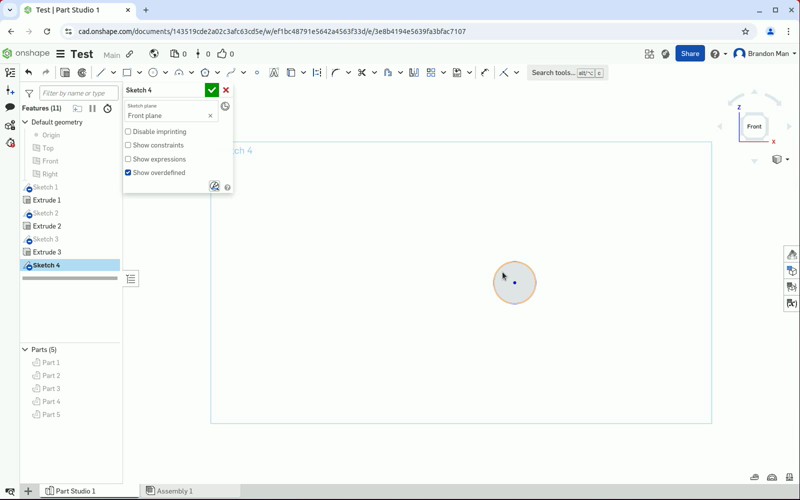
scroll(6)
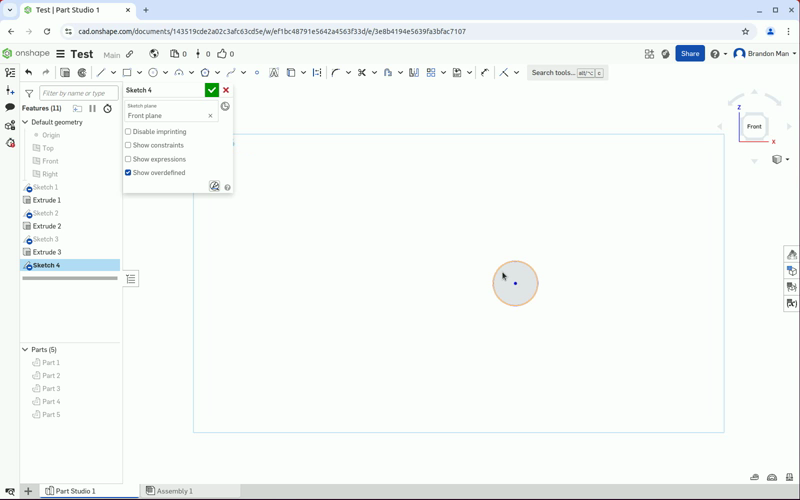
scroll(6)
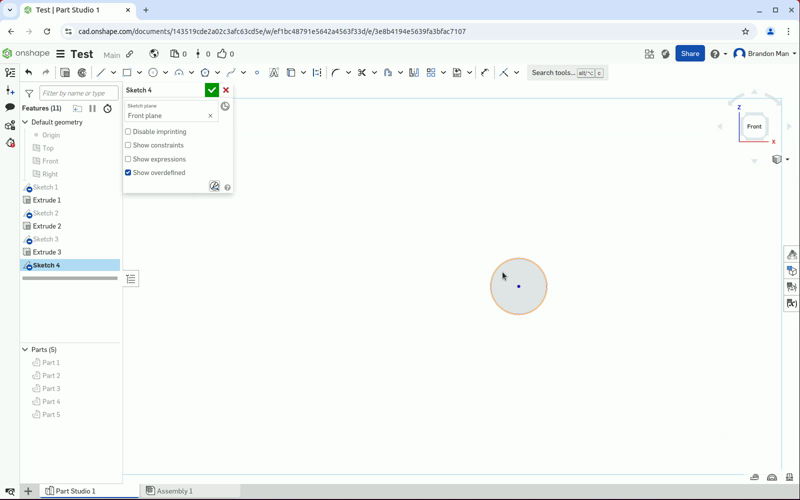
scroll(6)
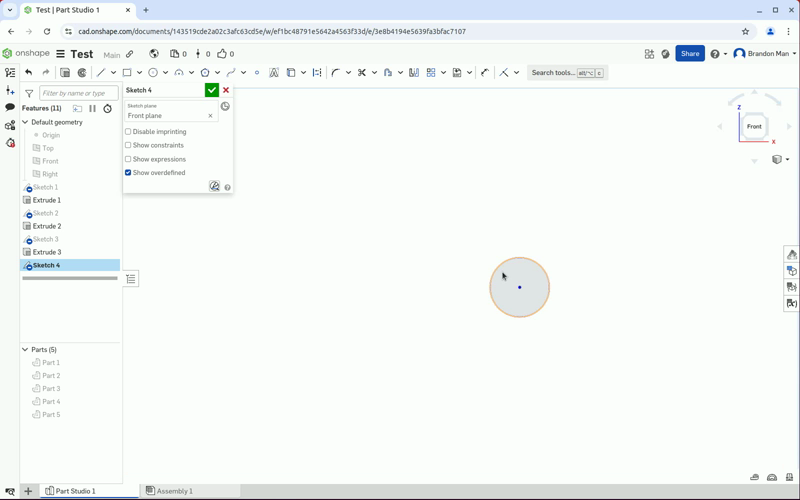
scroll(6)
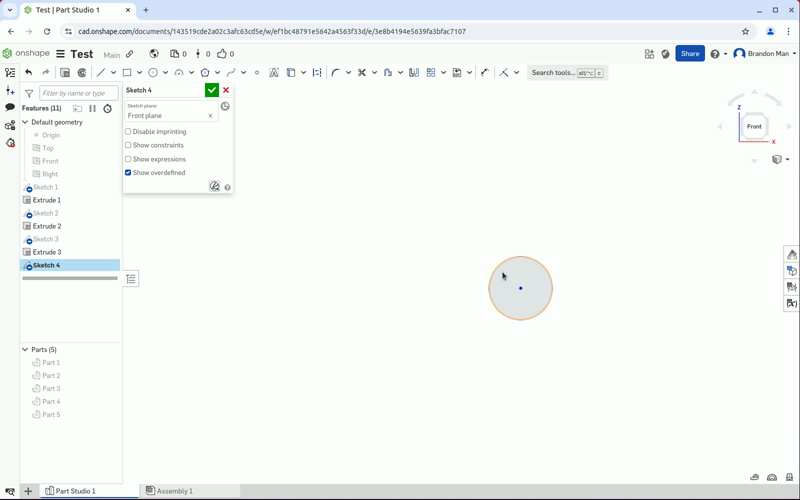
scroll(6)
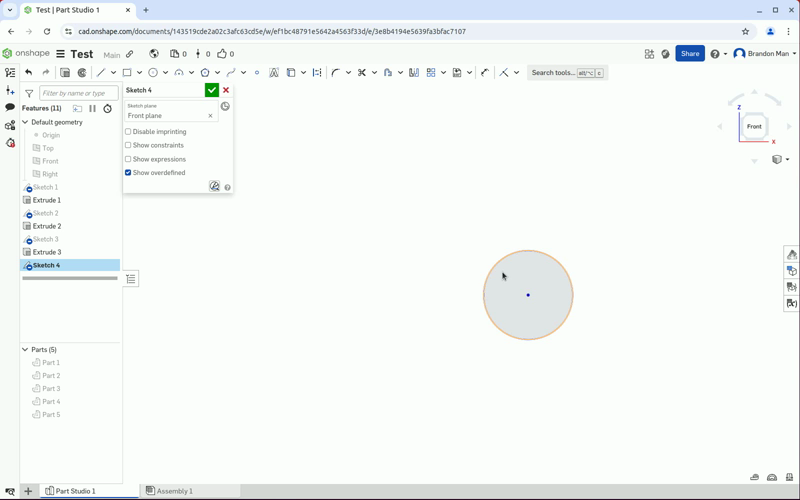
scroll(6)
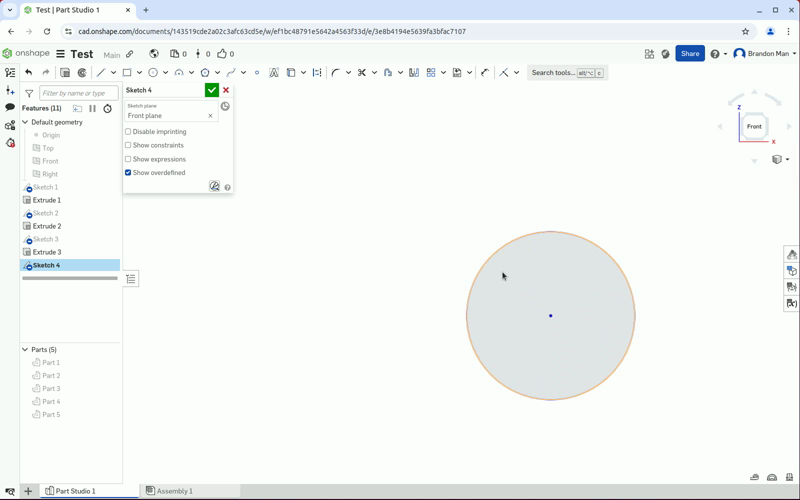
scroll(6)
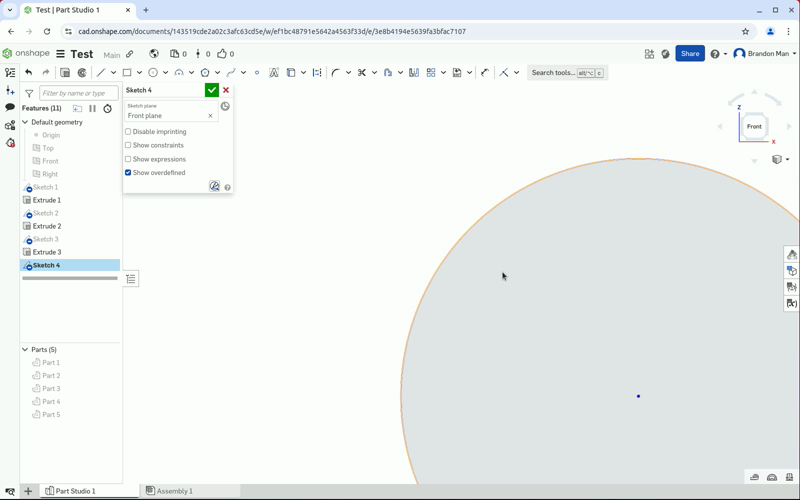
click(502, 271)
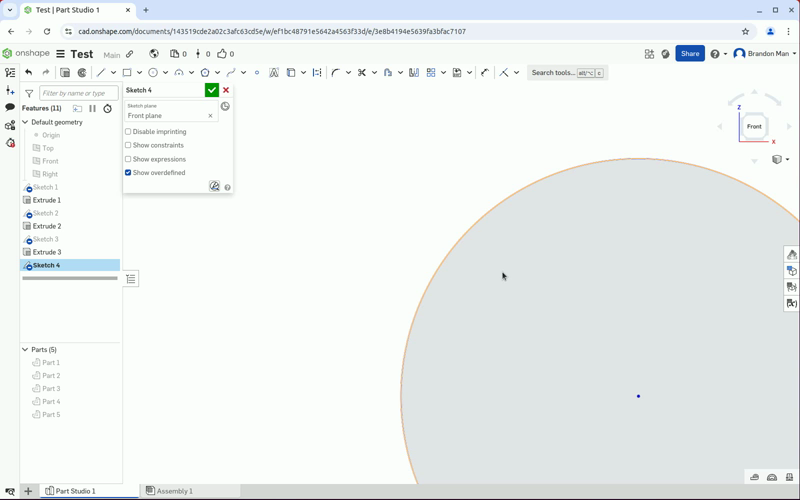
scroll(-6)
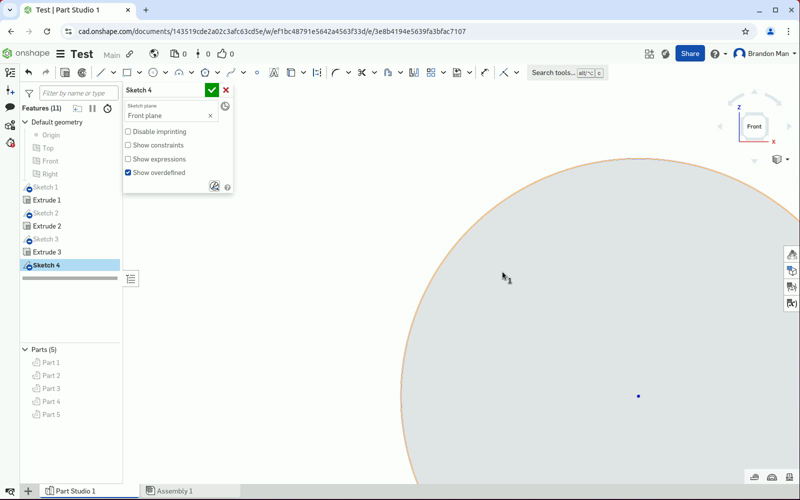
scroll(-6)
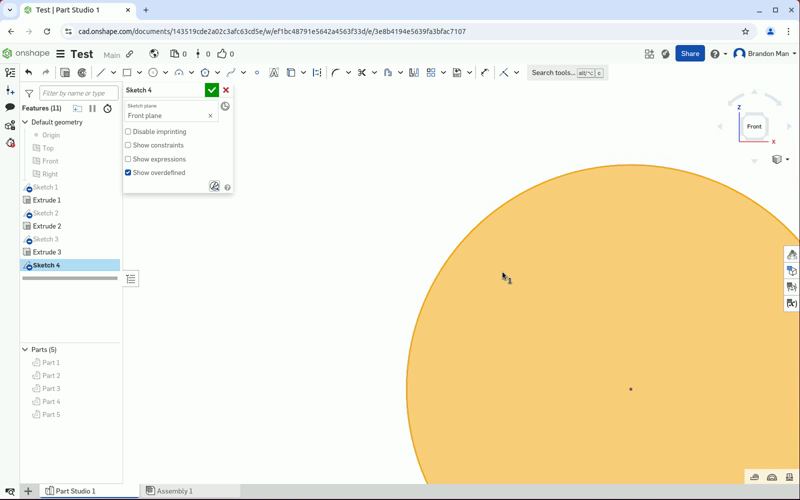
scroll(-6)
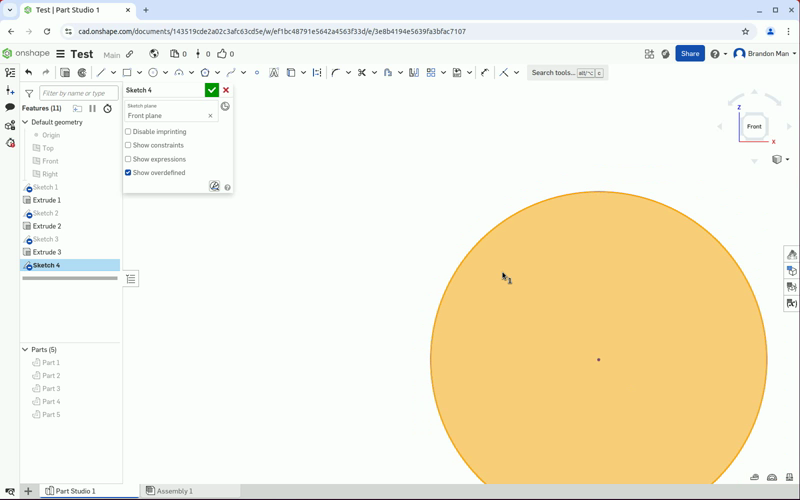
scroll(-6)
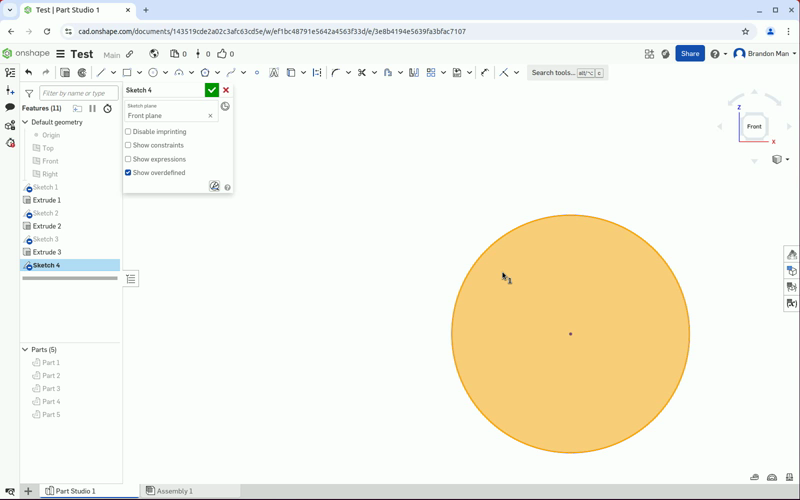
scroll(-6)
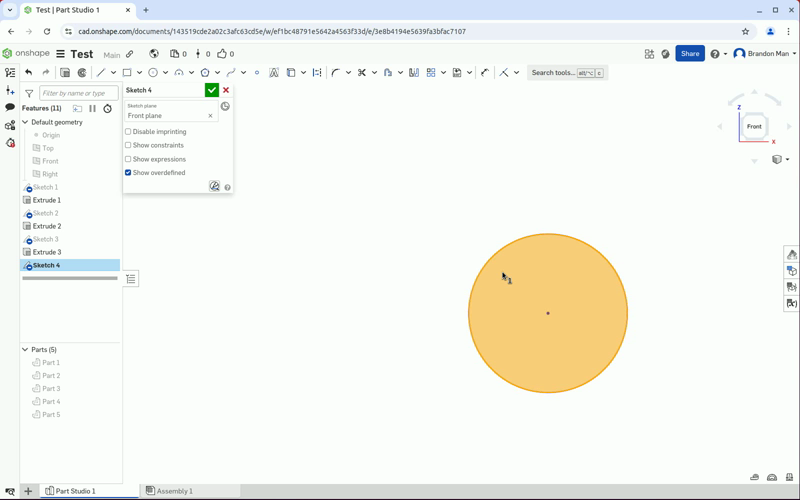
scroll(-6)
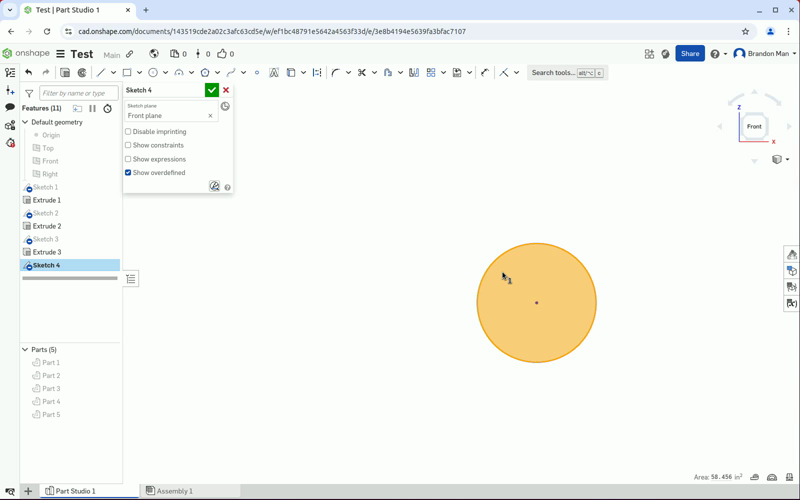
scroll(-6)
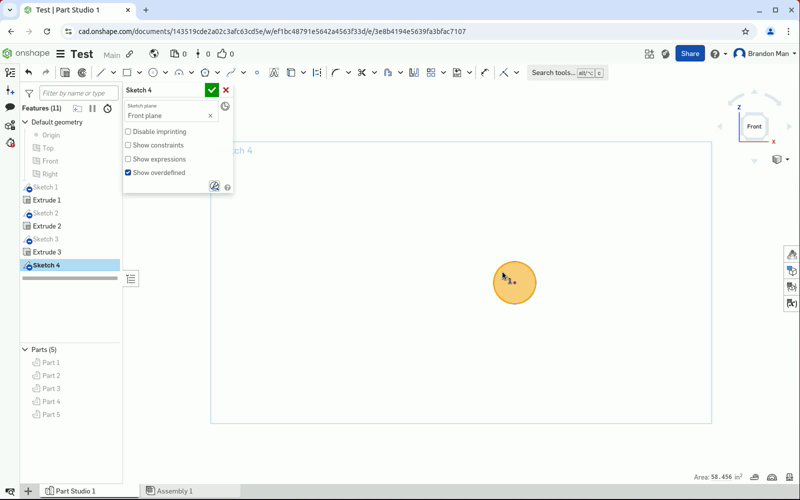
mouse_move(73, 352)
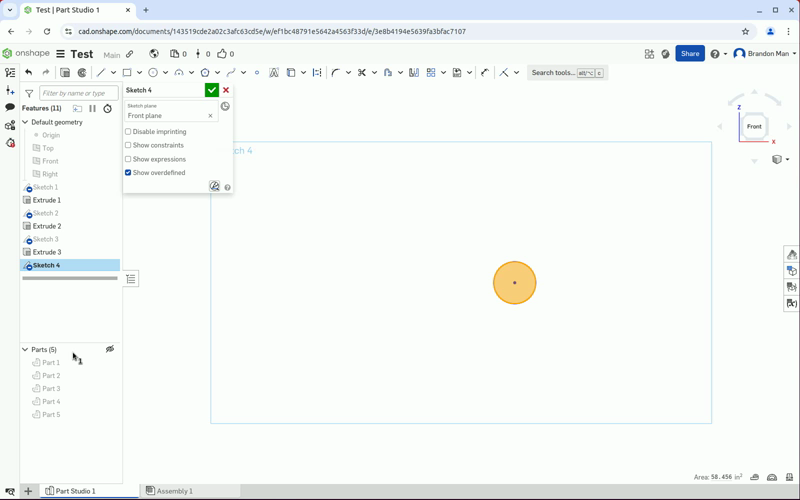
key(shift+y)
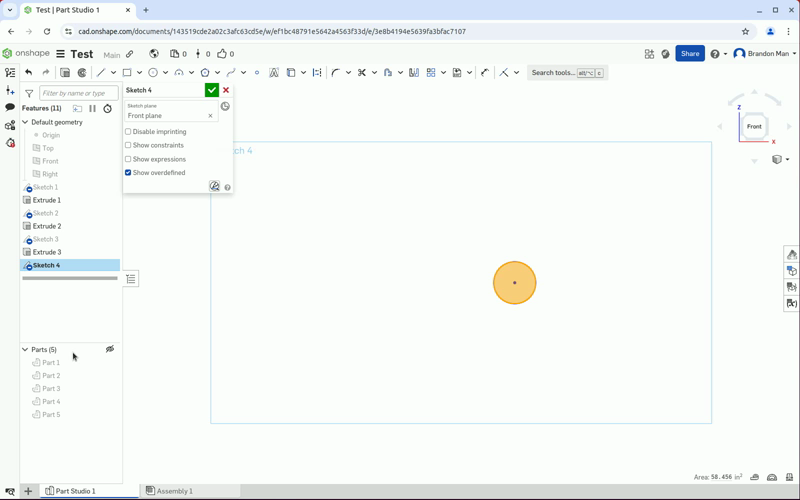
key(shift+e)
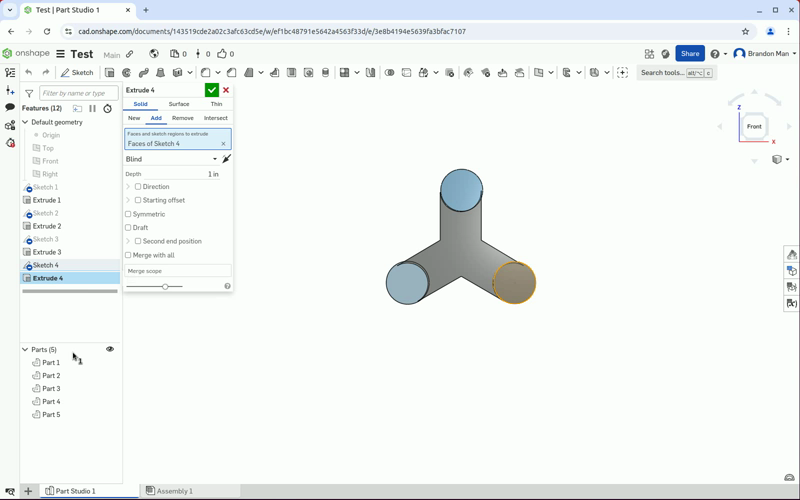
mouse_move(143, 106)
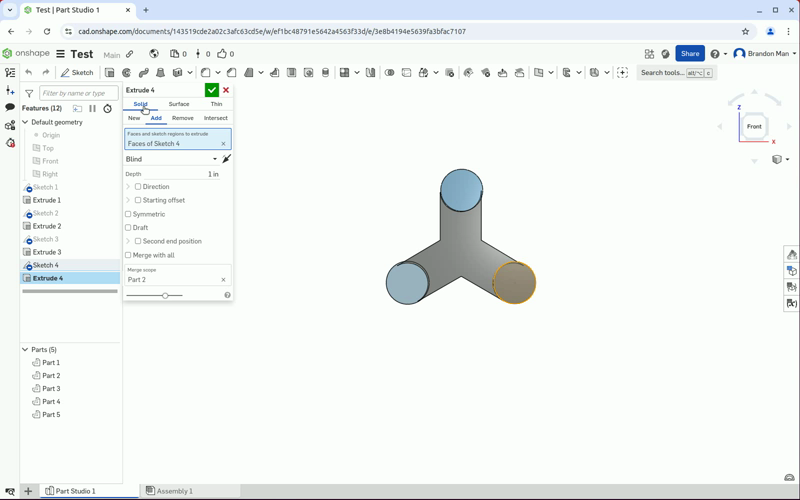
click(143, 106)
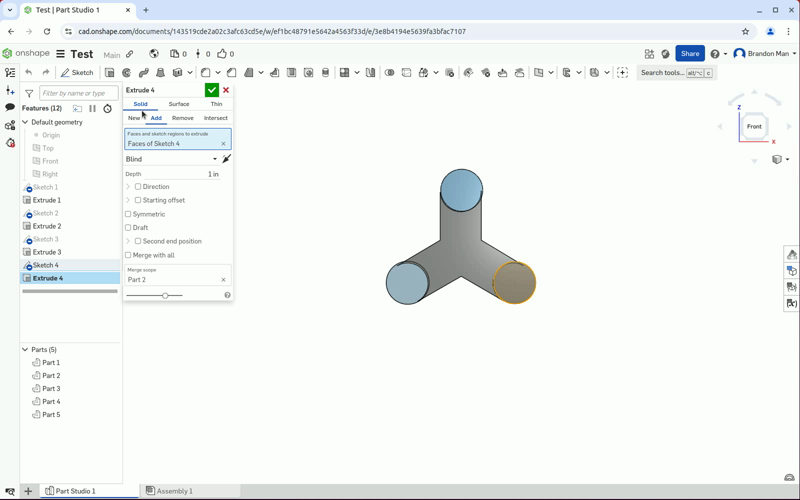
mouse_move(137, 120)
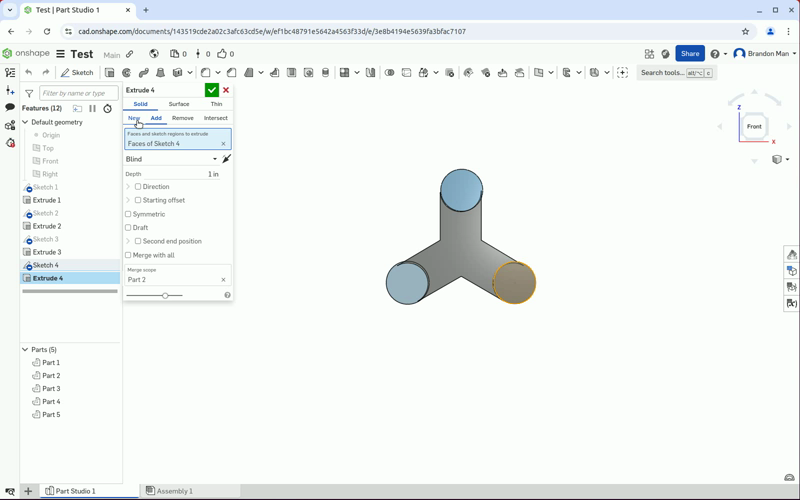
click(137, 120)
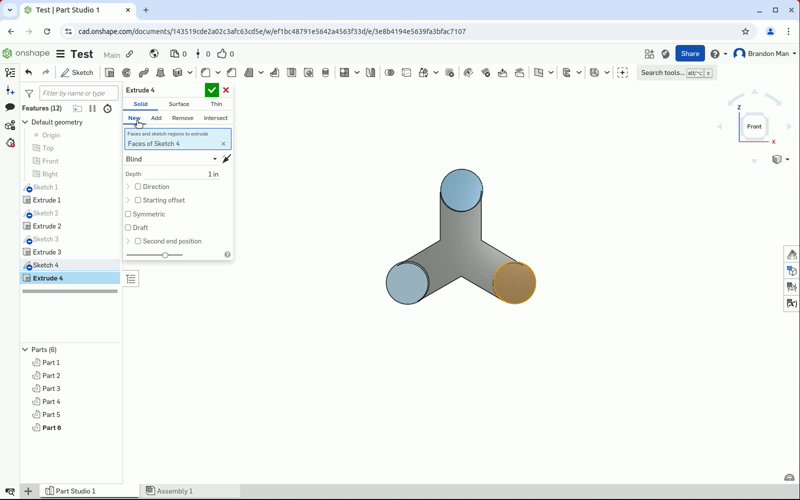
key(tab, 4)
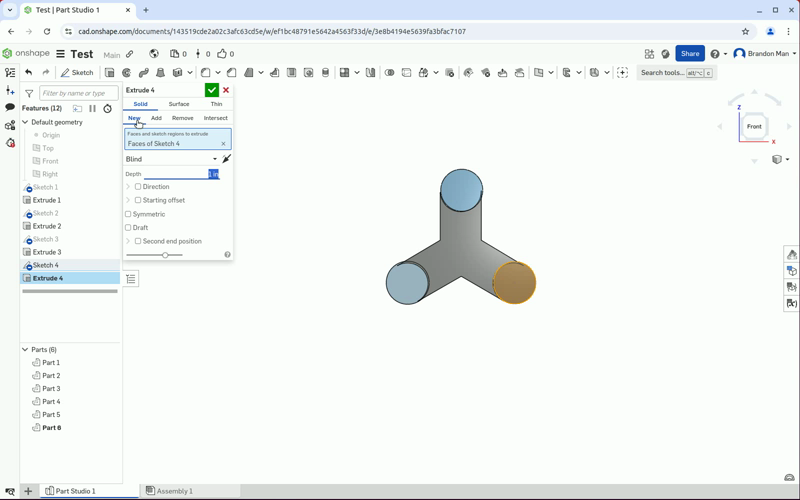
text(5.536)
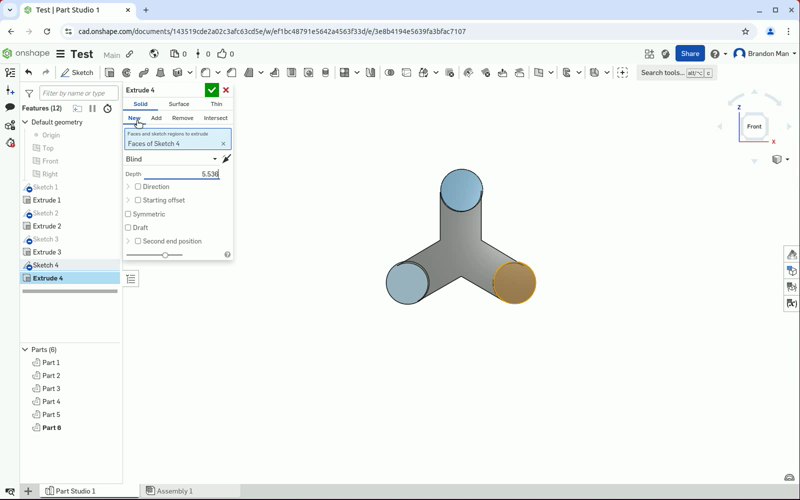
key(enter)
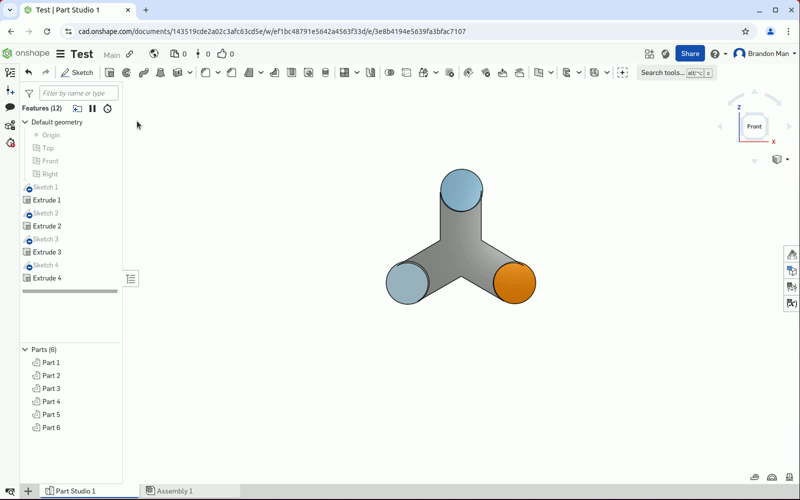
key(shift+h)
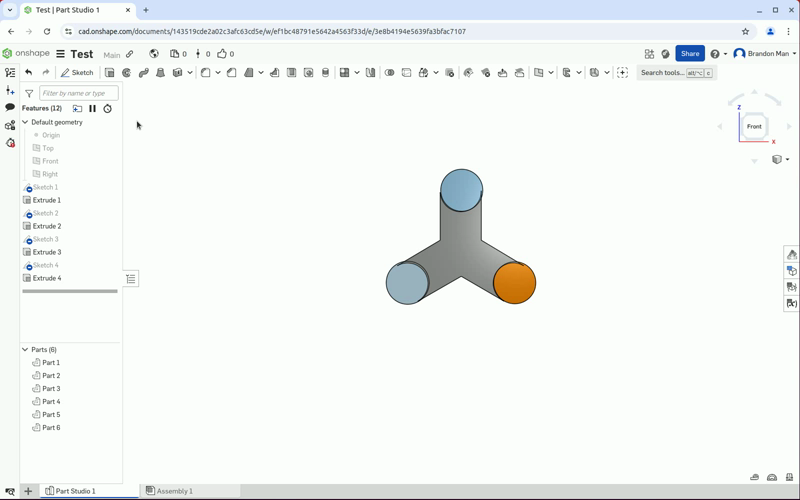
key(shift+h)
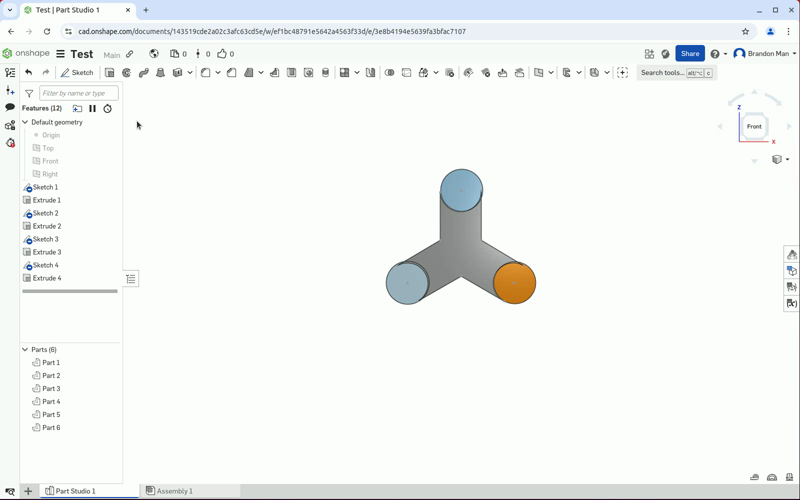
key(shift+7)
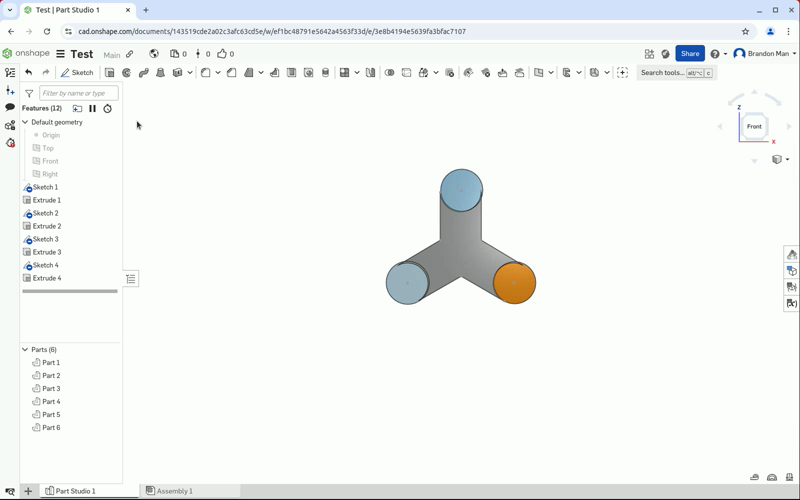
key(left, 2)
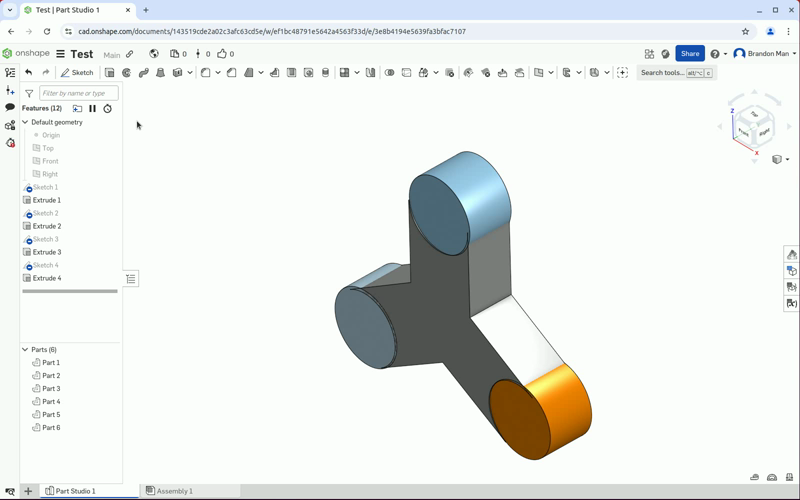
key(down, 2)
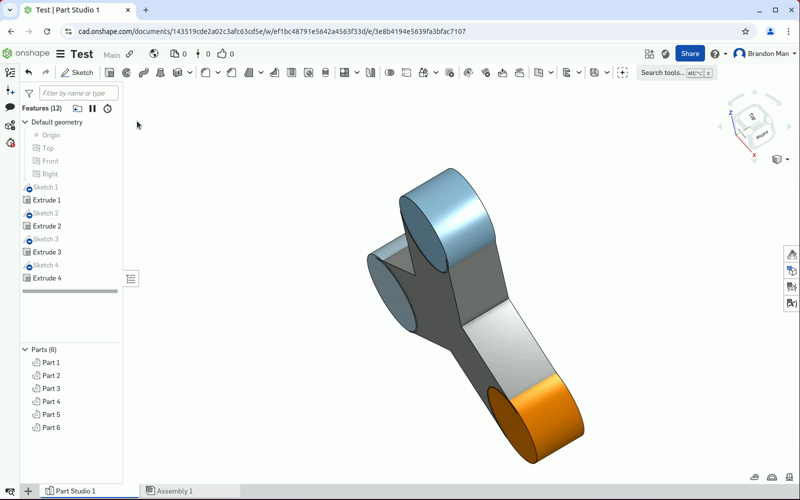
key(up, 2)
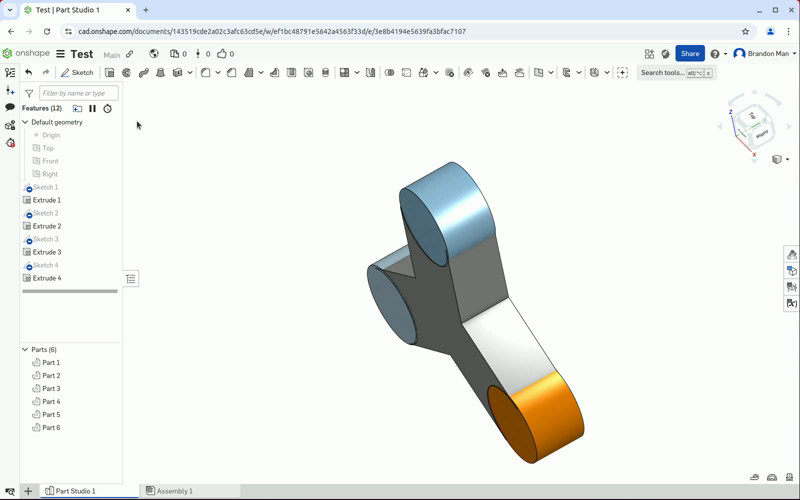
key(right, 2)
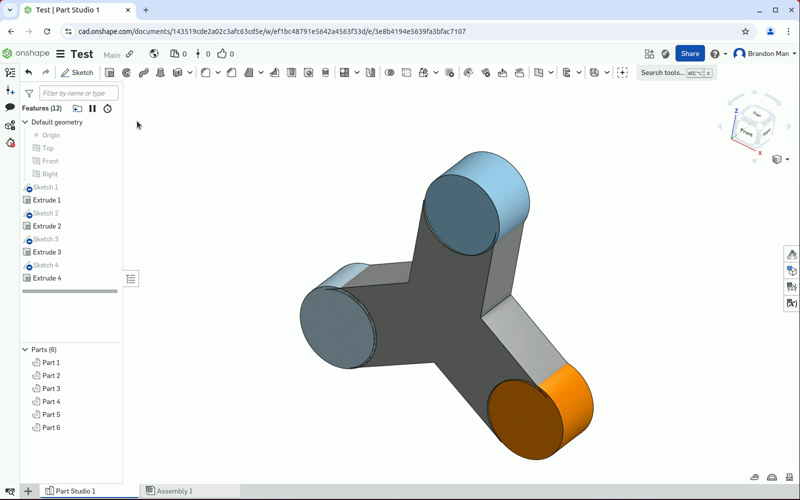
mouse_move(73, 189)
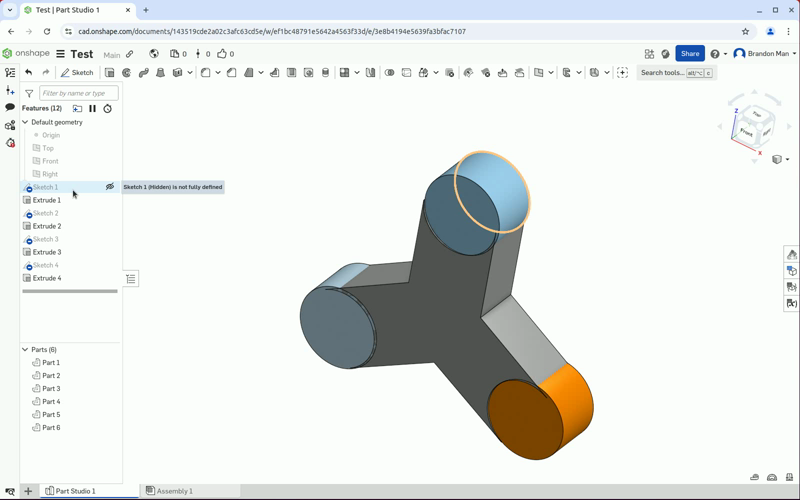
click(73, 189)